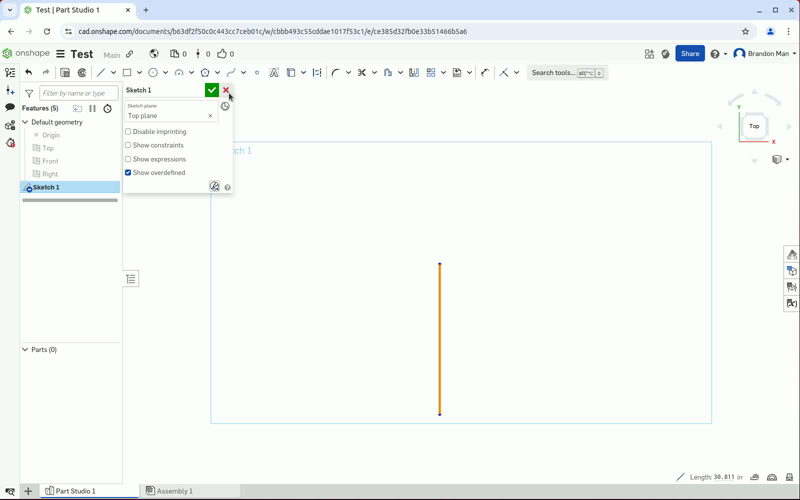
key(shift+h)
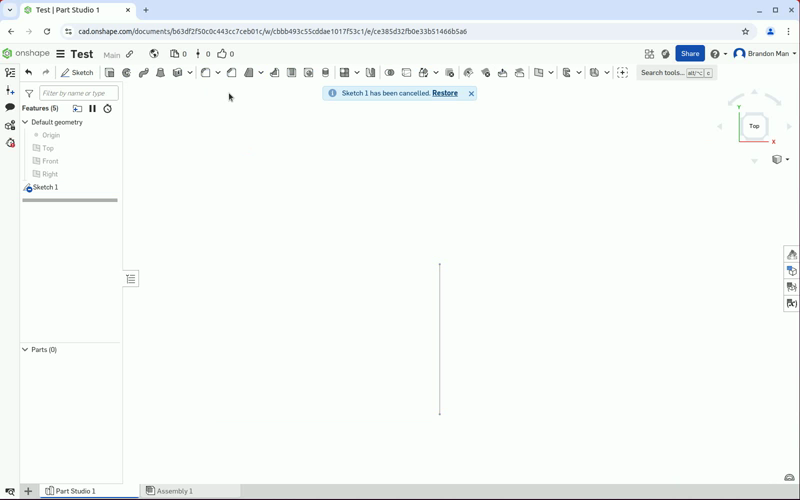
key(shift+s)
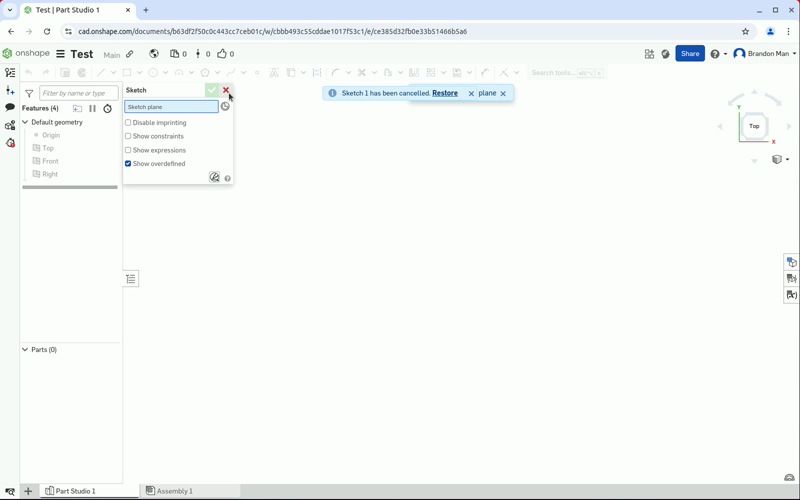
mouse_move(73, 150)
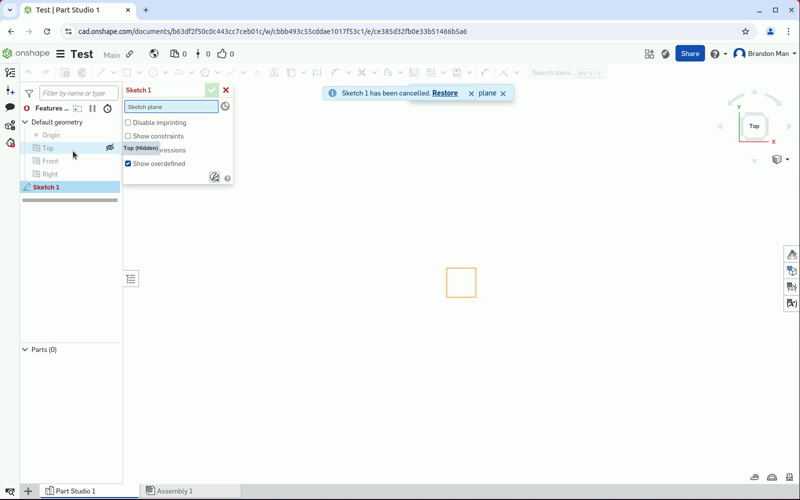
click(73, 150)
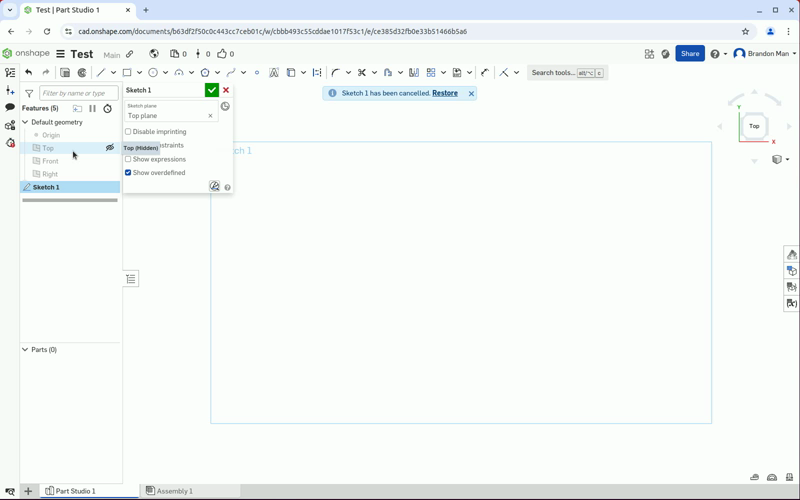
mouse_move(73, 352)
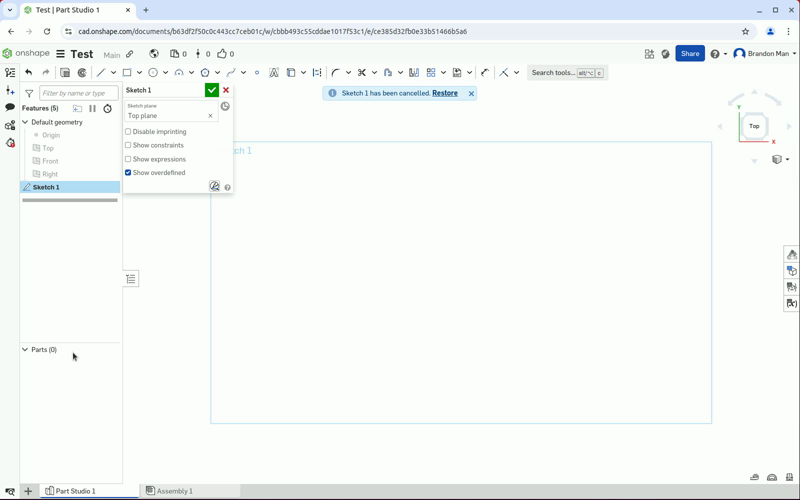
key(y)
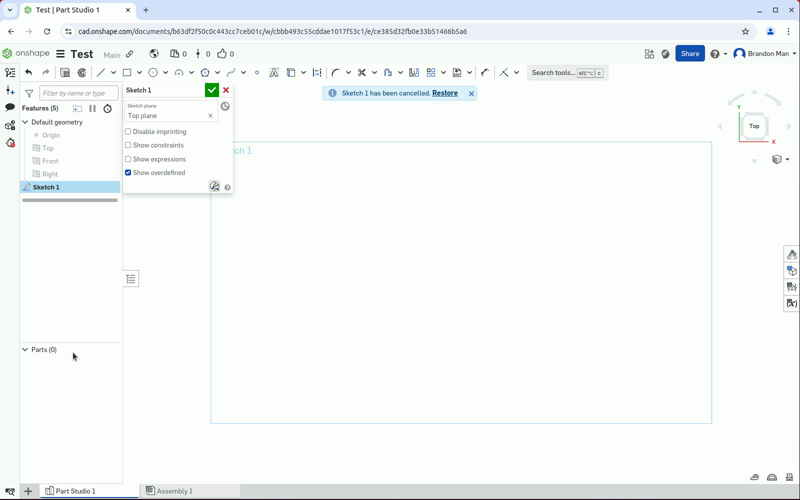
key(c)
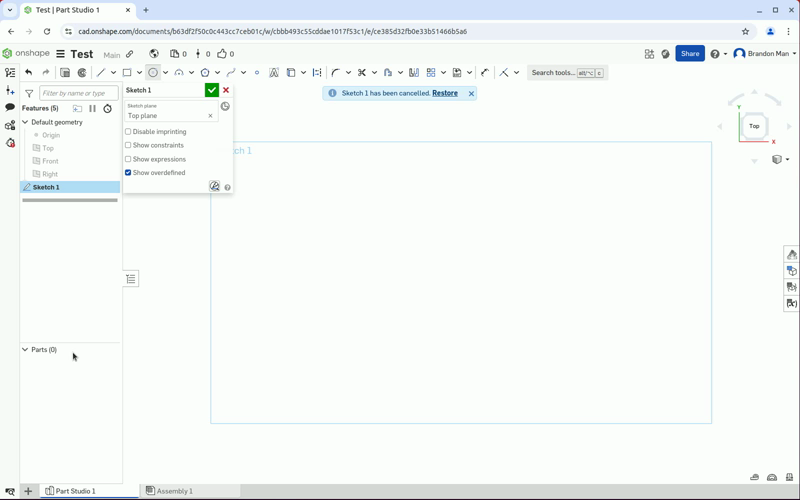
key_down(shift)
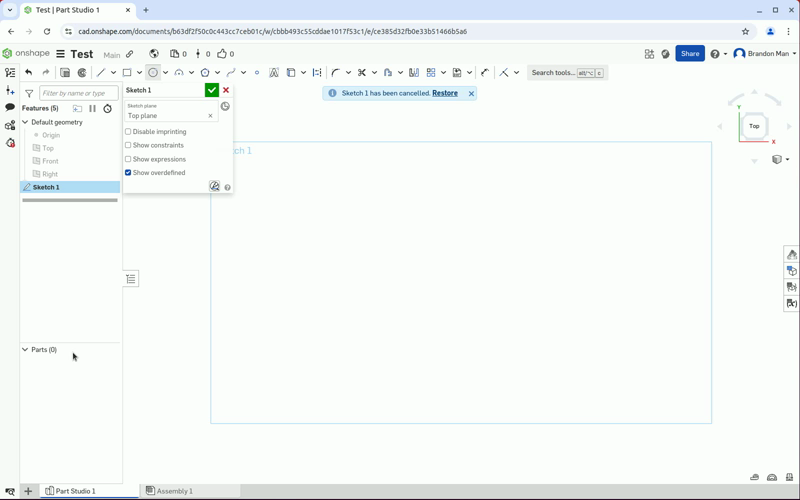
mouse_move(461, 282)
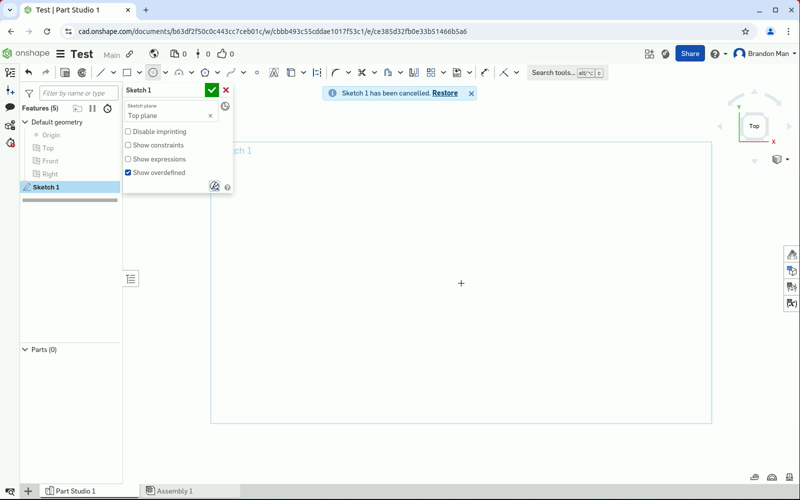
click(461, 282)
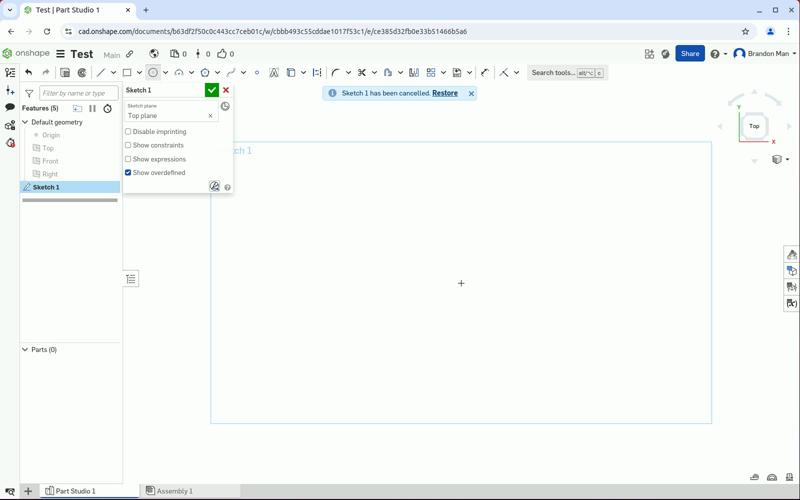
key_up(shift)
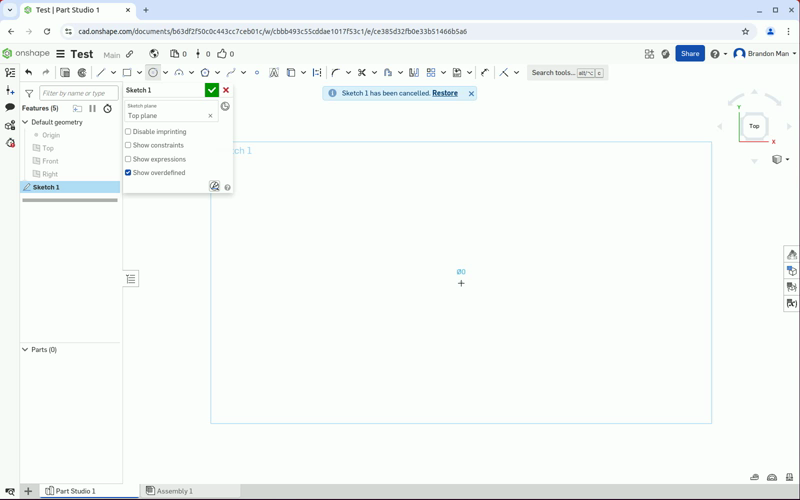
mouse_move(574, 282)
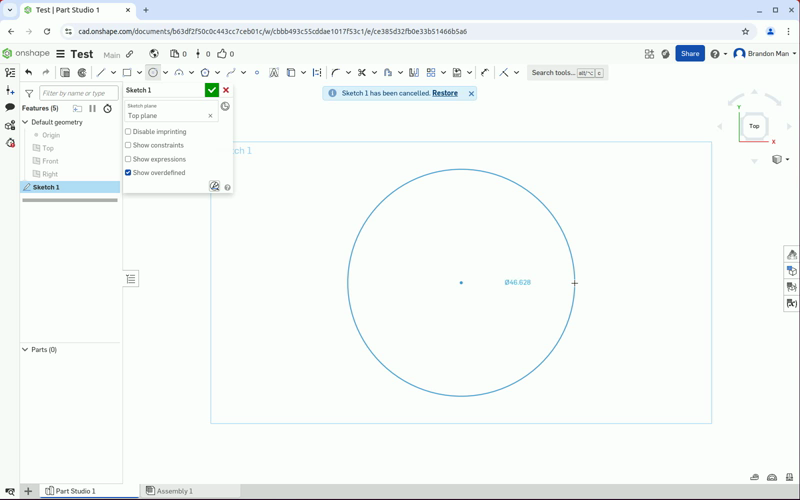
click(574, 282)
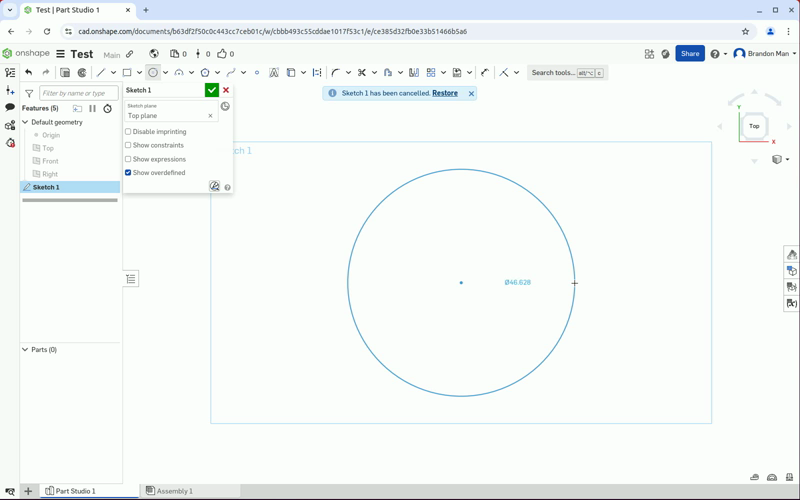
key(esc)
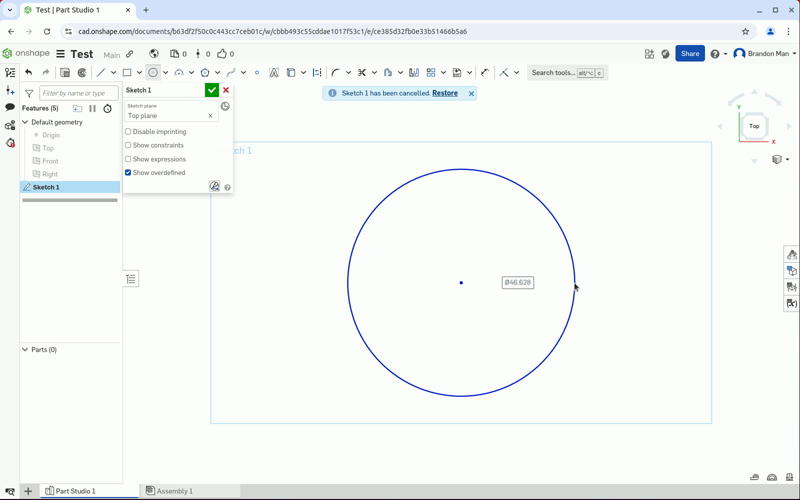
mouse_move(483, 288)
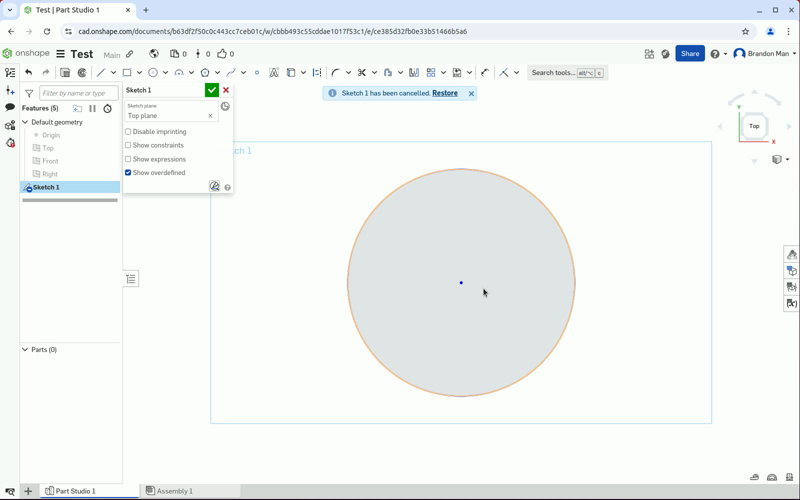
click(483, 288)
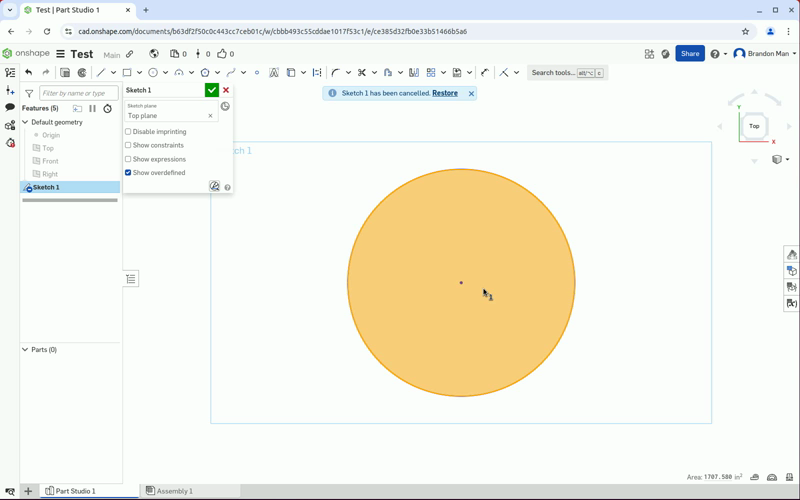
mouse_move(73, 352)
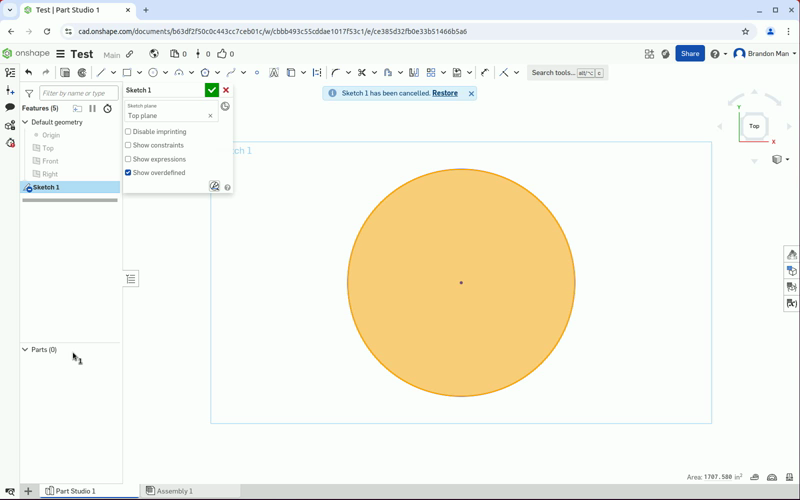
key(shift+y)
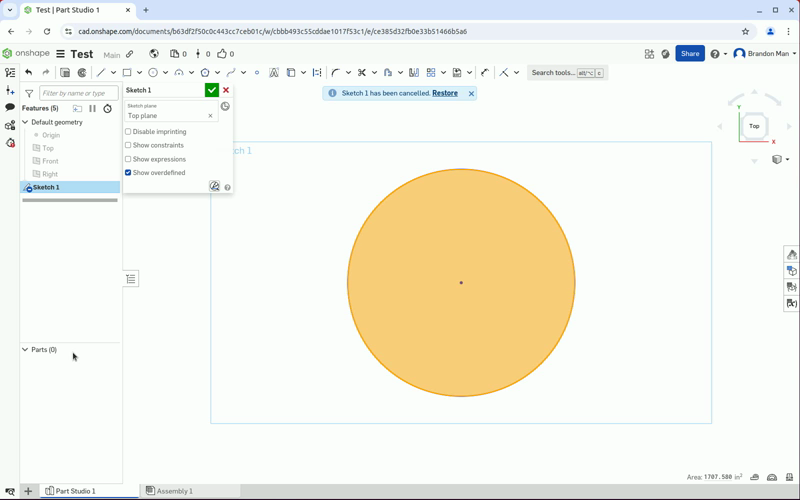
key(shift+e)
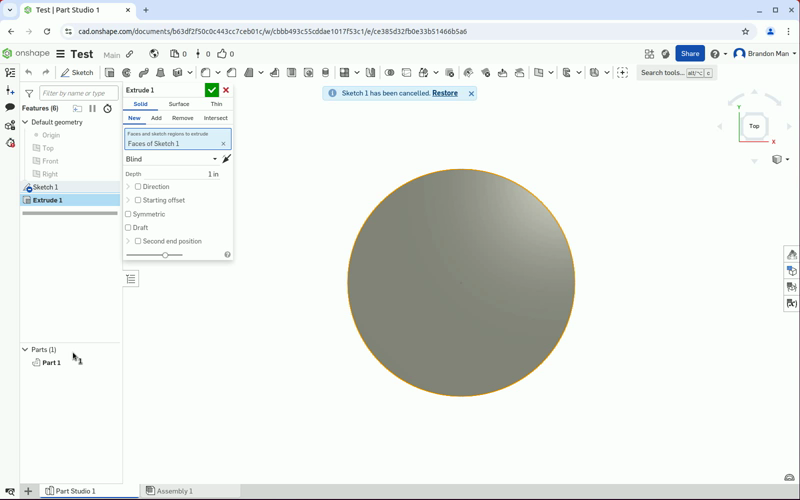
mouse_move(143, 106)
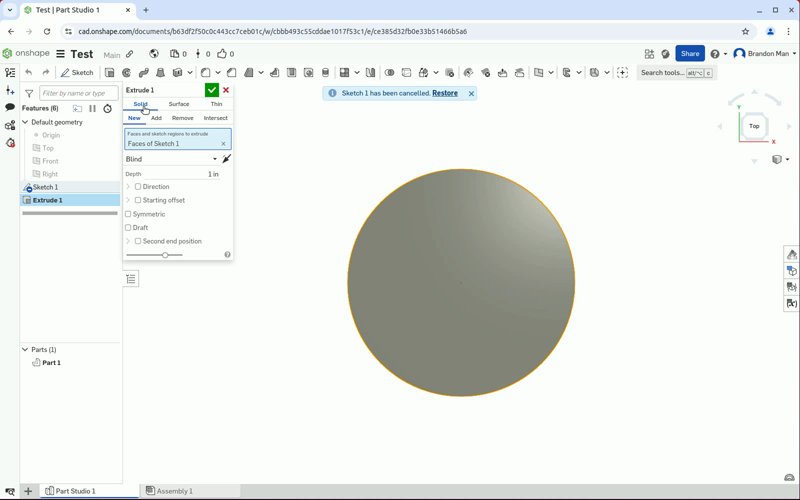
click(143, 106)
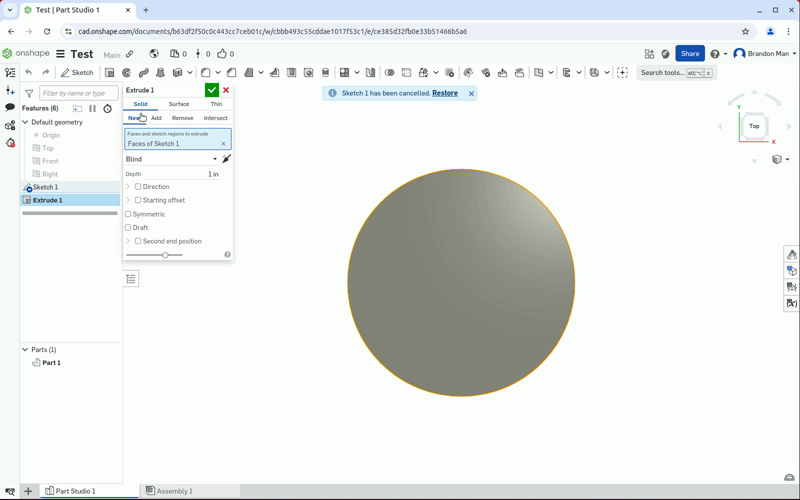
mouse_move(137, 120)
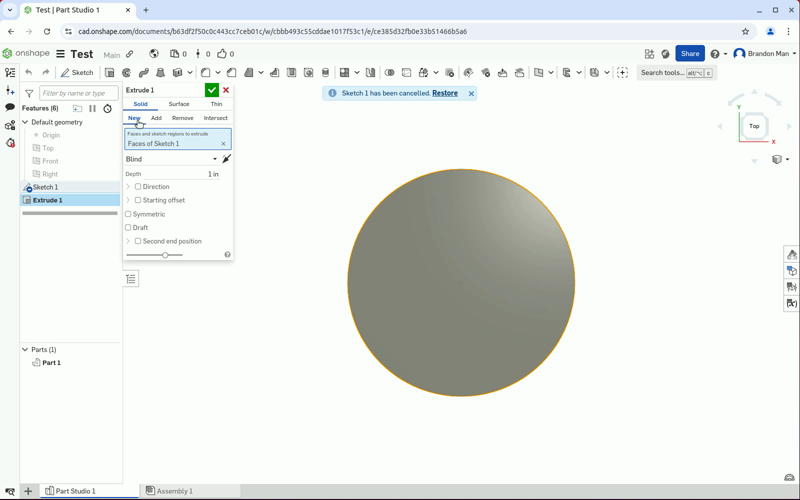
click(137, 120)
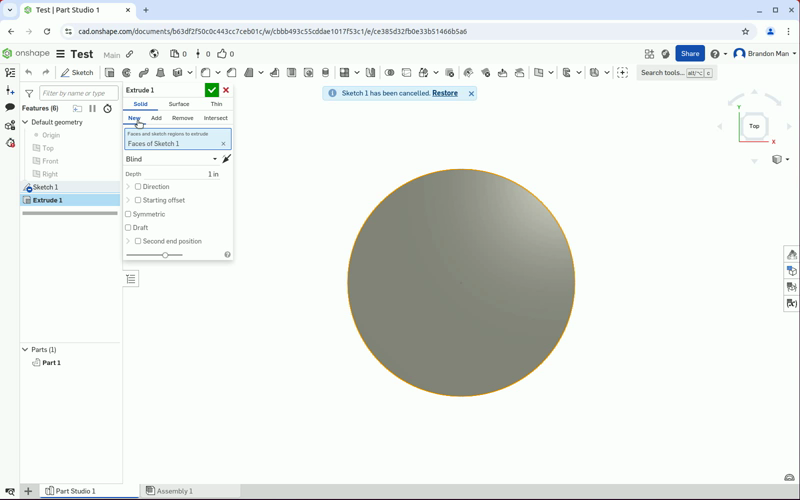
key(tab, 4)
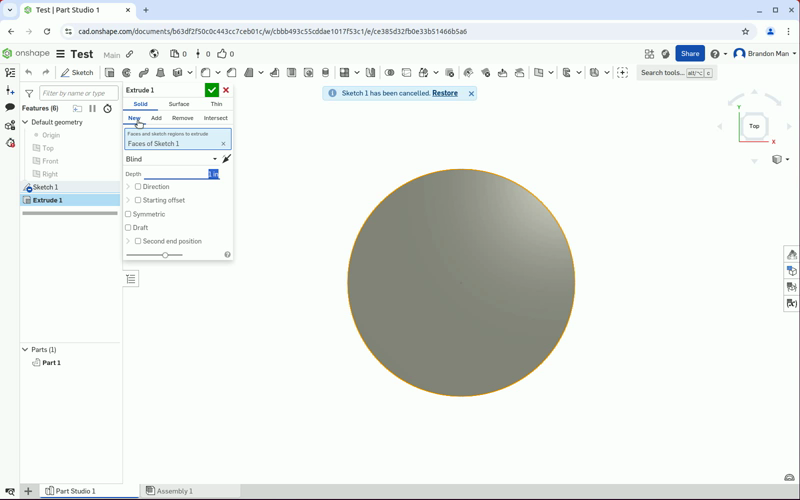
text(2.407)
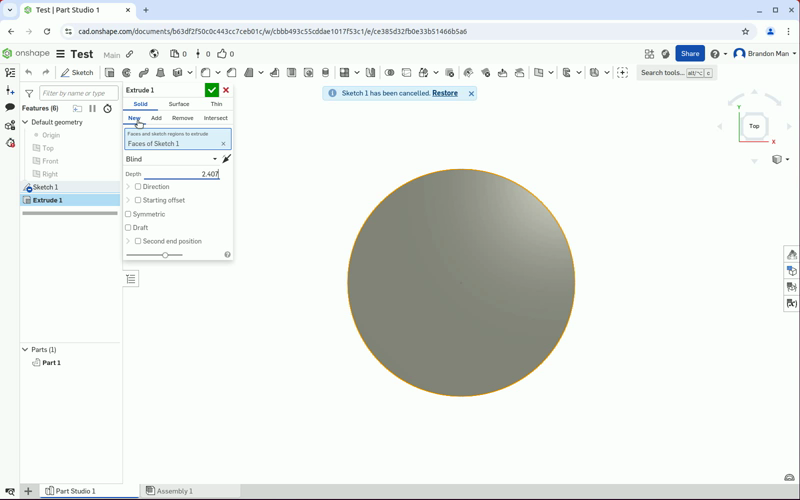
key(enter)
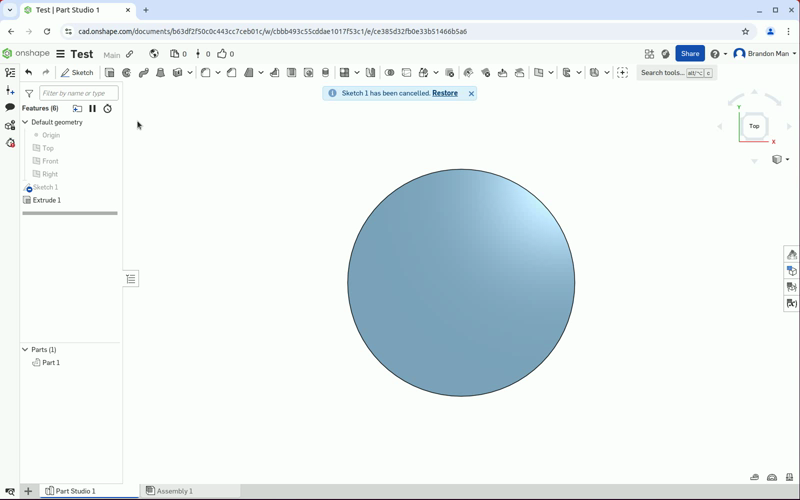
key(shift+h)
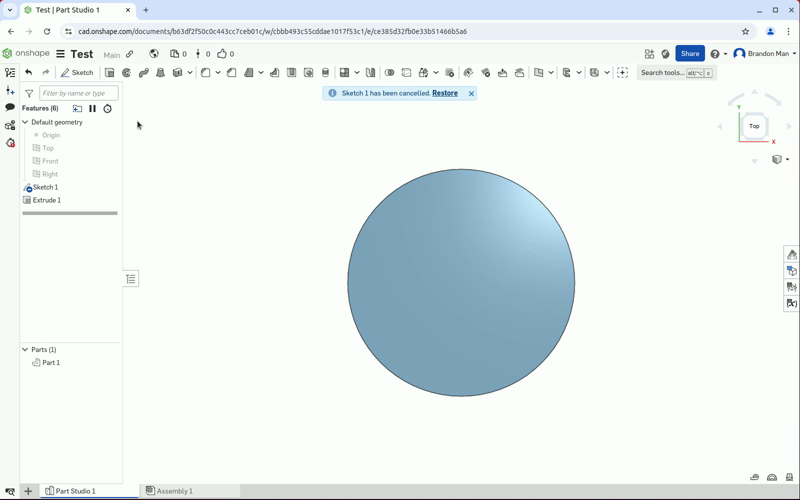
key(shift+h)
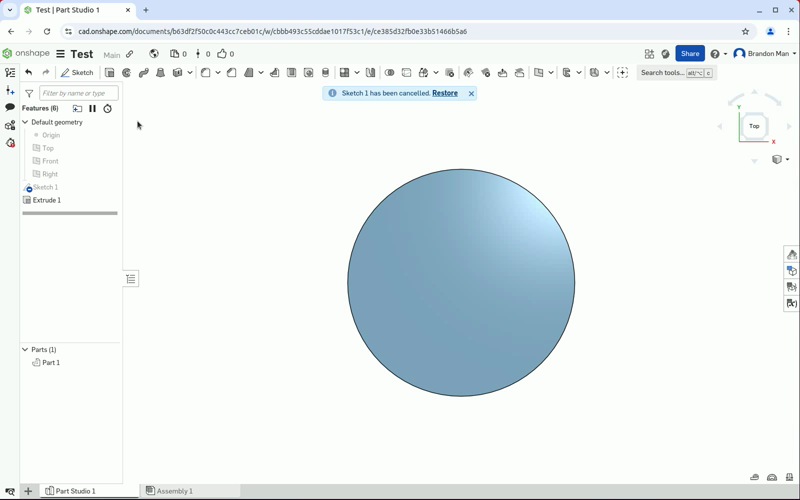
mouse_move(73, 189)
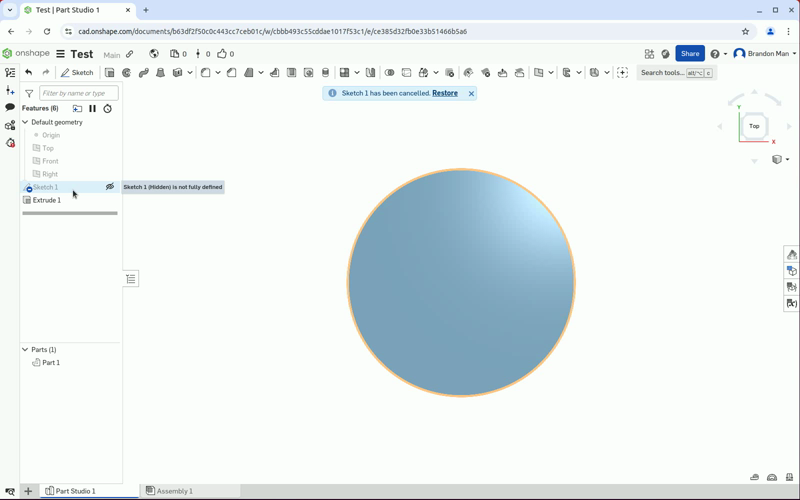
click(73, 189)
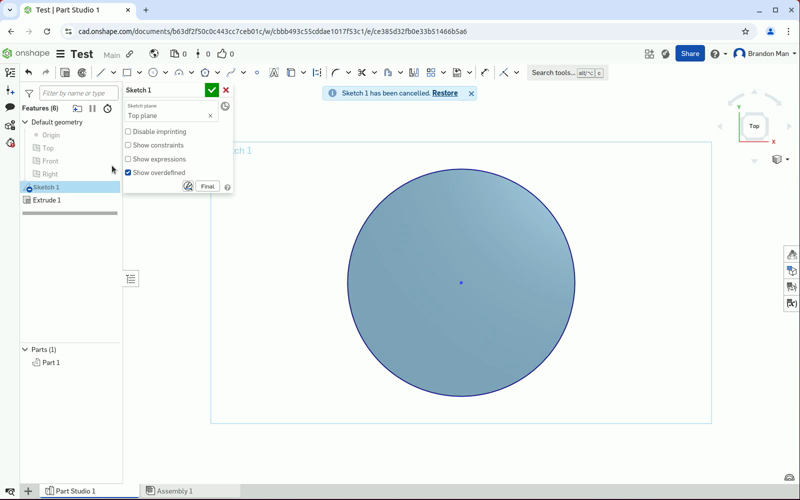
mouse_move(229, 92)
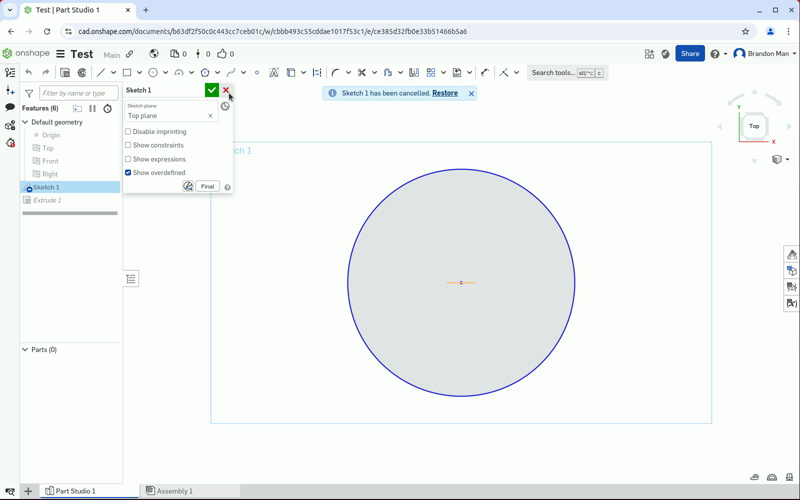
click(229, 92)
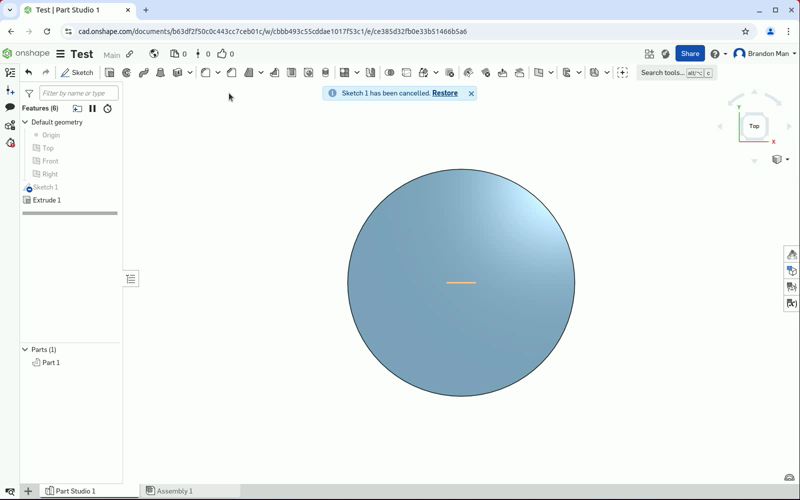
mouse_move(541, 75)
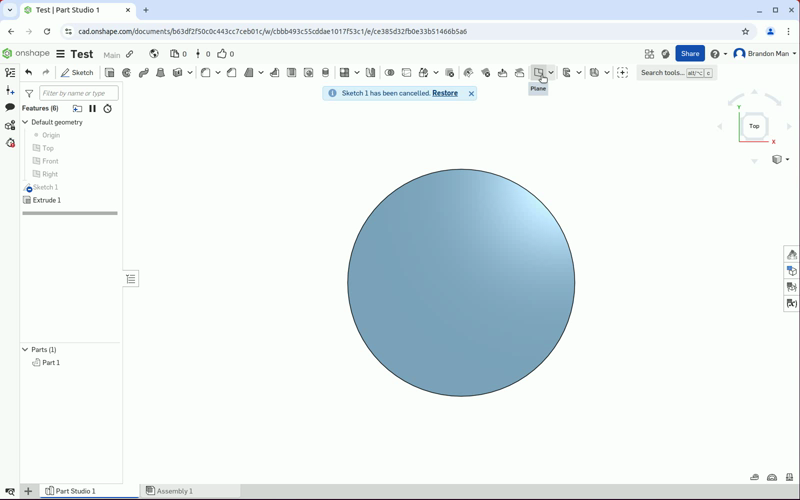
click(541, 75)
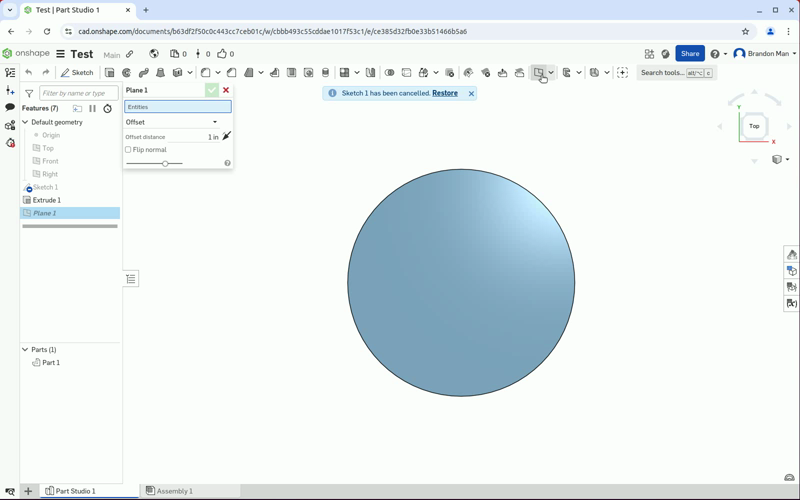
mouse_move(73, 150)
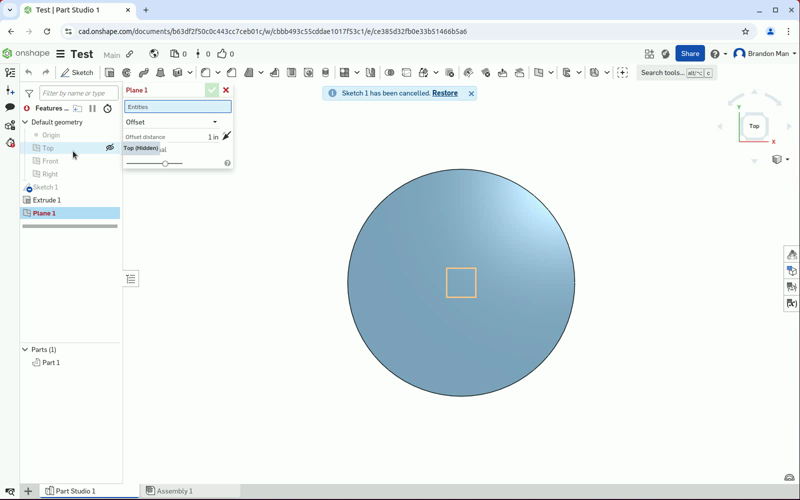
click(73, 150)
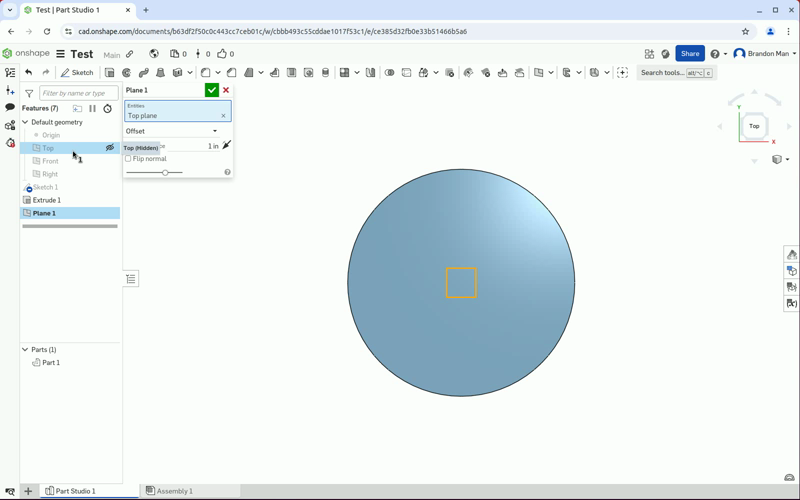
key(tab, 2)
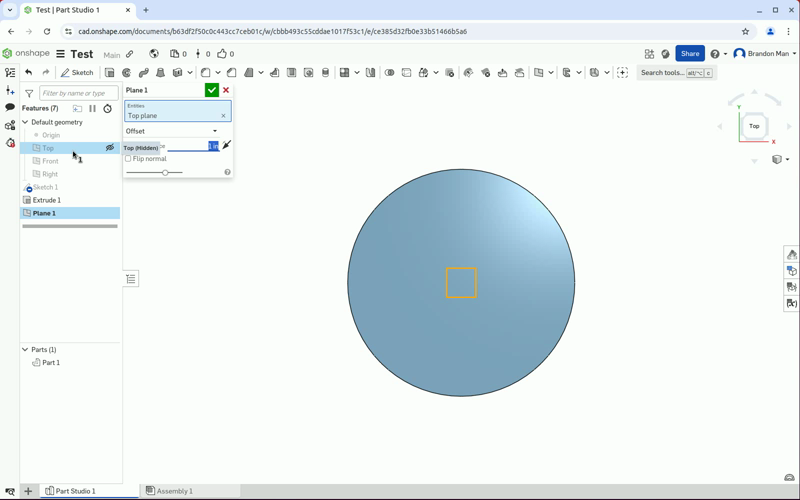
text(2.403)
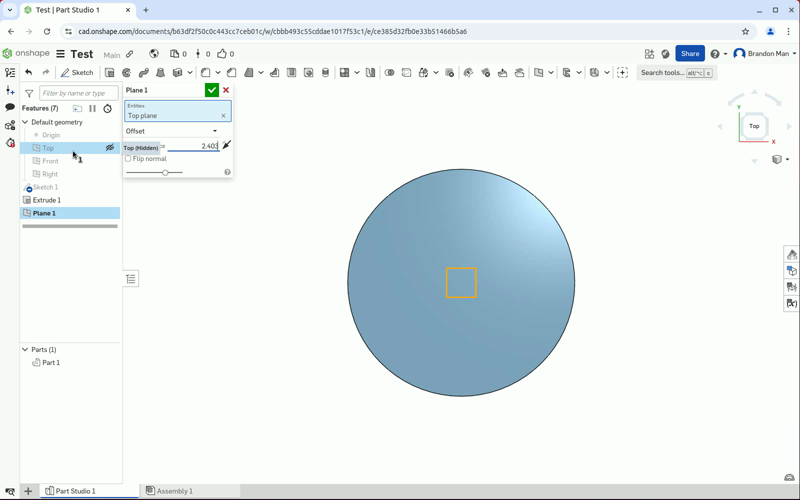
key(enter, 2)
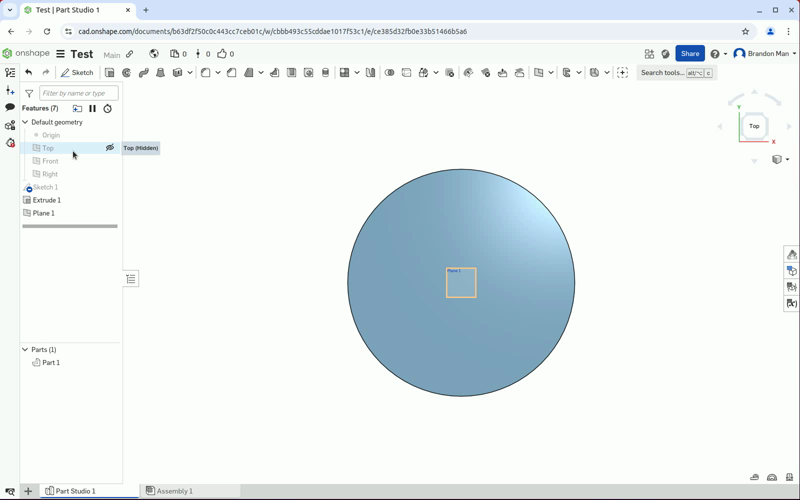
key(shift+s)
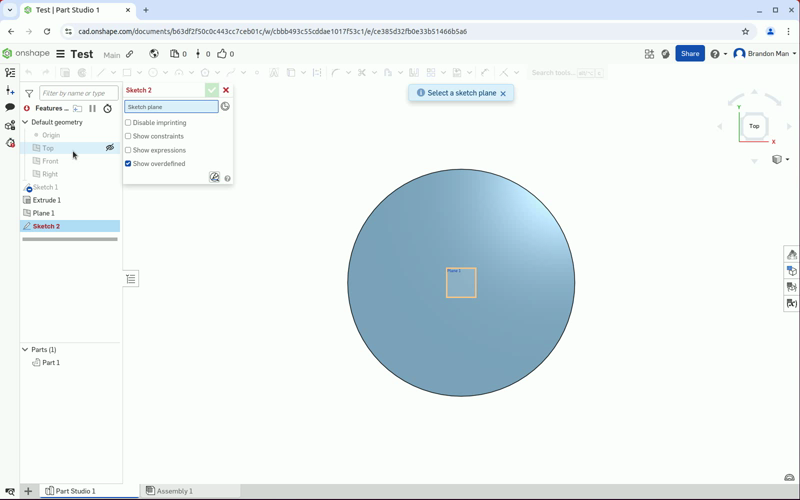
mouse_move(73, 215)
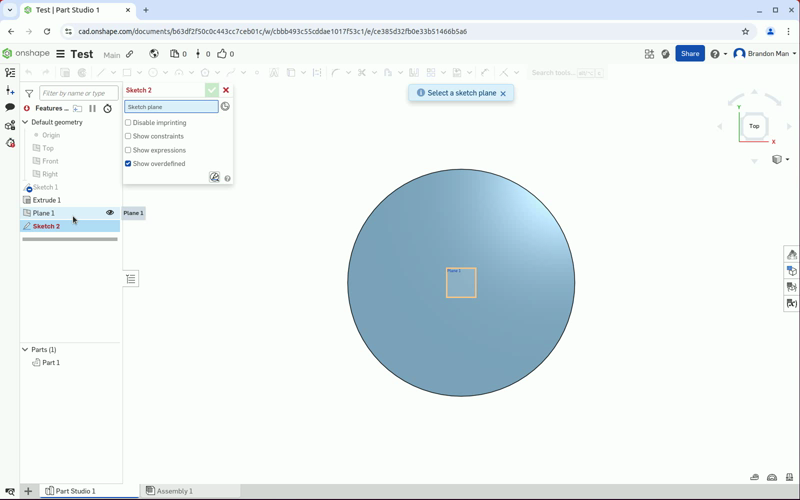
click(73, 215)
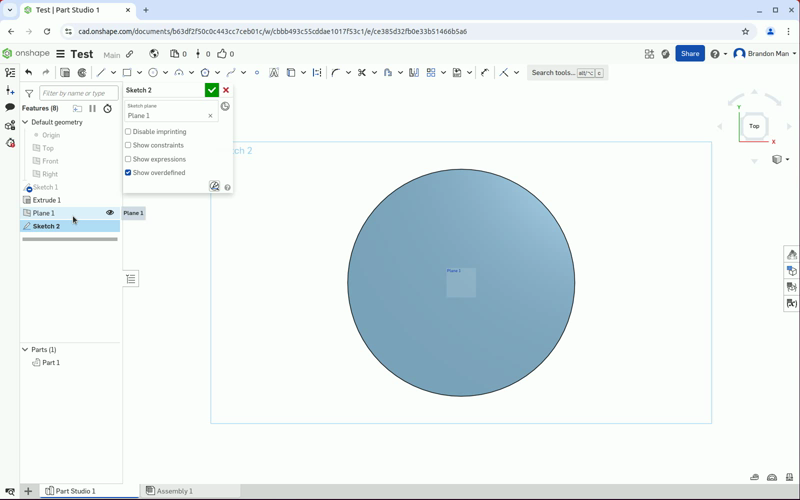
mouse_move(73, 352)
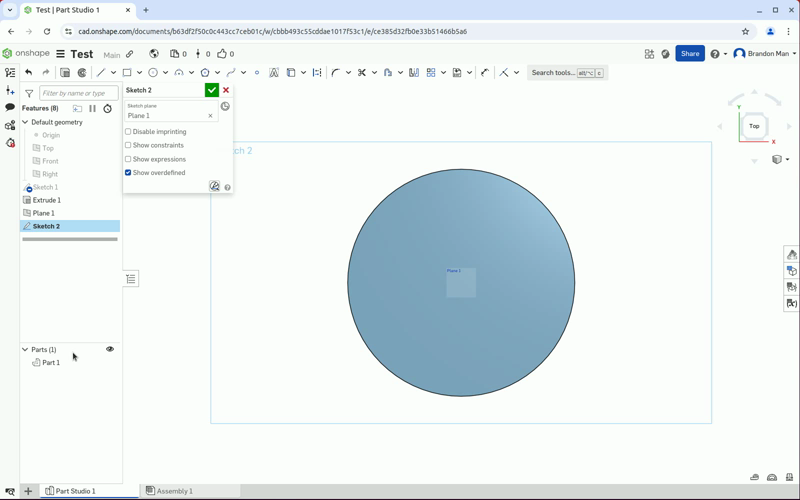
key(y)
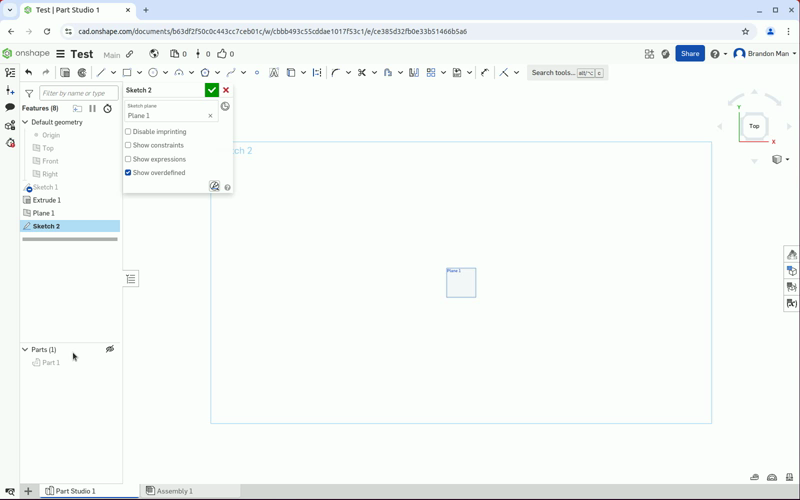
key(l)
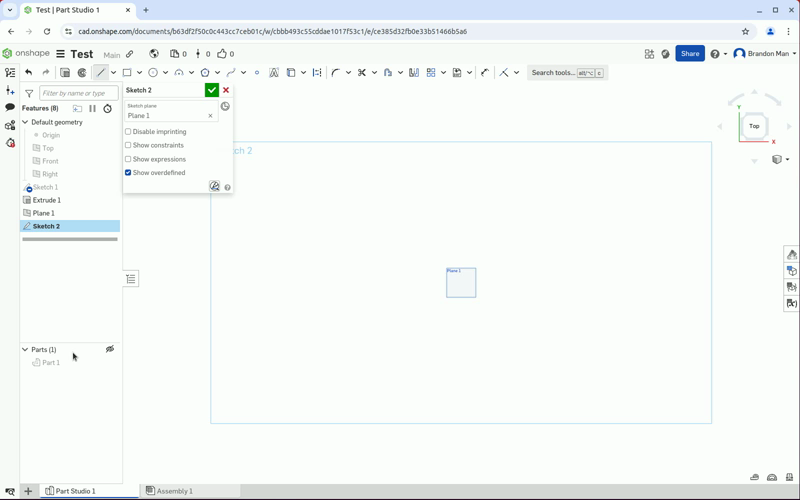
key_down(shift)
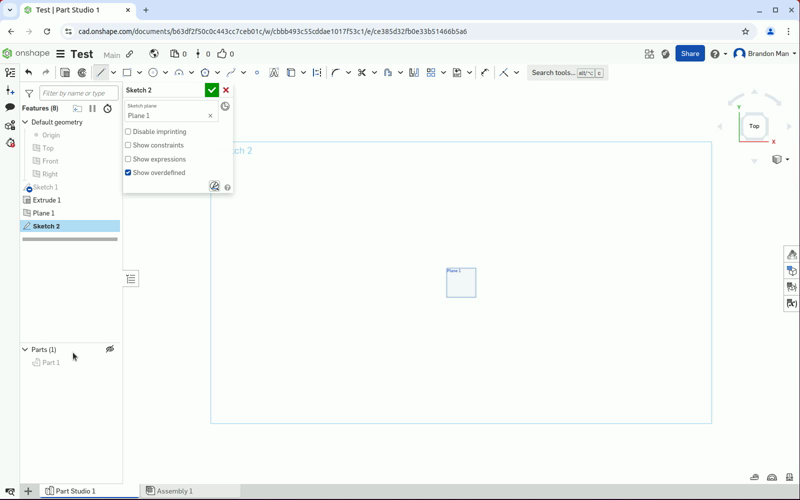
mouse_move(489, 297)
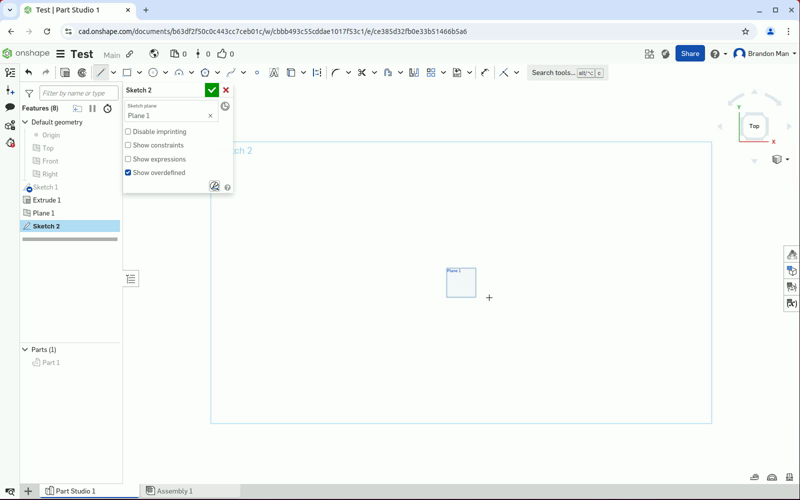
click(489, 297)
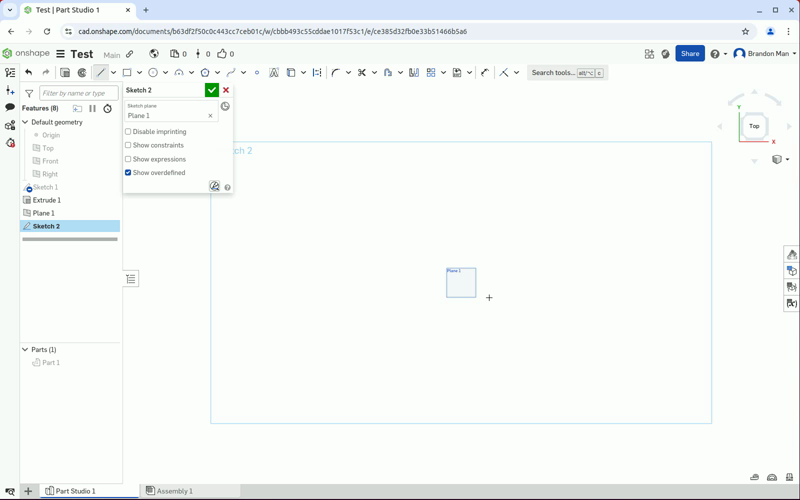
key_up(shift)
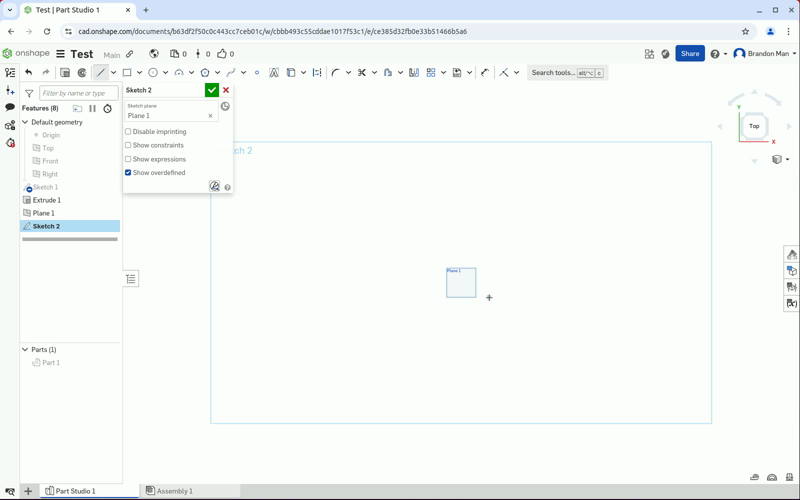
key_down(shift)
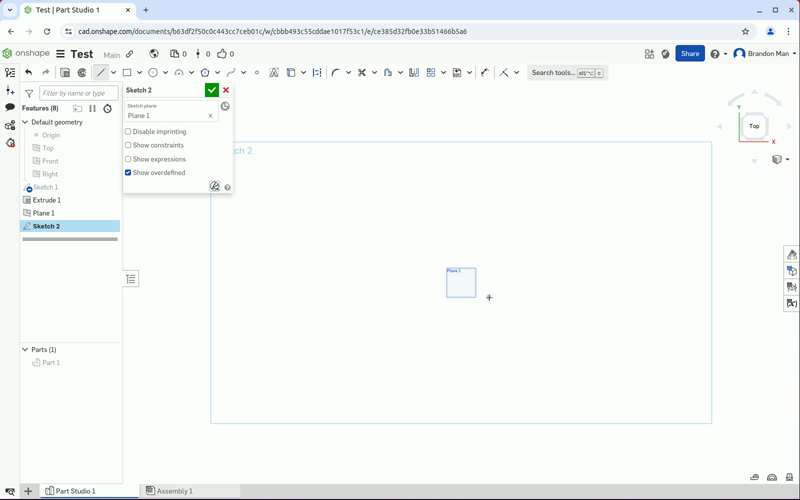
mouse_move(519, 297)
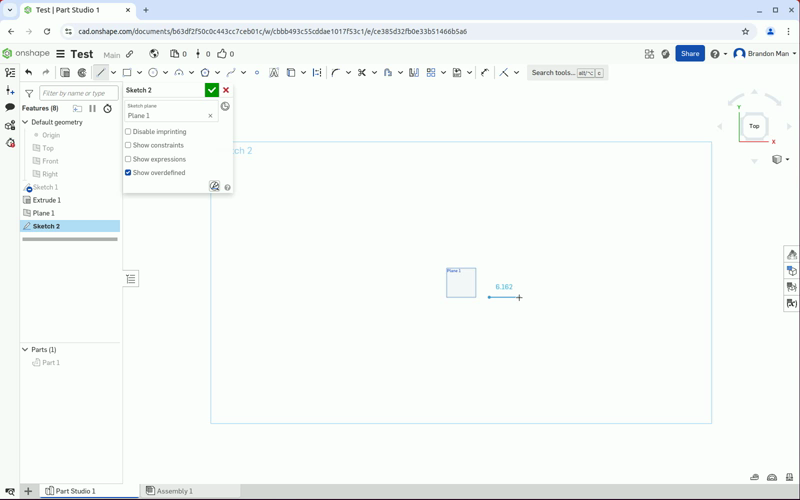
mouse_move(545, 297)
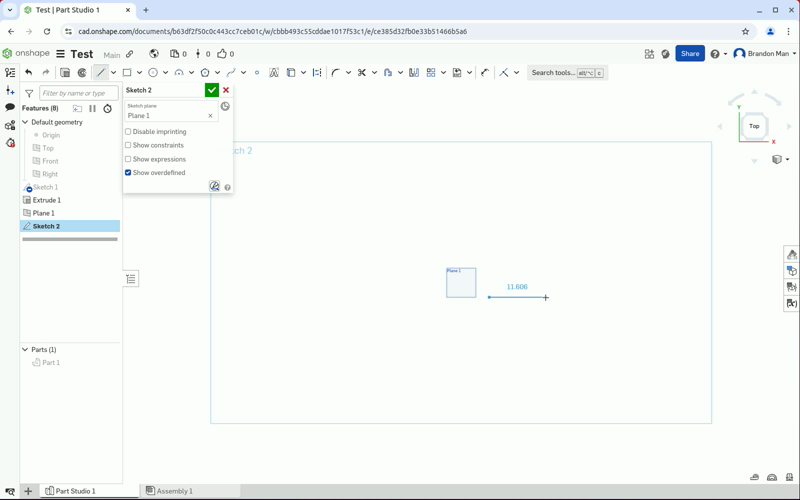
click(545, 297)
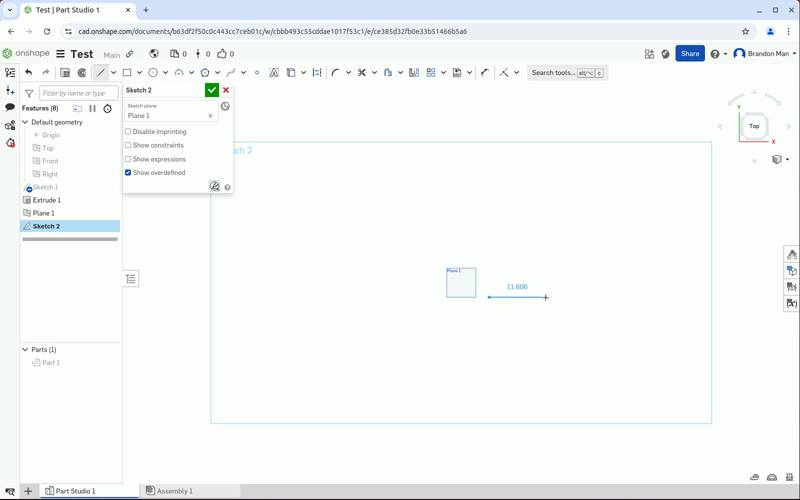
key_up(shift)
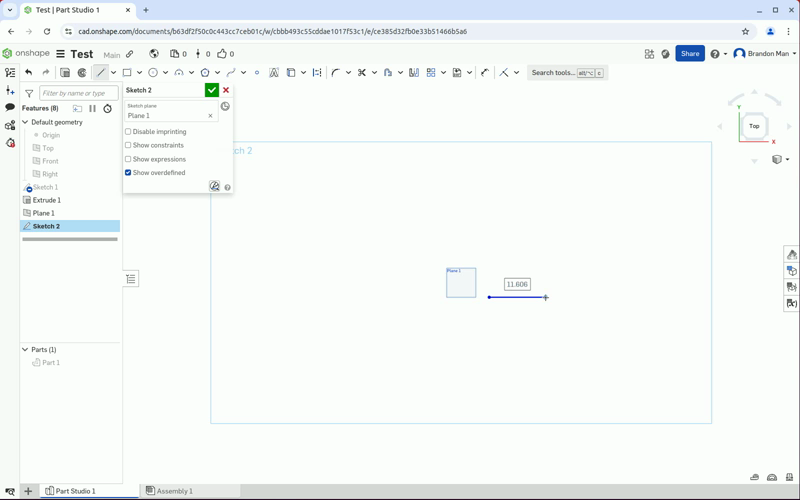
key_down(shift)
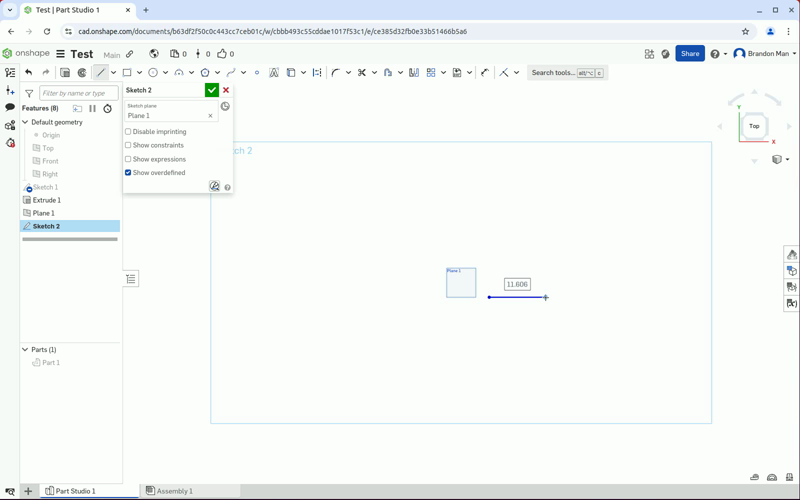
mouse_move(575, 297)
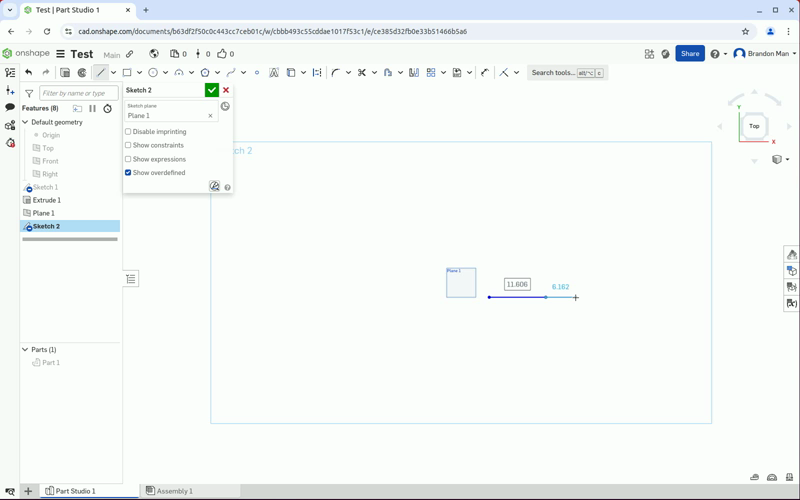
mouse_move(545, 287)
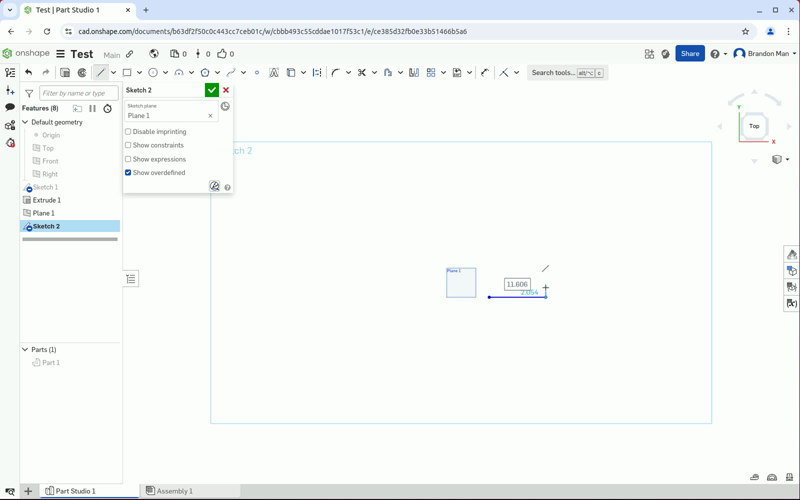
click(545, 287)
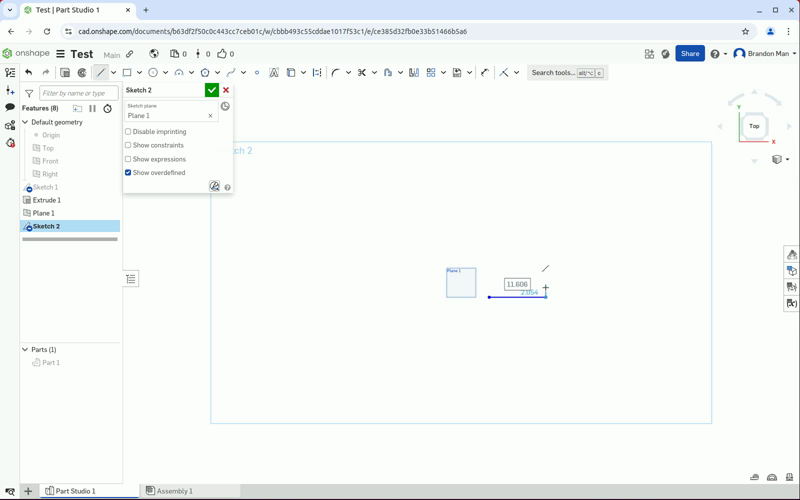
key_up(shift)
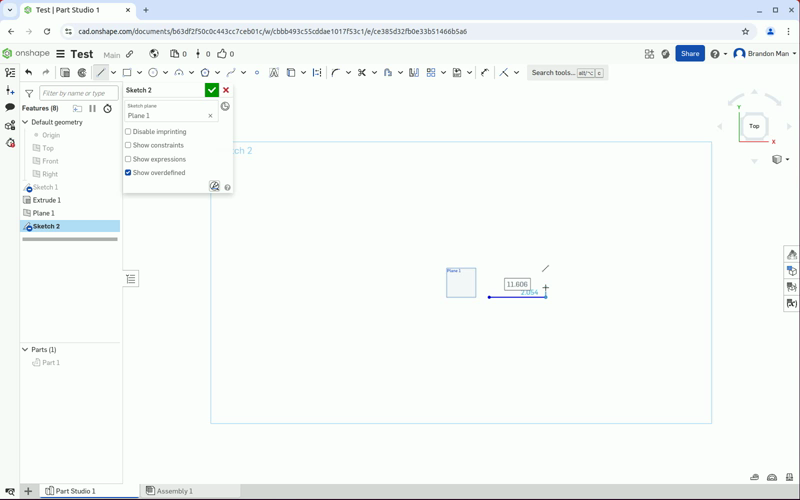
key_down(shift)
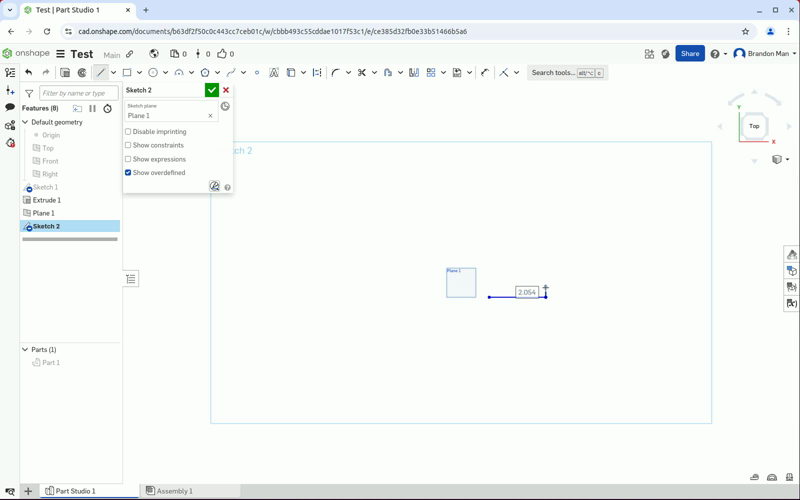
mouse_move(575, 287)
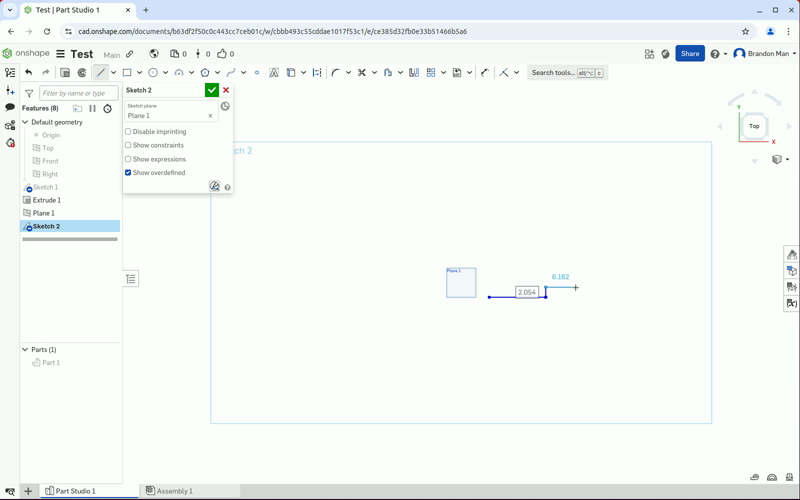
mouse_move(489, 287)
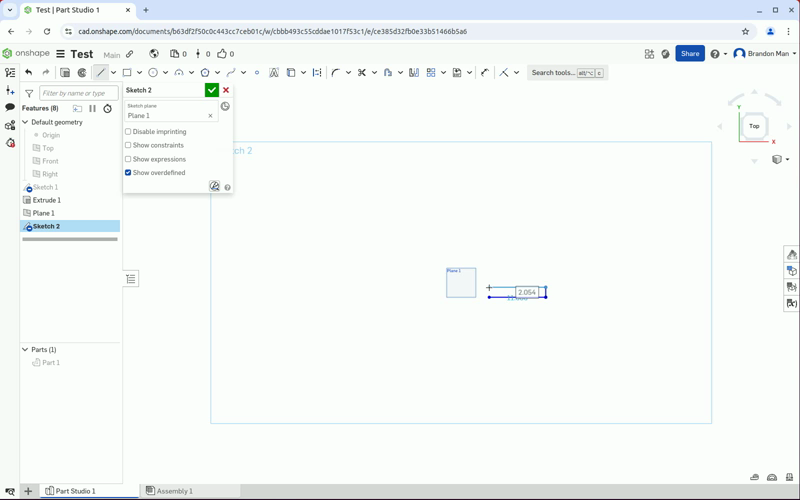
click(489, 287)
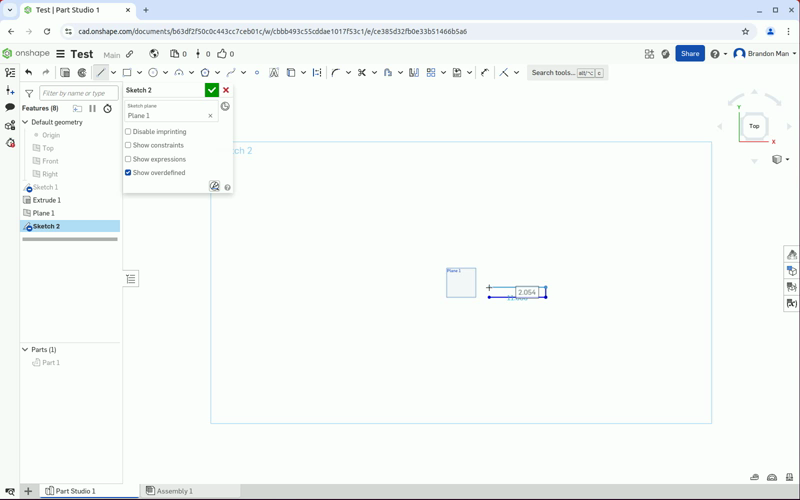
key_up(shift)
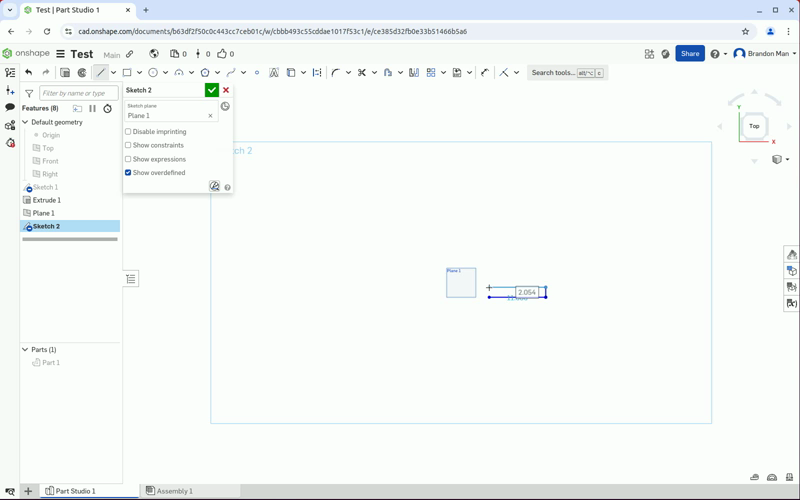
mouse_move(519, 287)
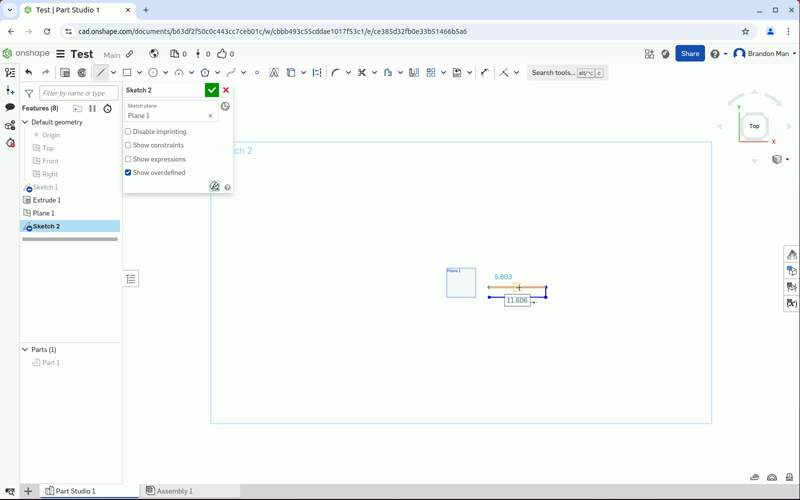
key_down(shift)
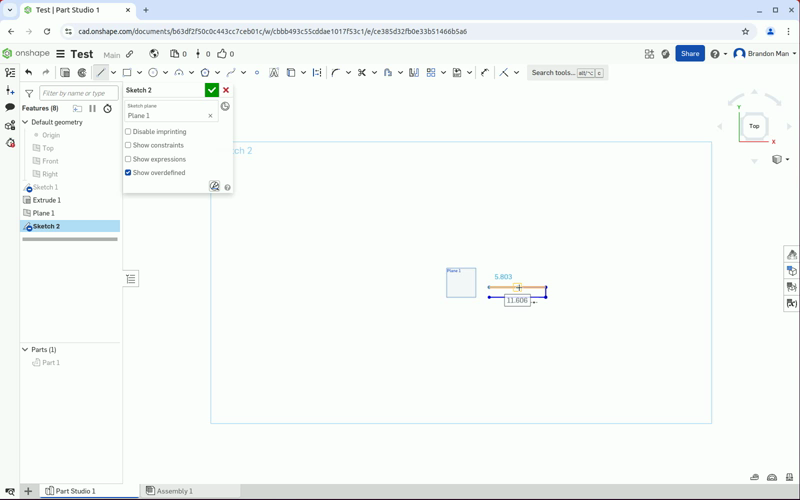
mouse_move(489, 297)
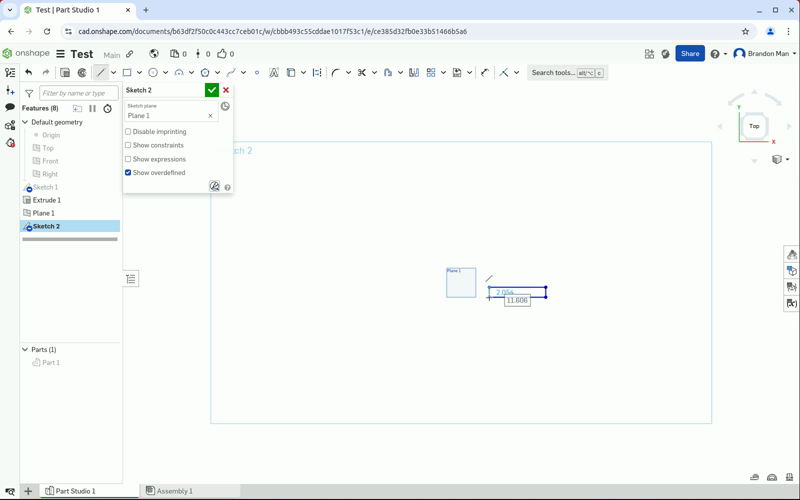
key_up(shift)
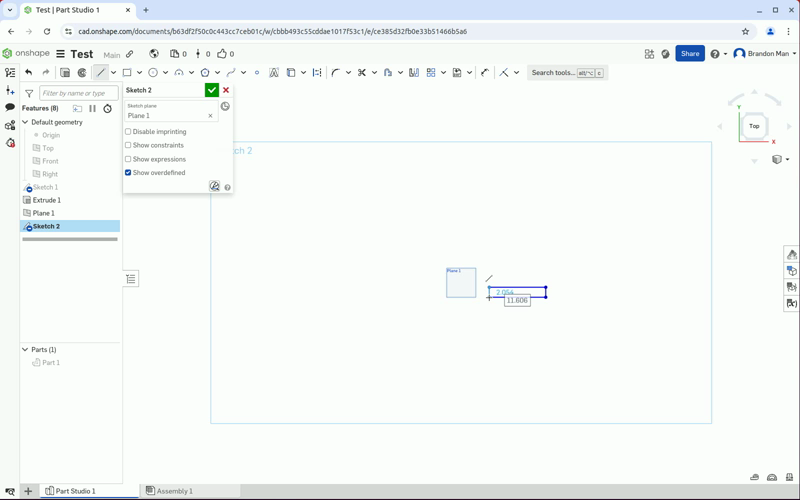
click(489, 297)
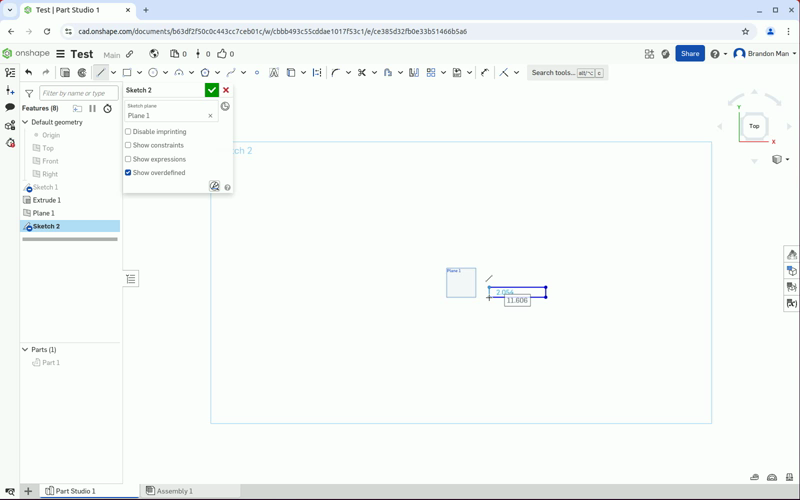
key(esc)
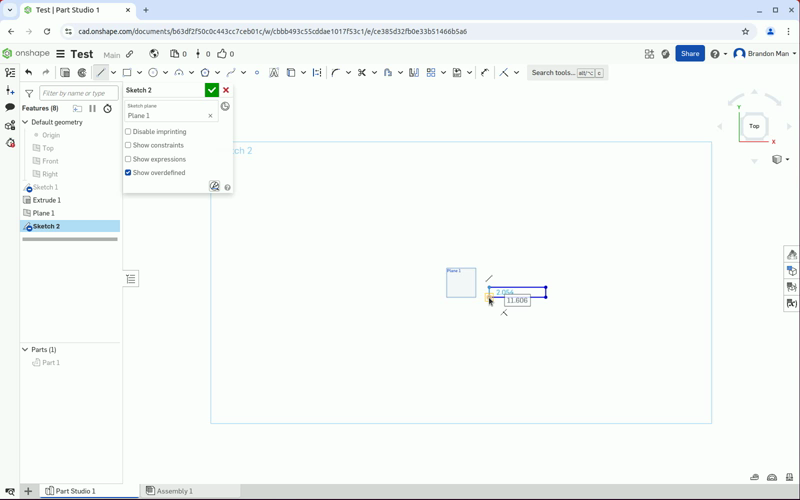
mouse_move(507, 288)
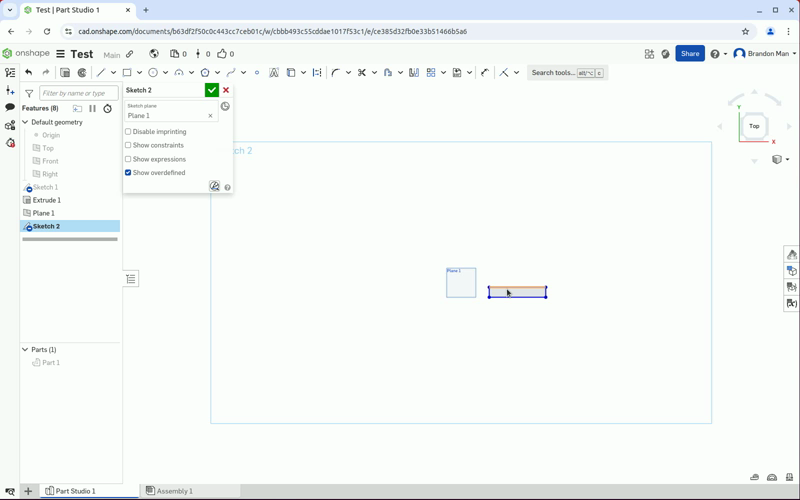
scroll(6)
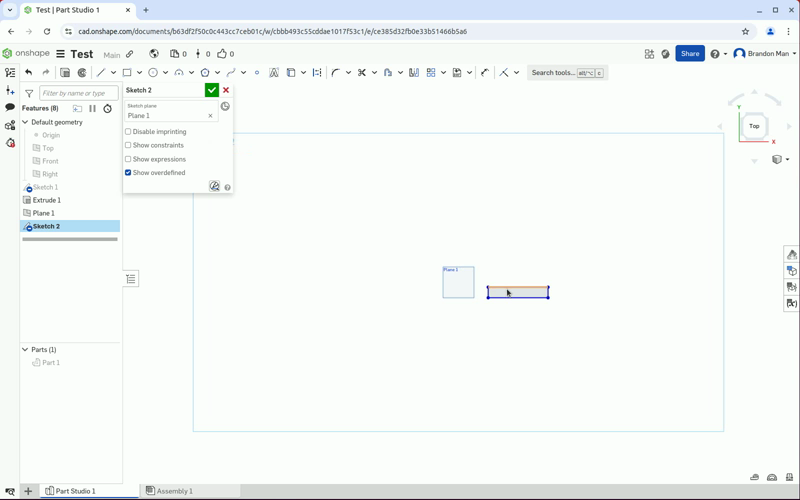
scroll(6)
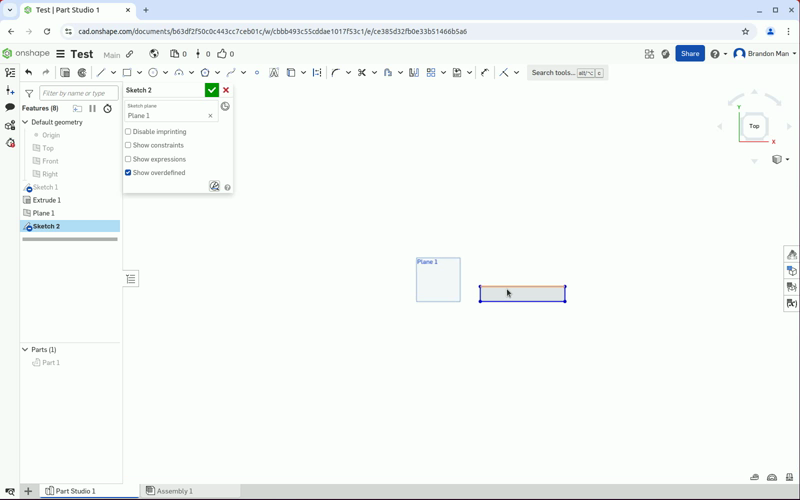
scroll(6)
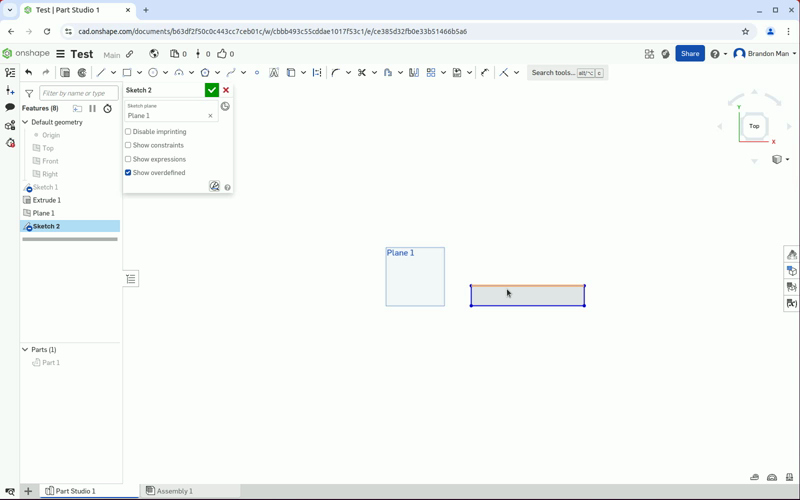
scroll(6)
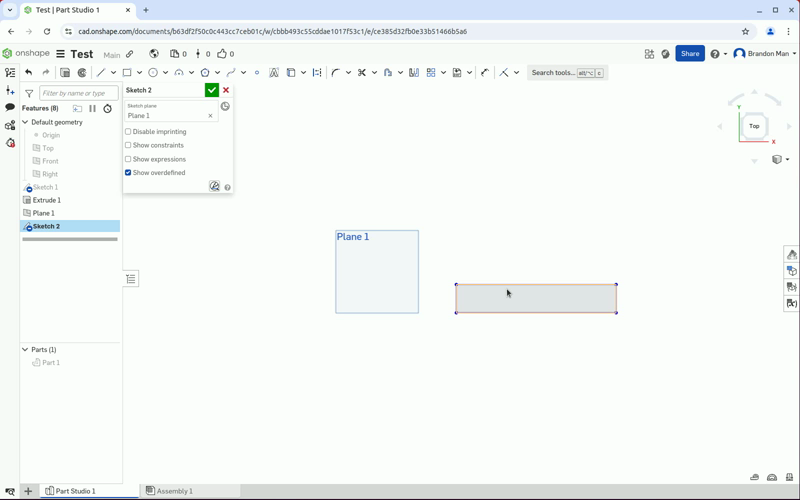
scroll(6)
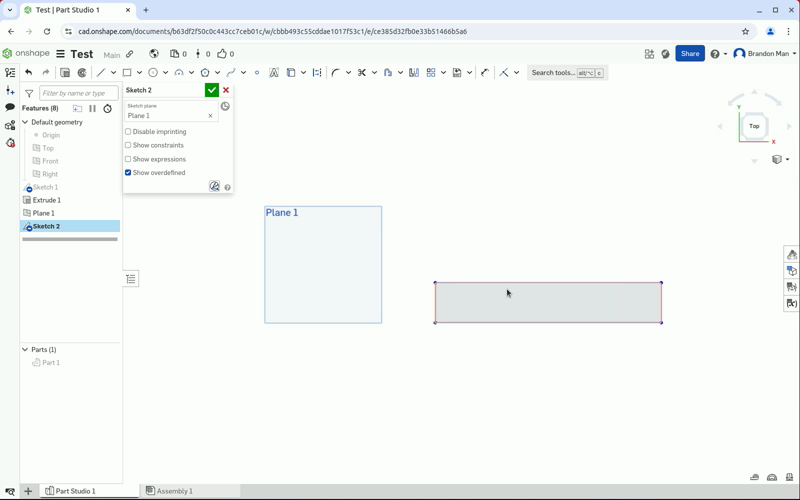
scroll(6)
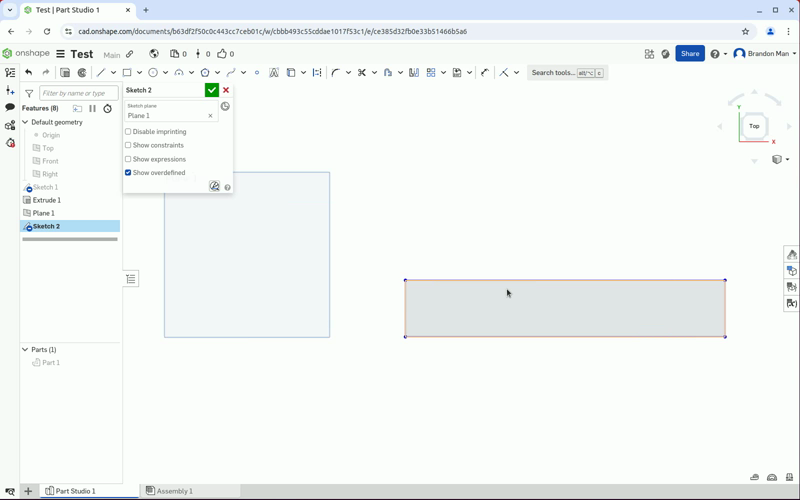
scroll(6)
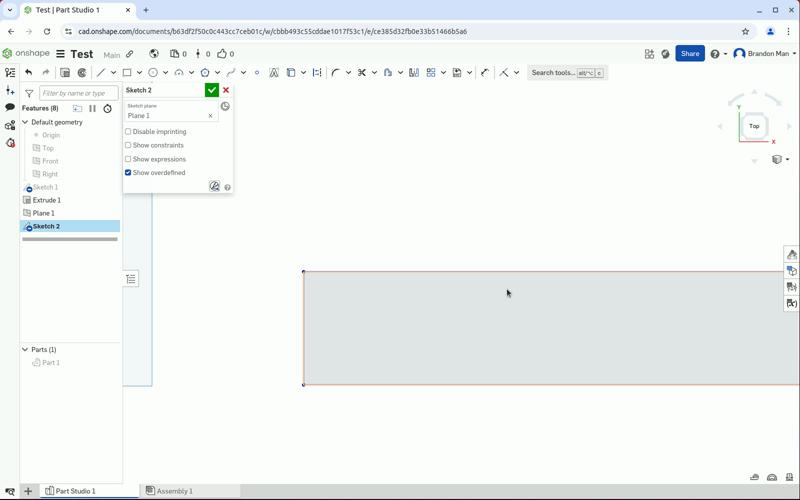
click(507, 288)
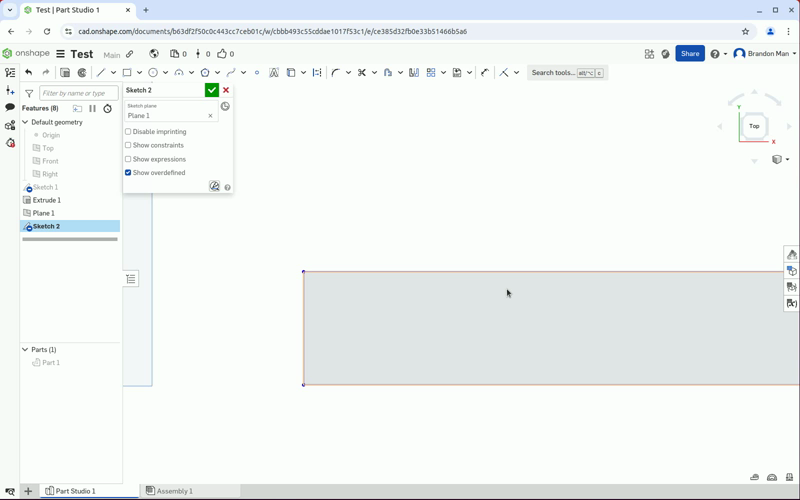
scroll(-6)
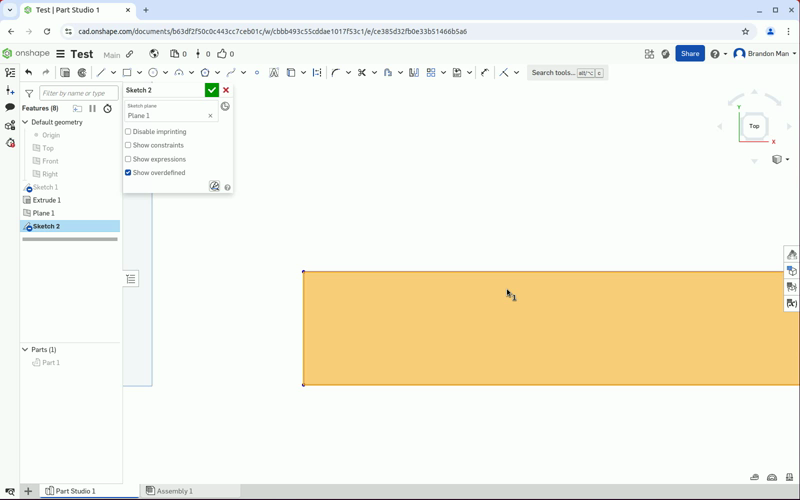
scroll(-6)
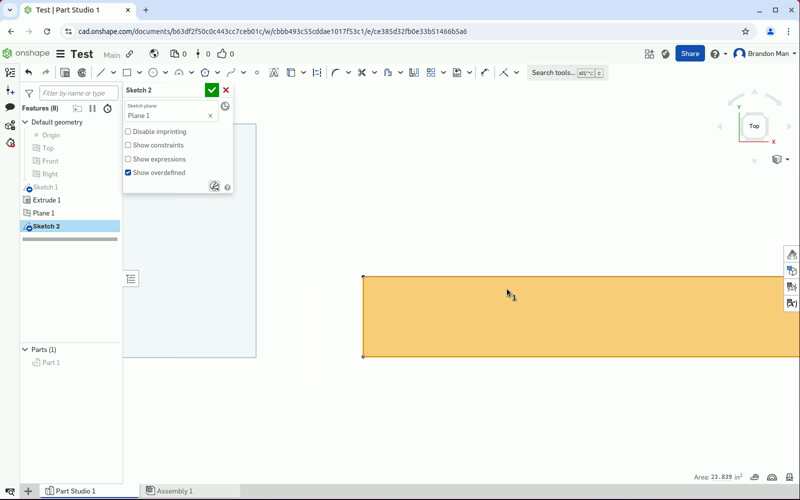
scroll(-6)
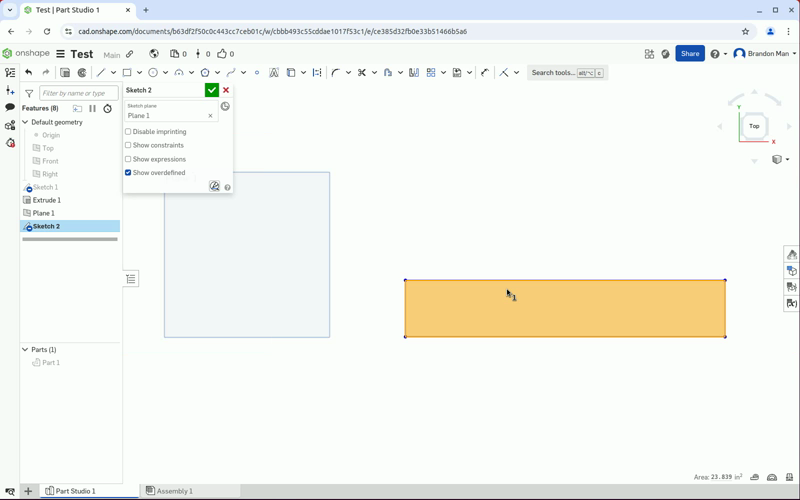
scroll(-6)
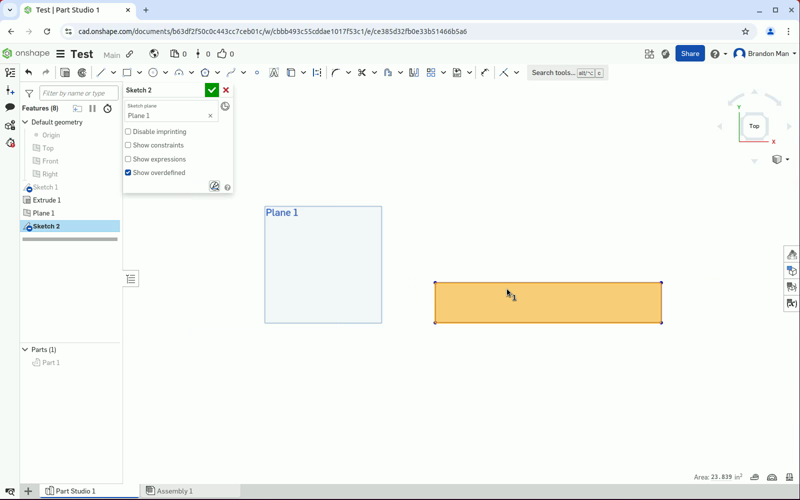
scroll(-6)
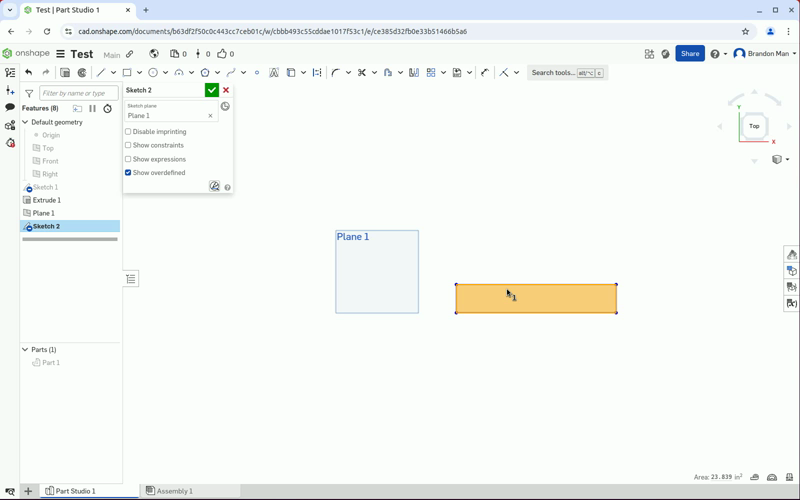
scroll(-6)
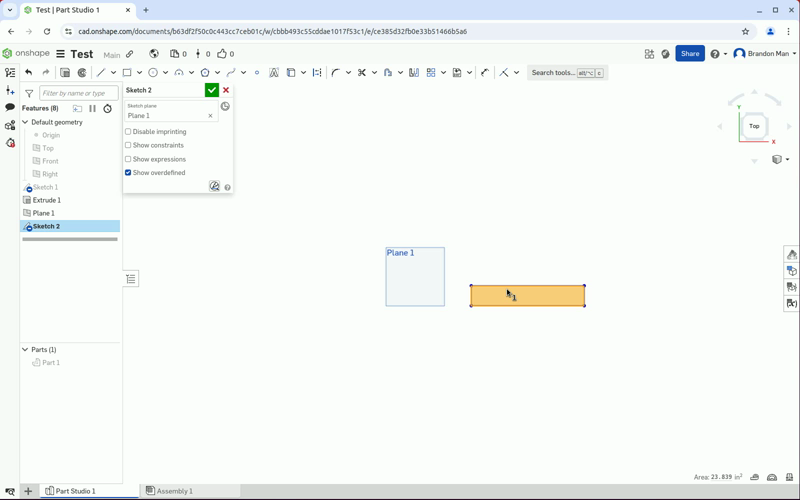
scroll(-6)
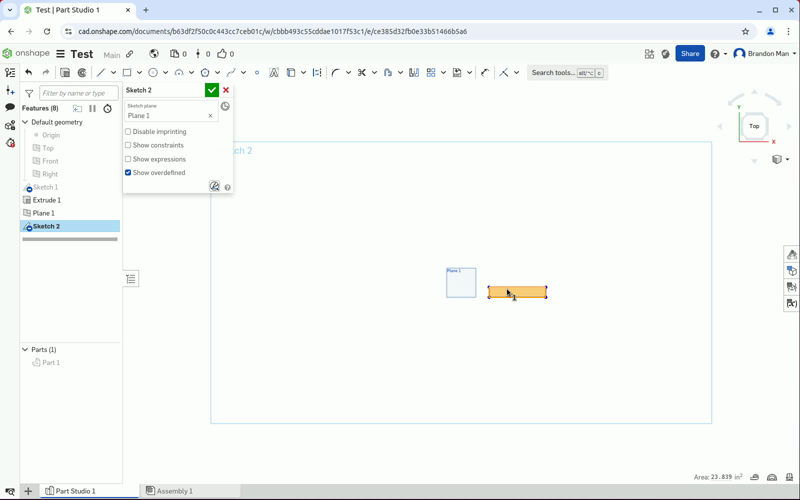
mouse_move(73, 352)
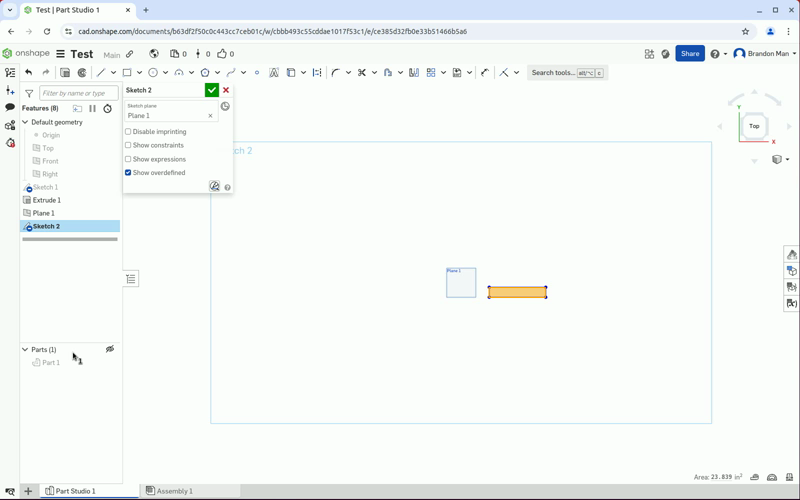
key(shift+y)
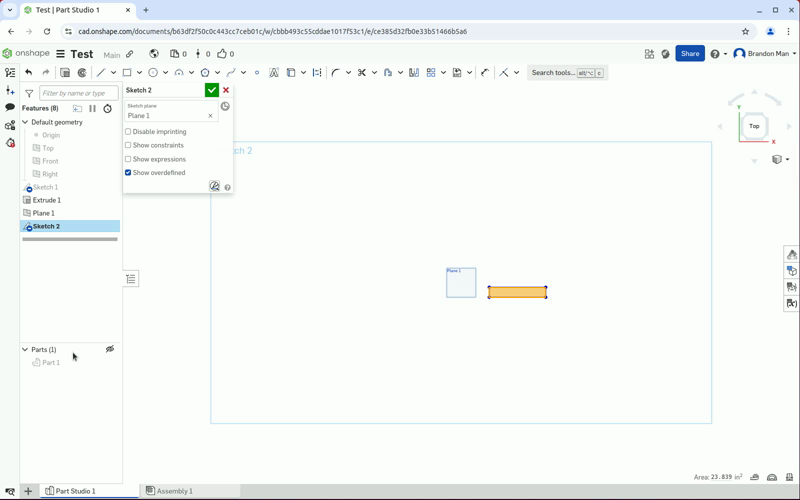
key(shift+e)
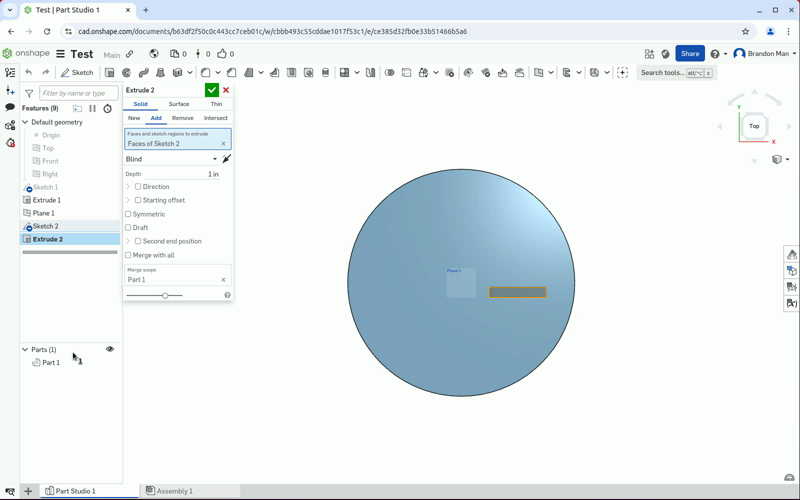
mouse_move(143, 106)
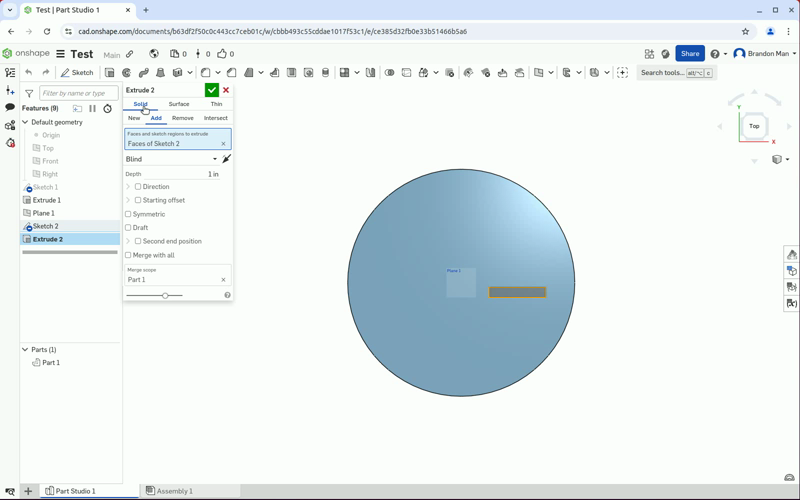
click(143, 106)
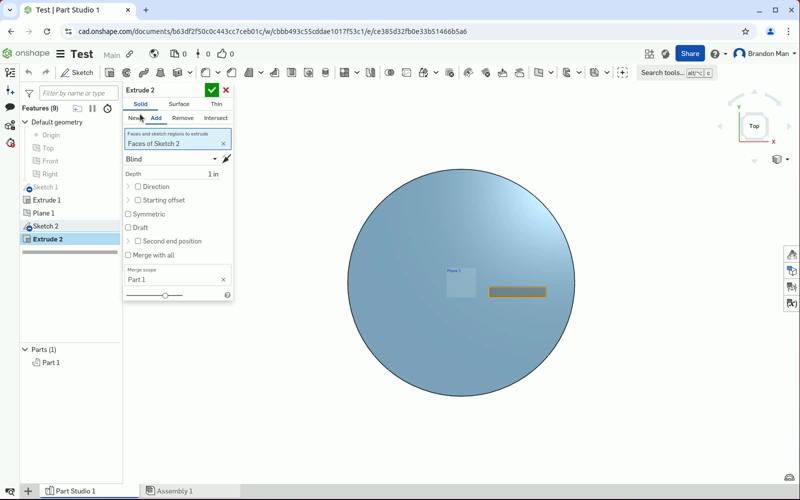
mouse_move(137, 120)
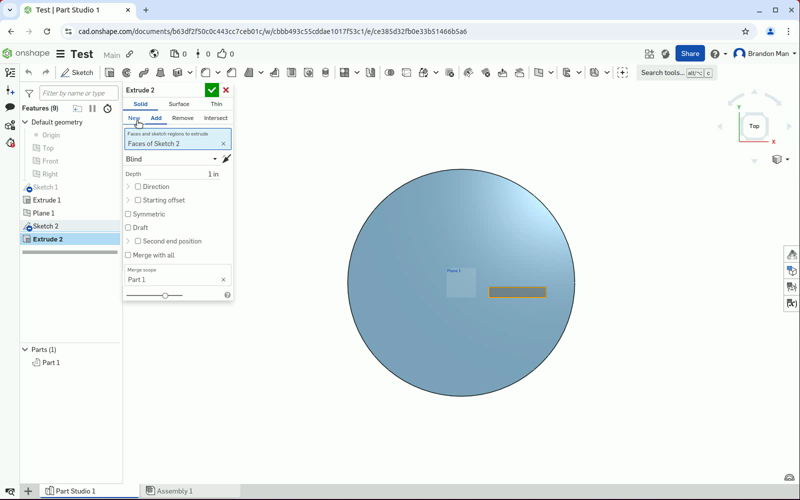
click(137, 120)
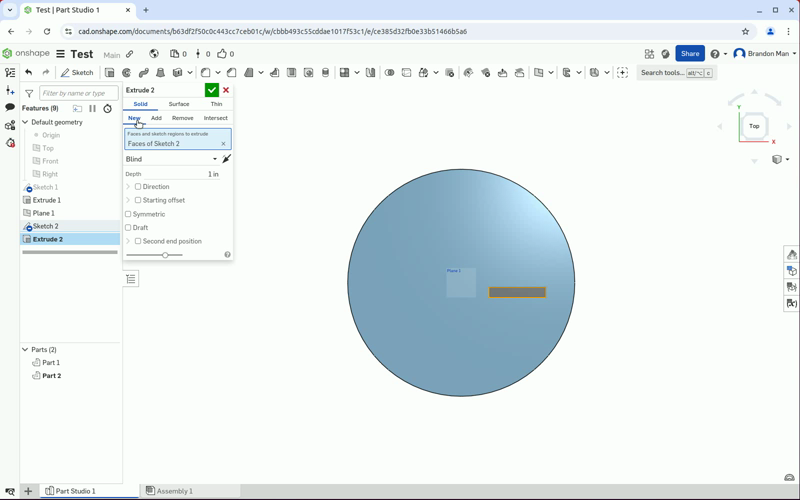
key(tab, 4)
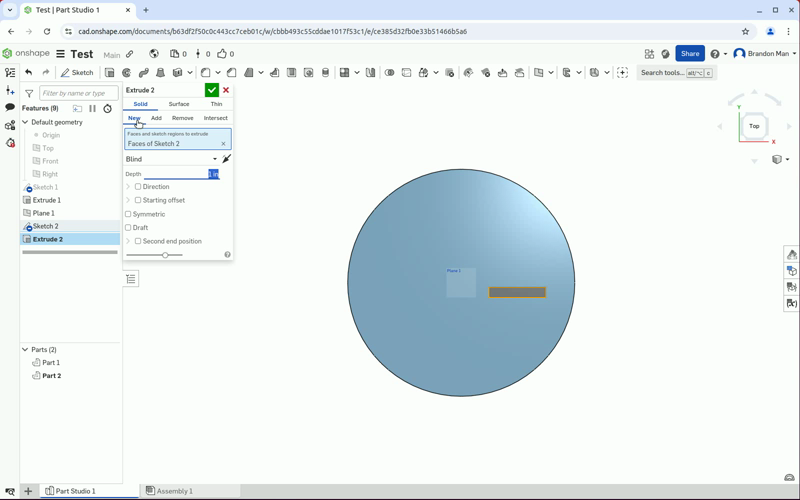
text(3.851)
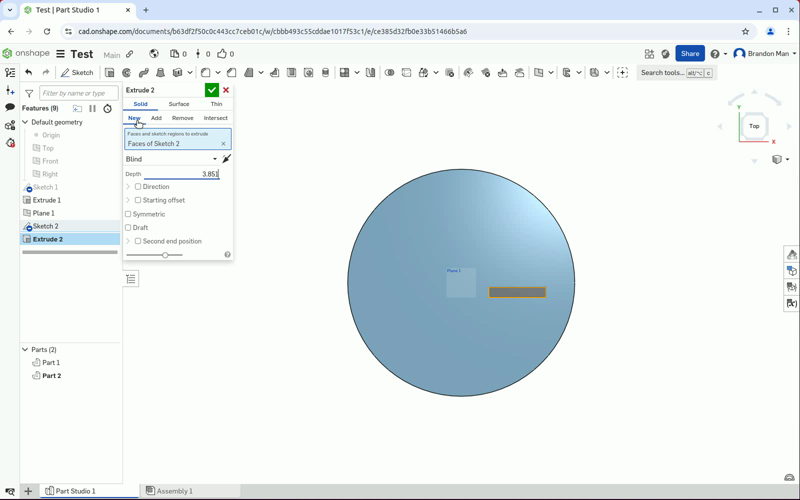
key(enter)
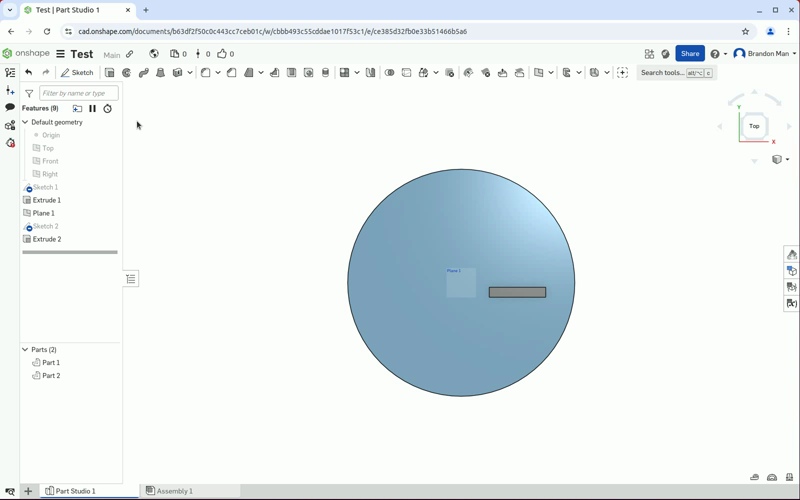
key(shift+h)
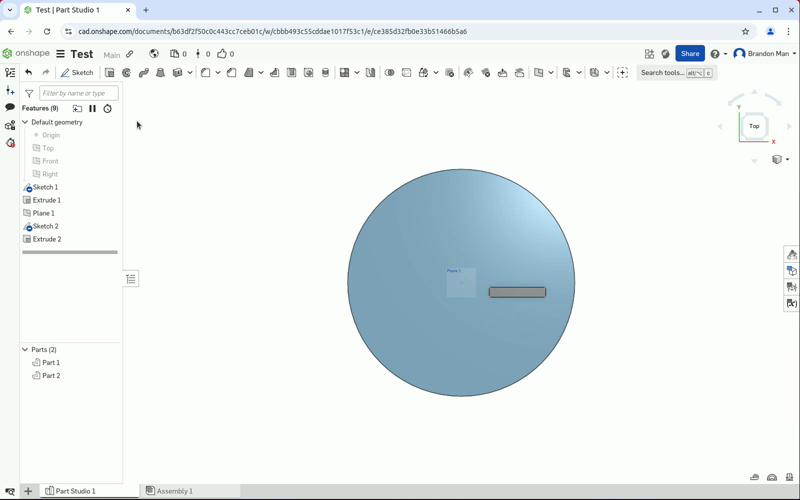
key(shift+h)
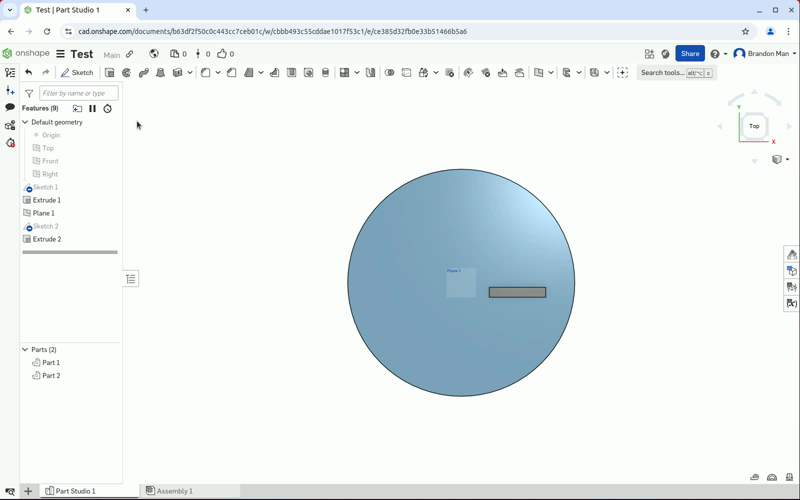
mouse_move(73, 189)
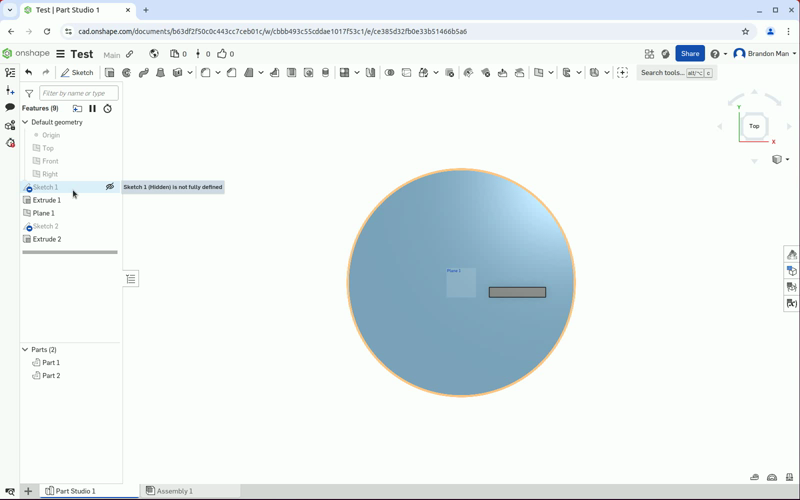
click(73, 189)
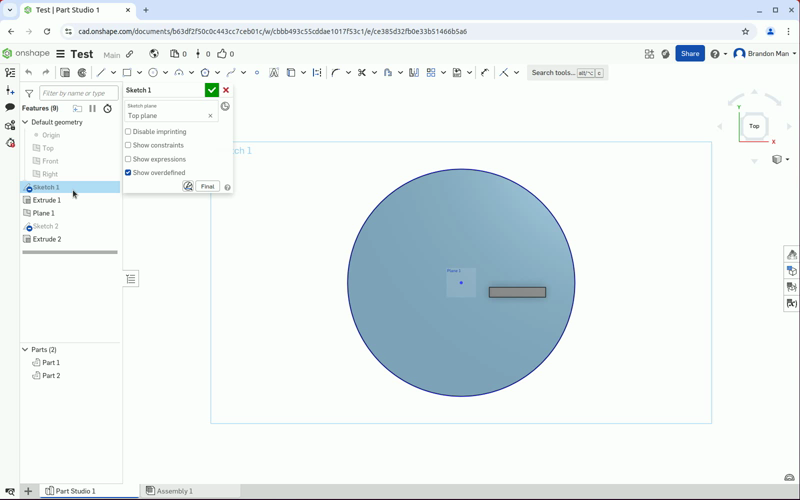
mouse_move(229, 92)
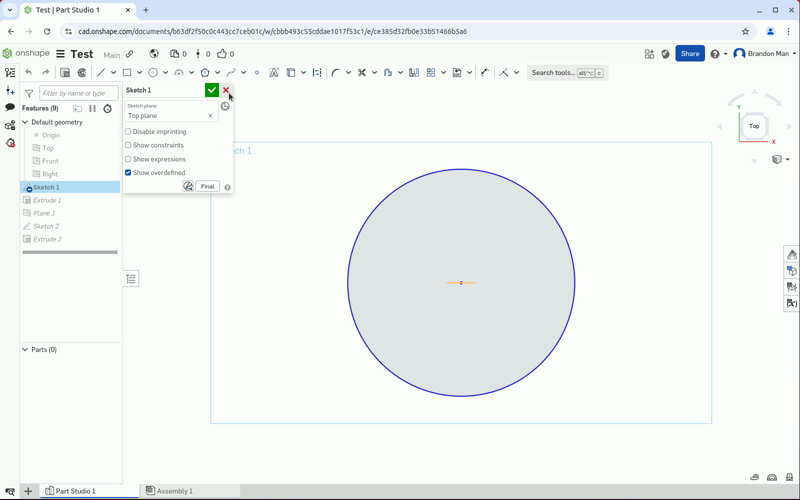
click(229, 92)
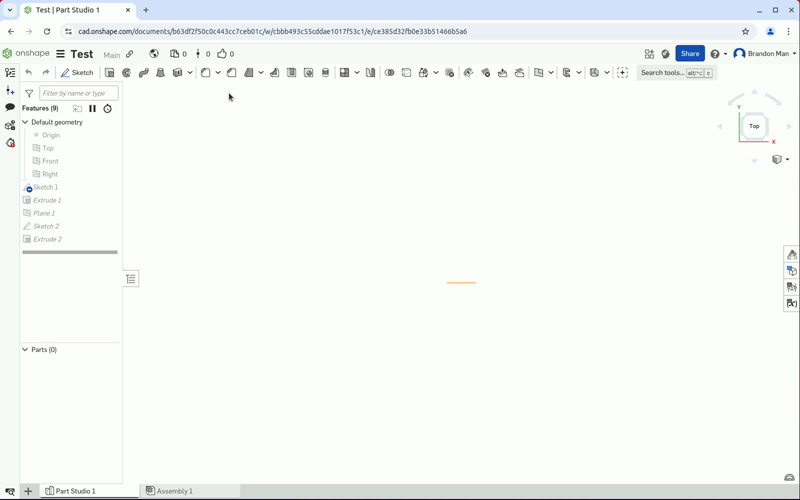
key(shift+s)
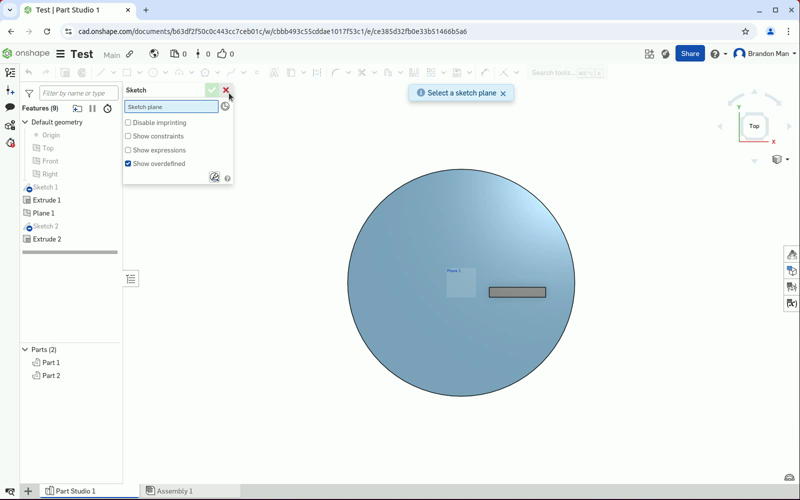
mouse_move(73, 215)
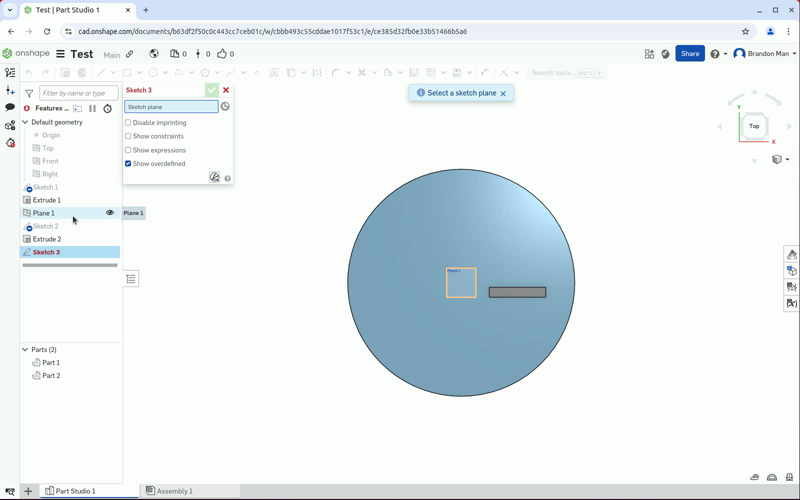
click(73, 215)
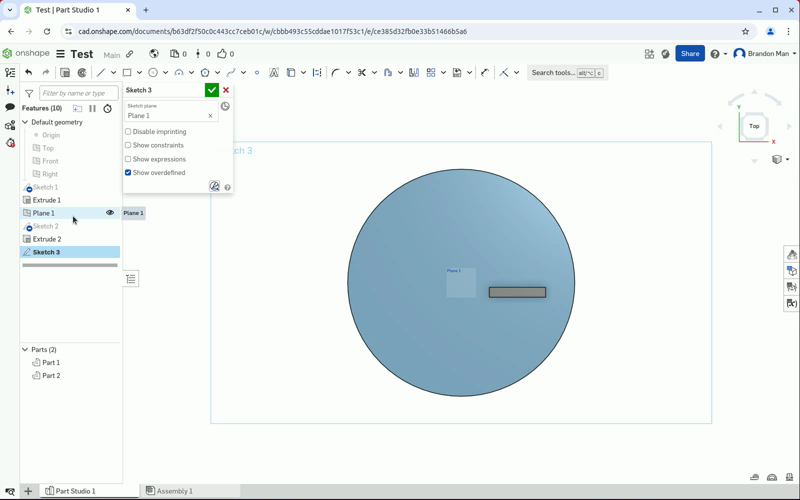
mouse_move(73, 352)
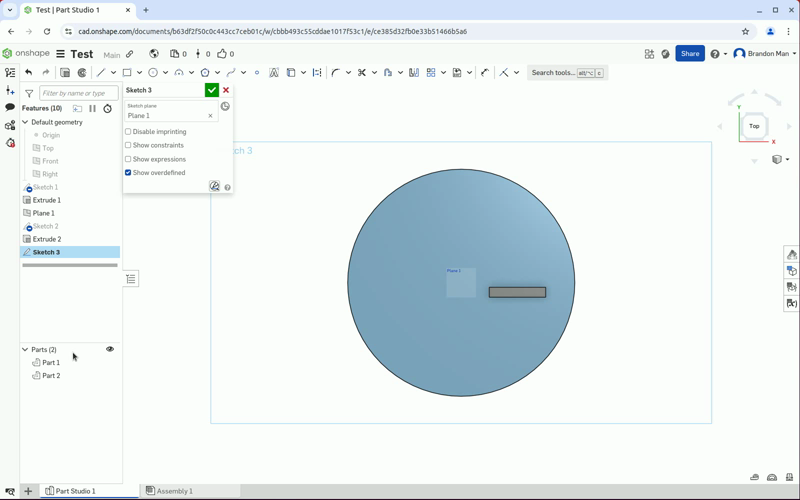
key(y)
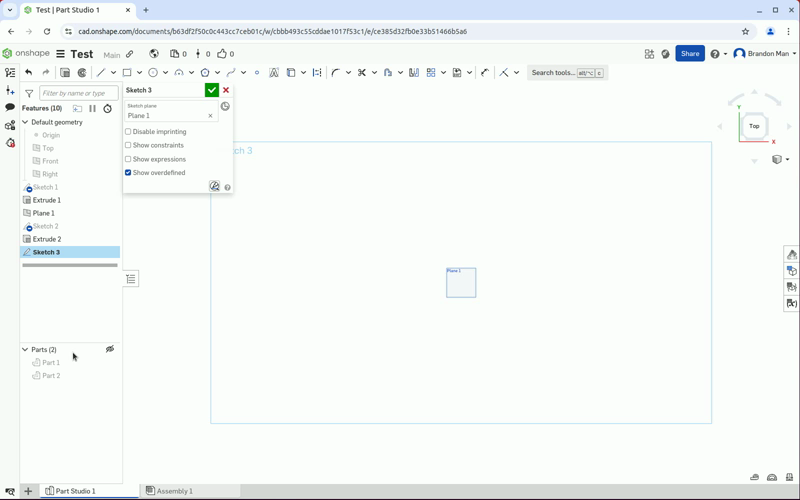
key(l)
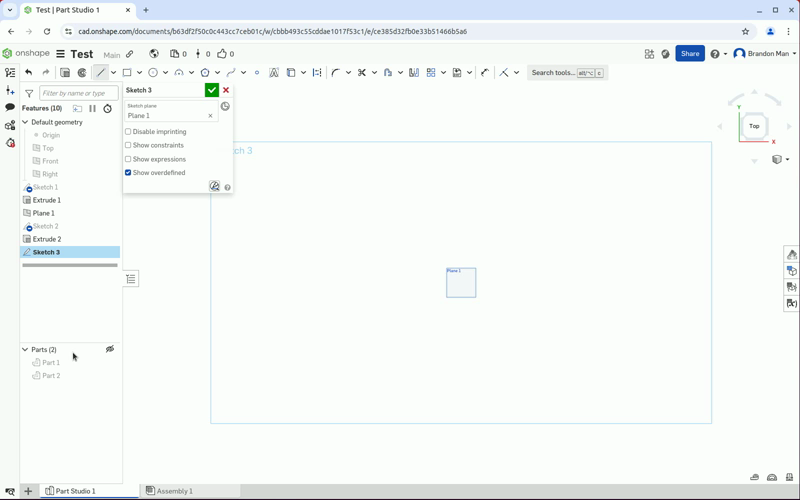
key_down(shift)
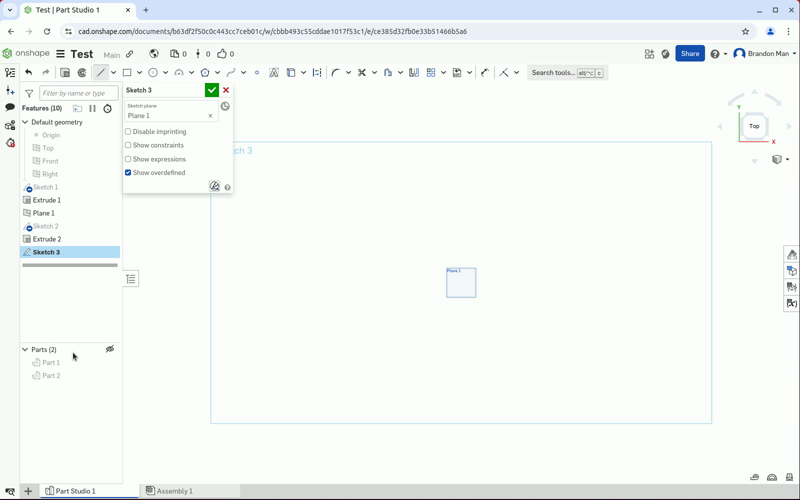
mouse_move(489, 278)
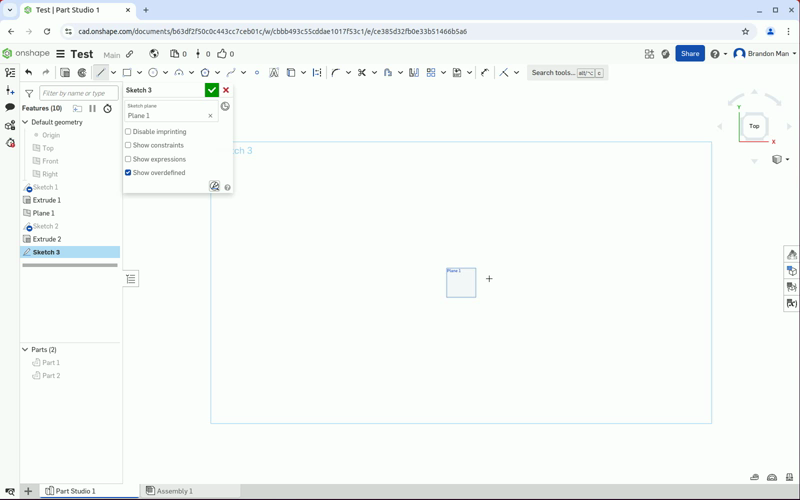
click(489, 278)
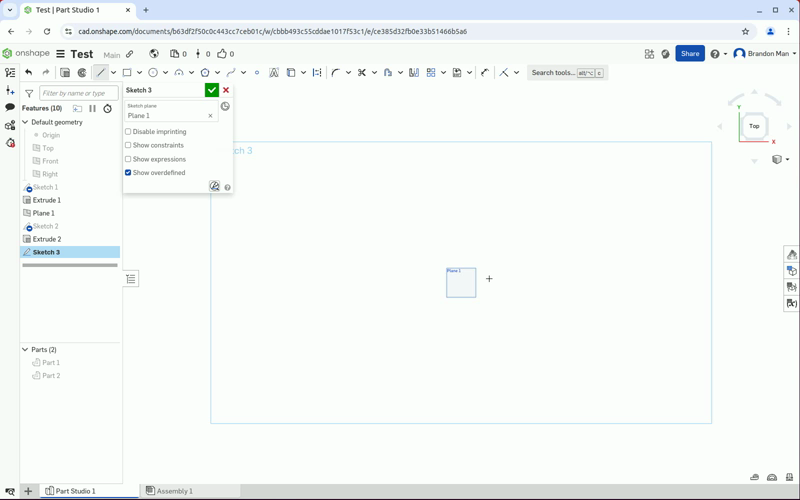
key_up(shift)
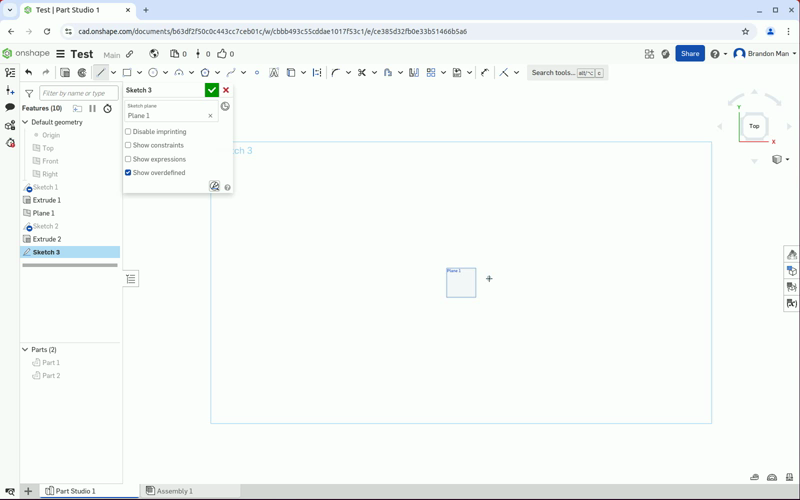
key_down(shift)
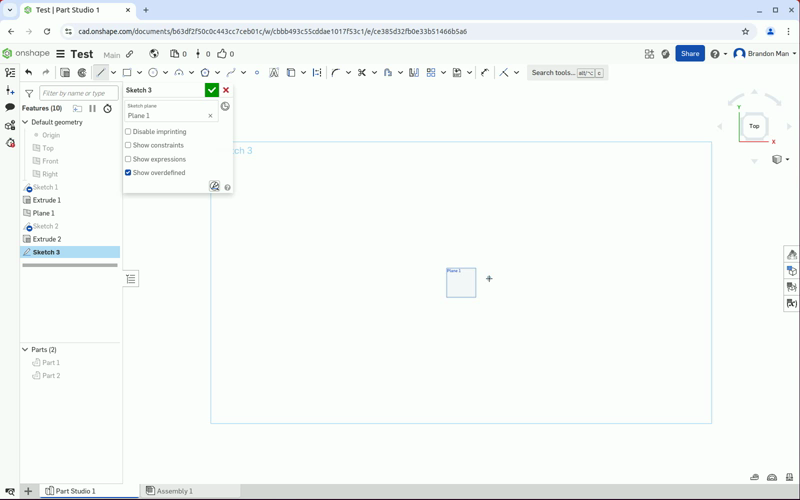
mouse_move(519, 278)
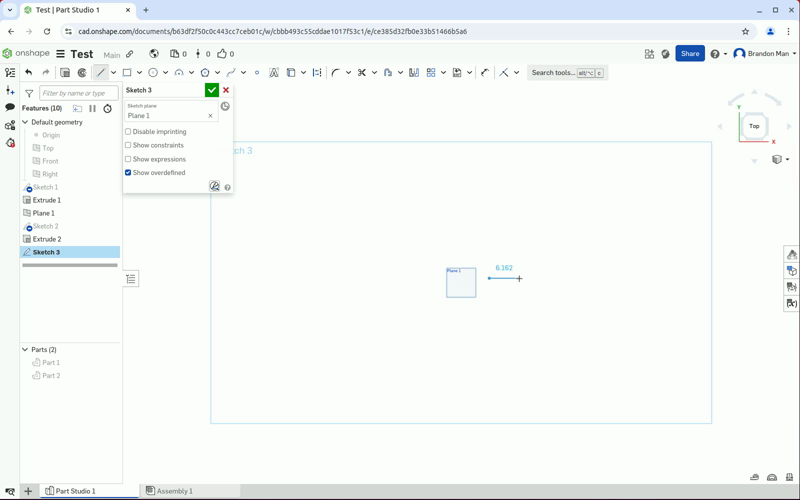
mouse_move(545, 278)
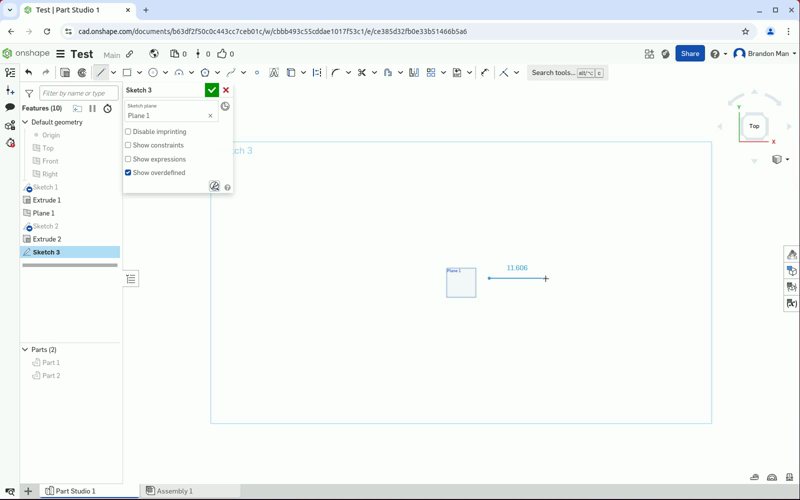
click(545, 278)
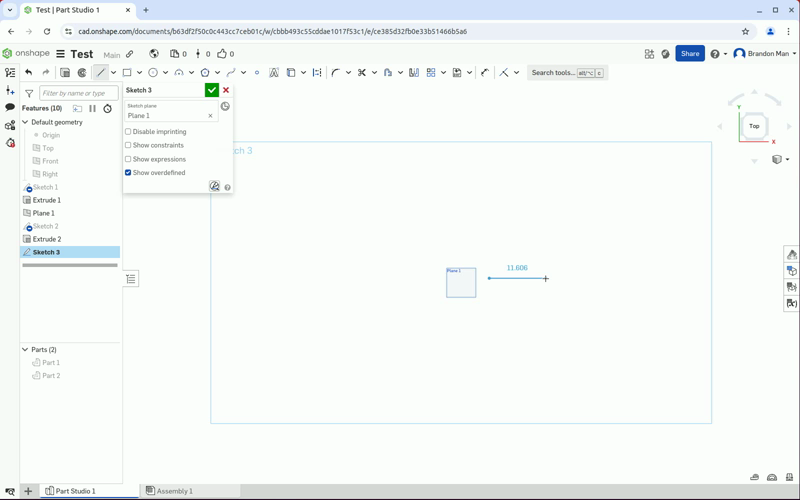
key_up(shift)
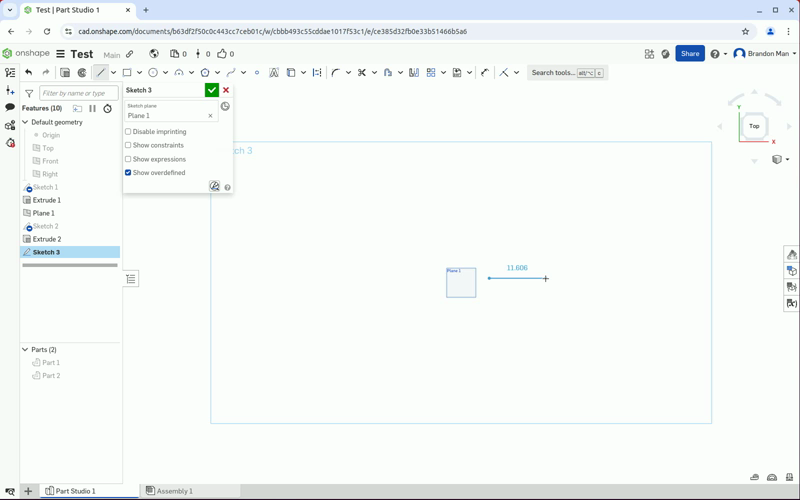
key_down(shift)
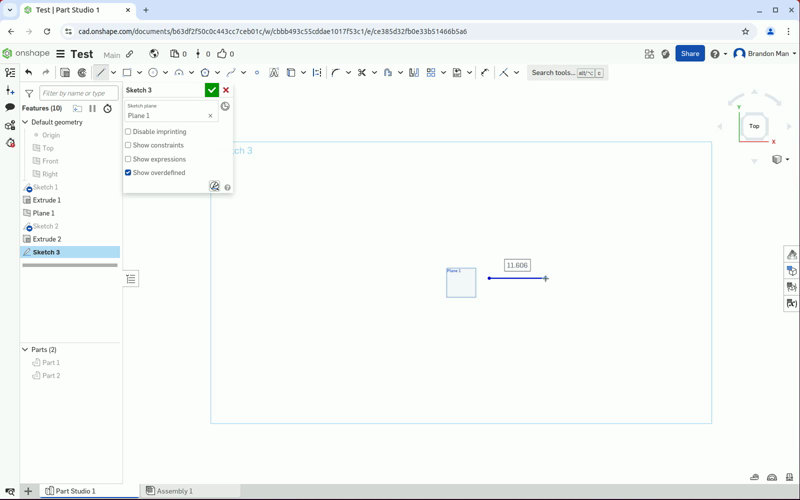
mouse_move(575, 278)
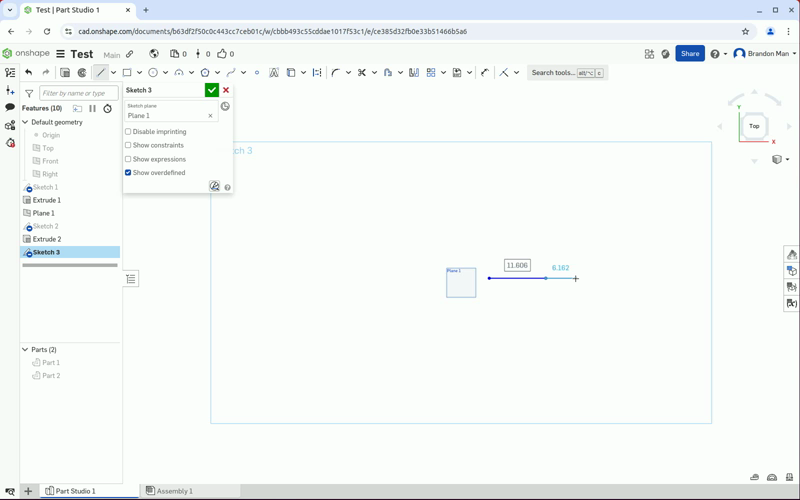
mouse_move(545, 268)
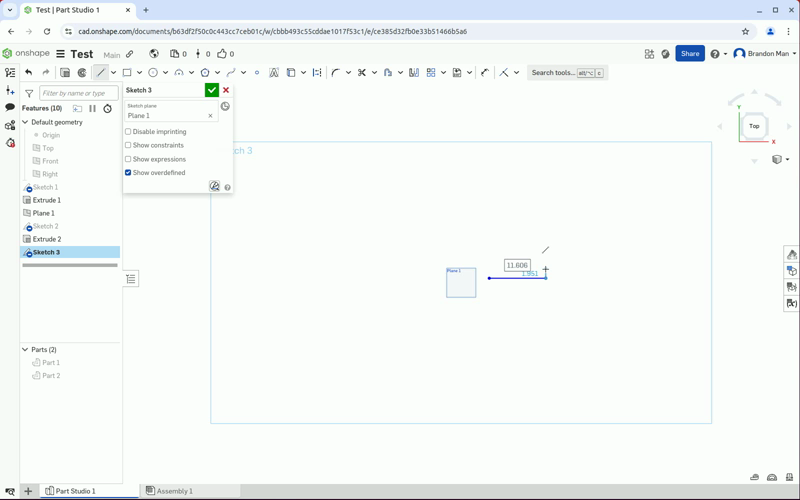
click(545, 268)
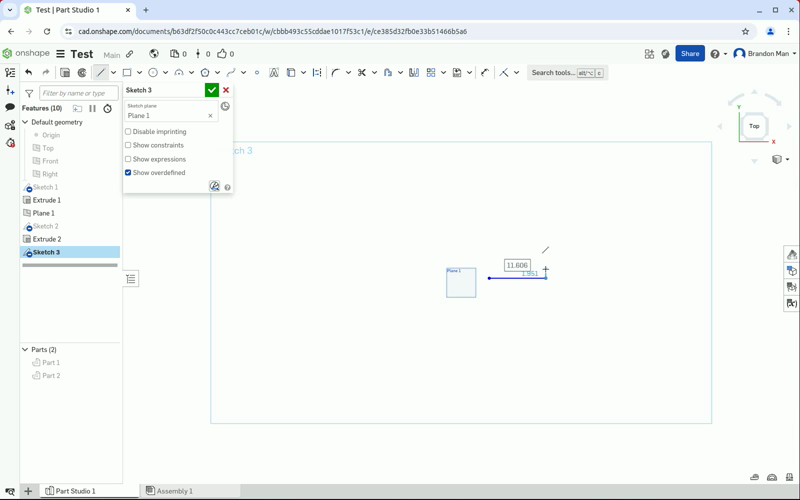
key_up(shift)
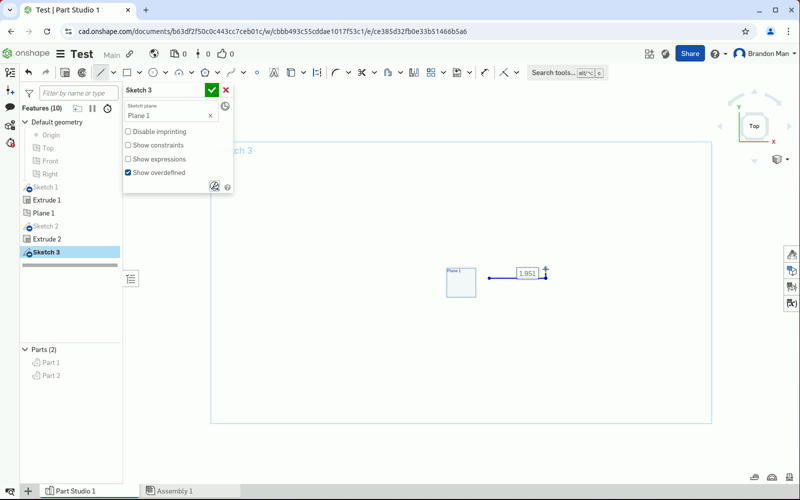
key_down(shift)
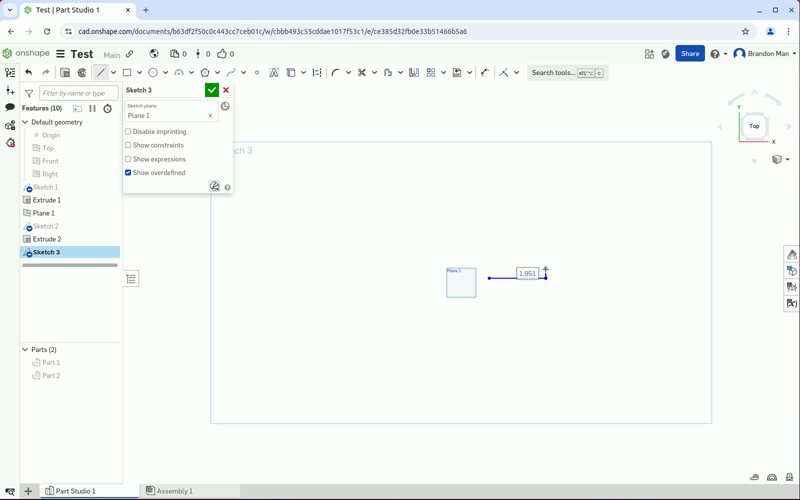
mouse_move(575, 268)
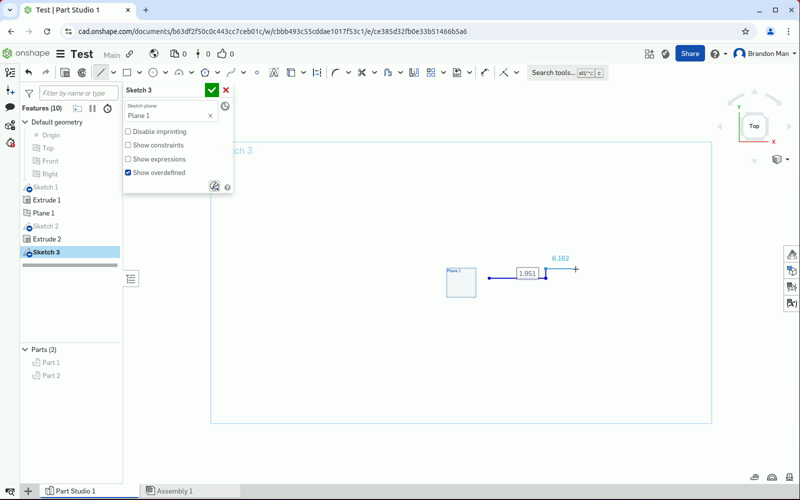
mouse_move(489, 268)
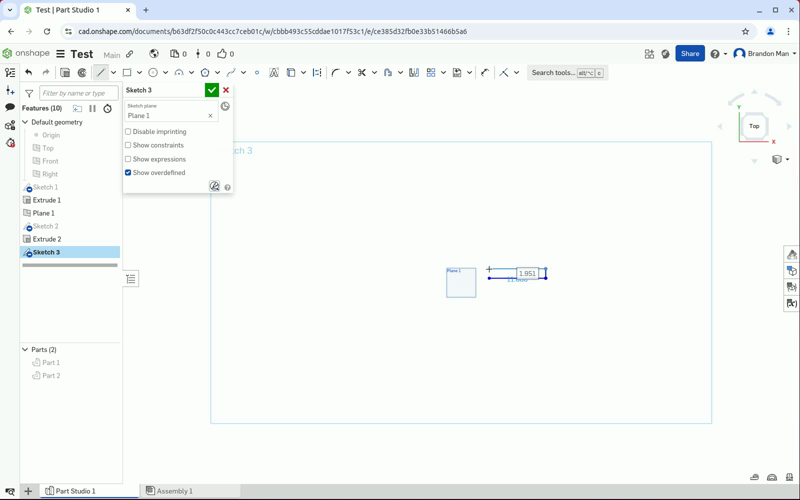
click(489, 268)
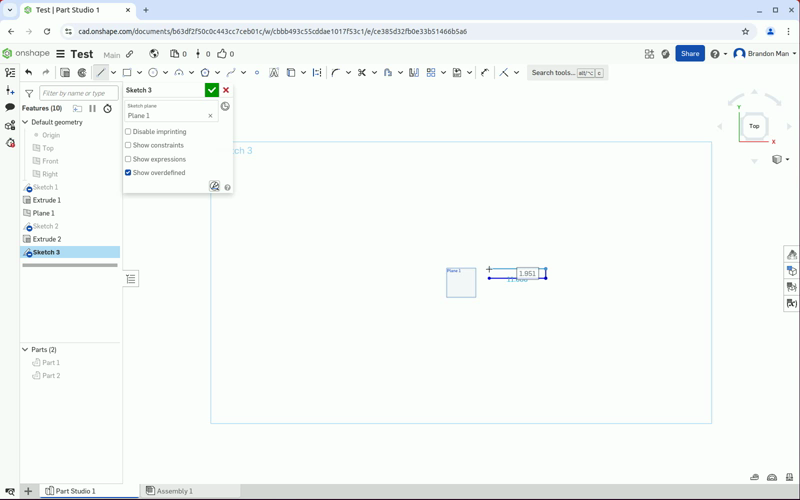
key_up(shift)
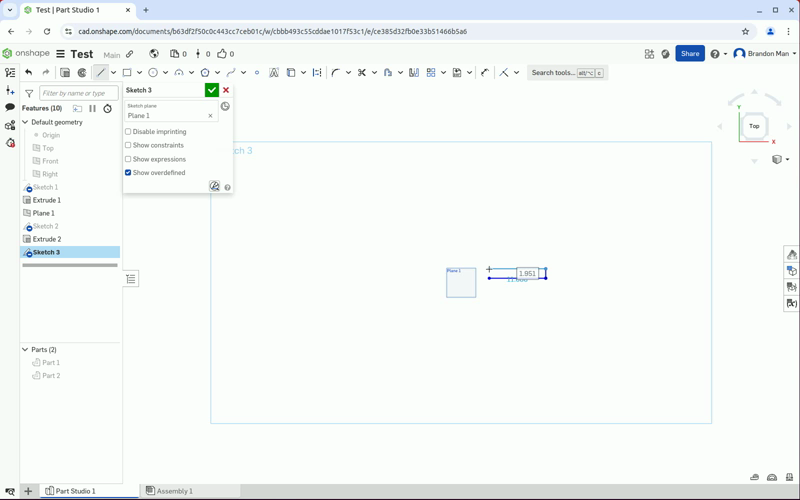
mouse_move(519, 268)
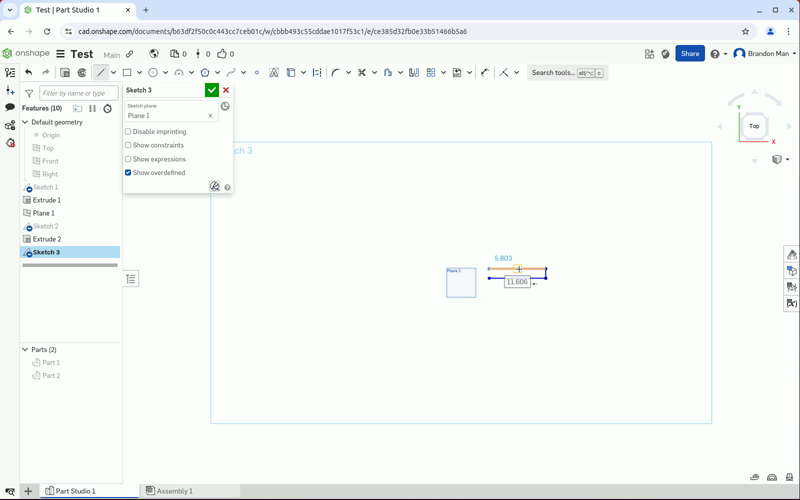
key_down(shift)
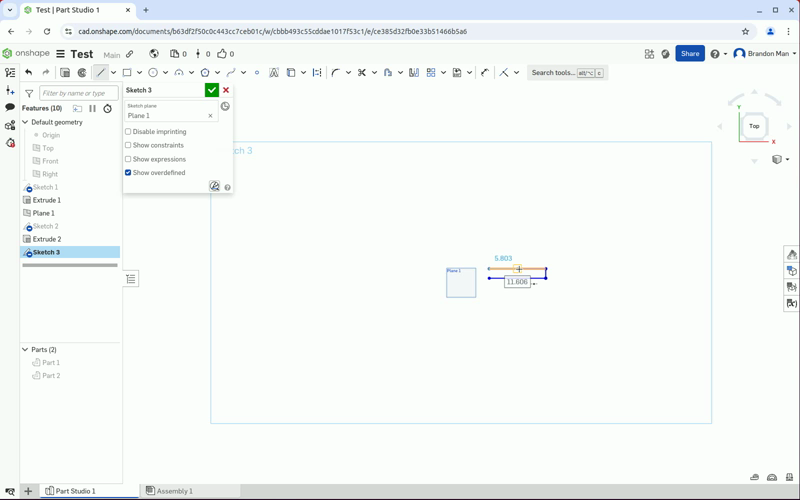
mouse_move(489, 278)
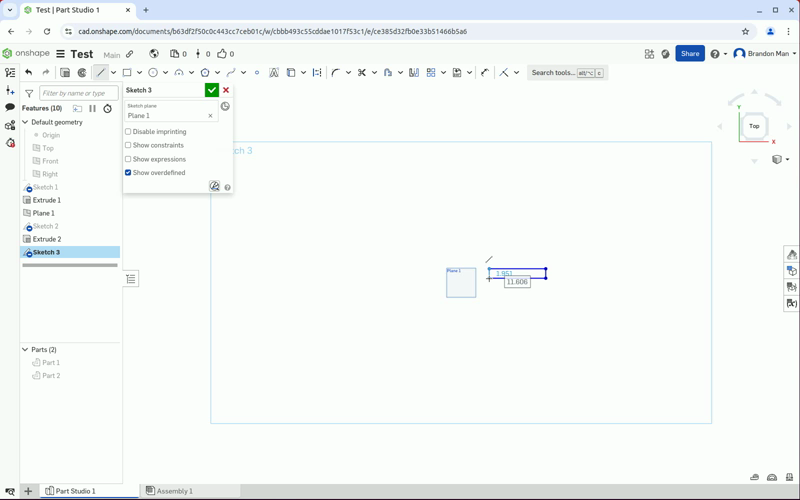
key_up(shift)
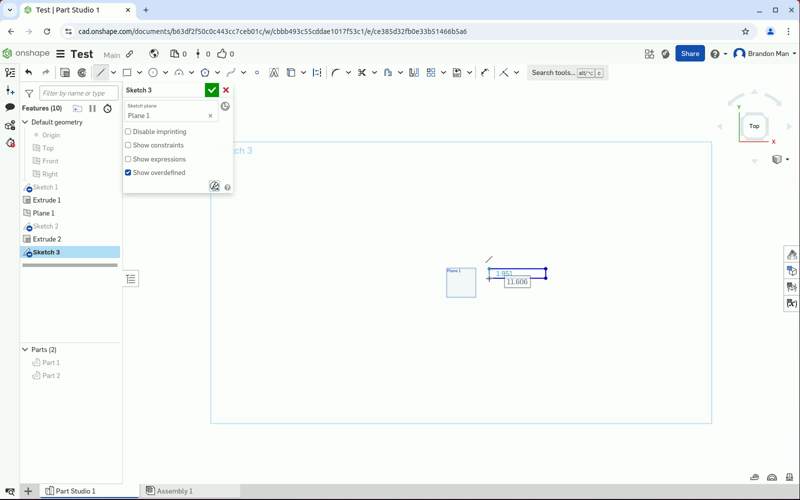
click(489, 278)
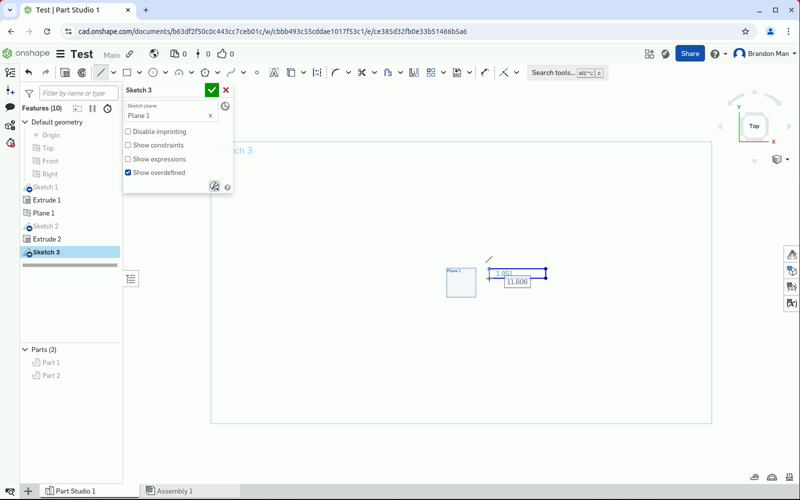
key(esc)
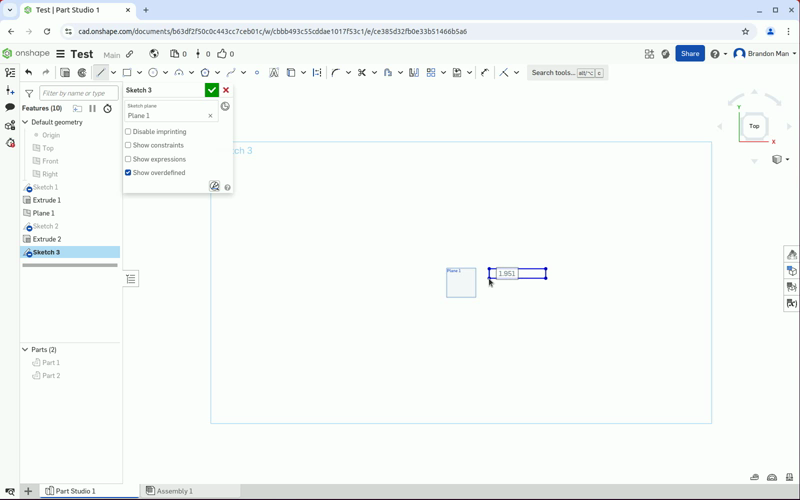
mouse_move(491, 274)
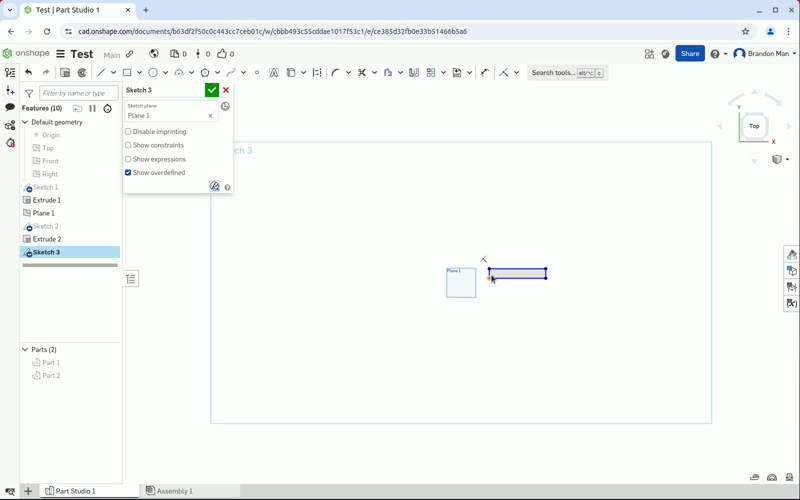
scroll(6)
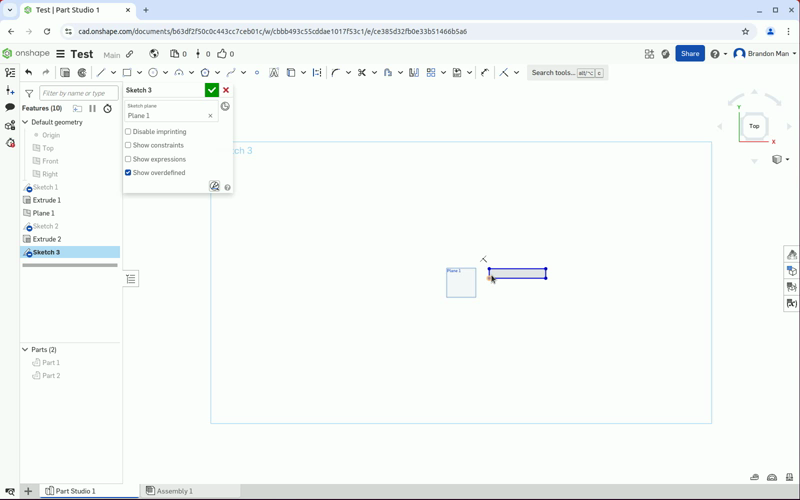
scroll(6)
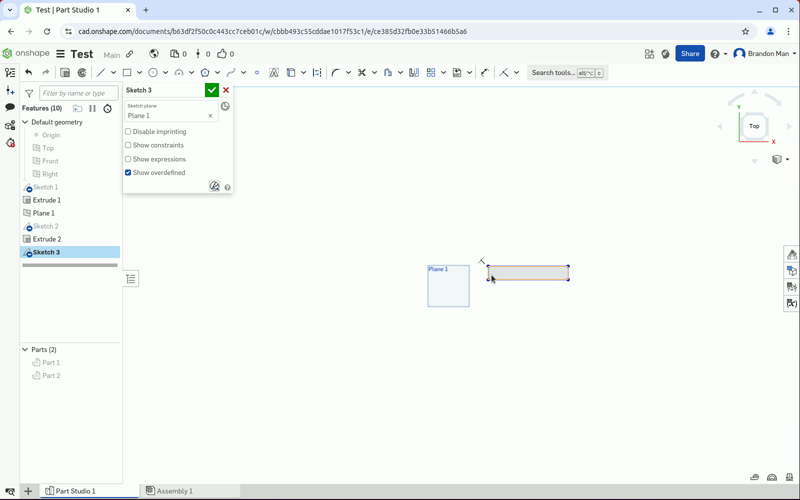
scroll(6)
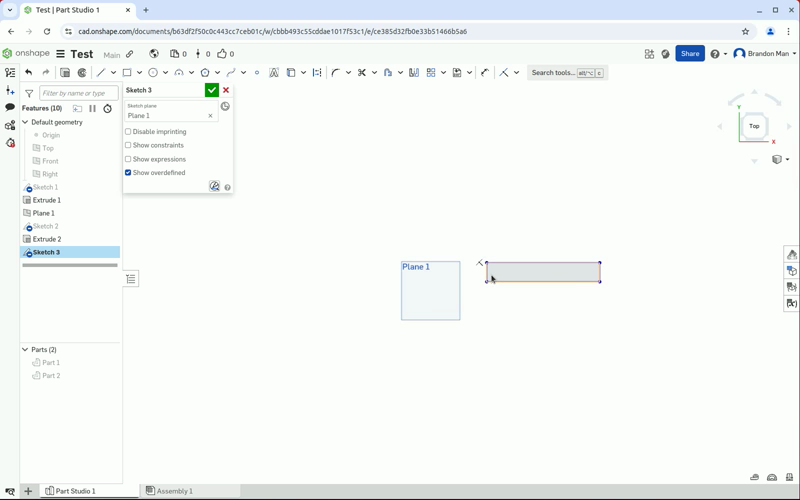
scroll(6)
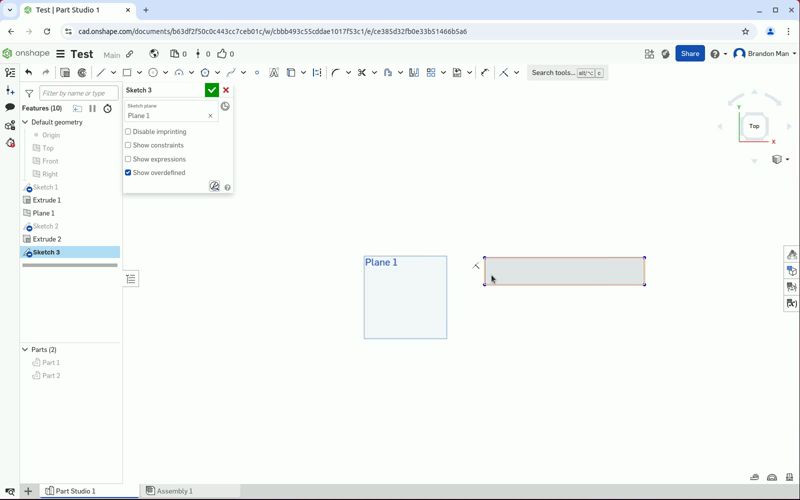
scroll(6)
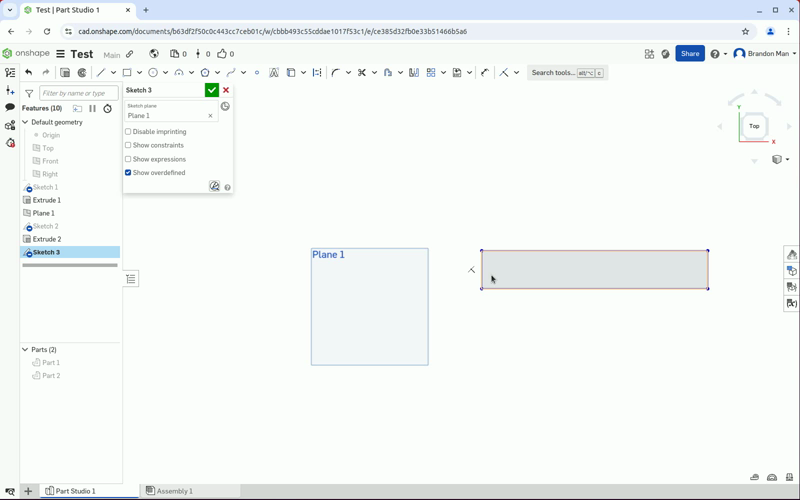
scroll(6)
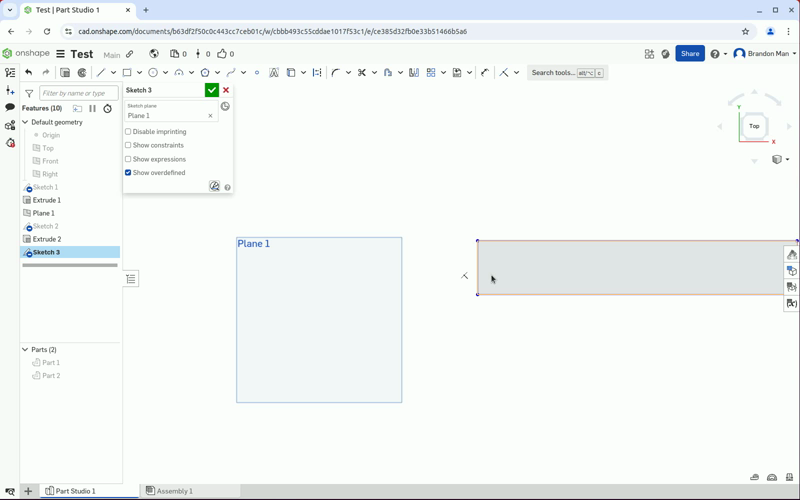
scroll(6)
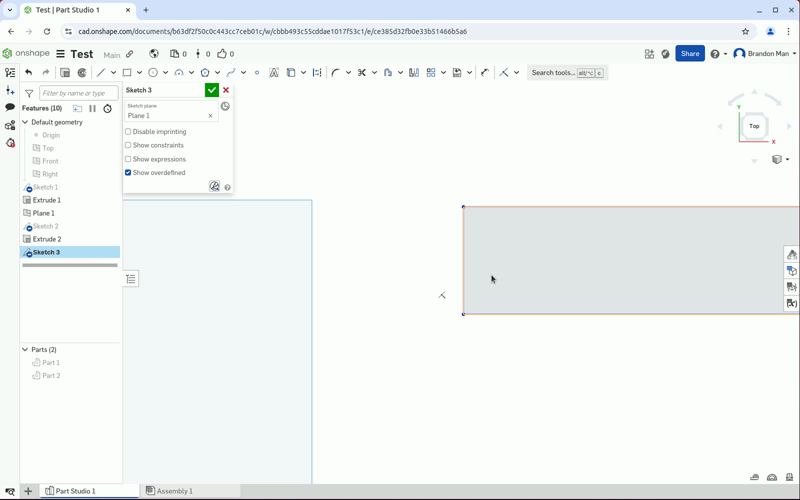
click(491, 274)
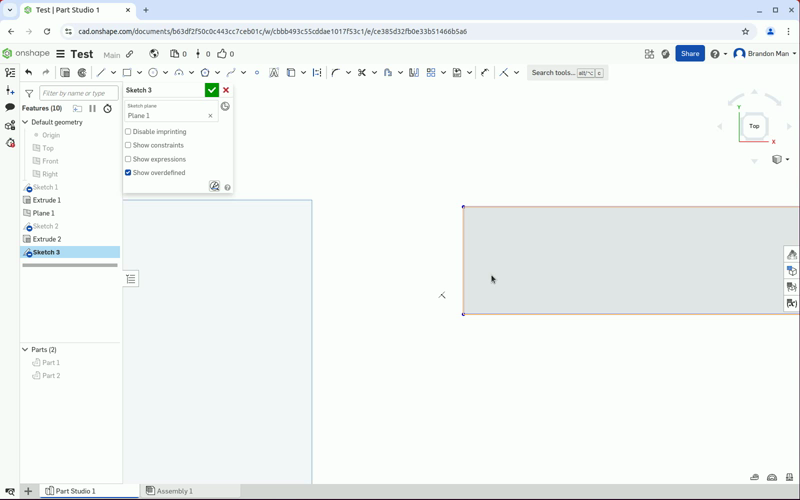
scroll(-6)
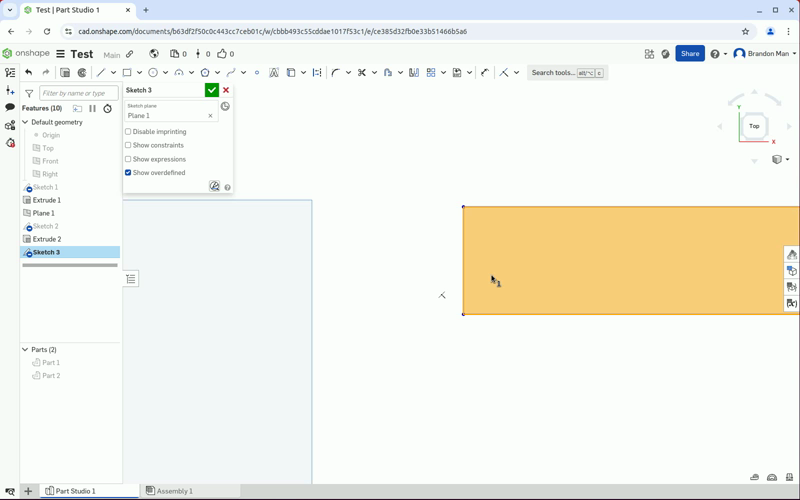
scroll(-6)
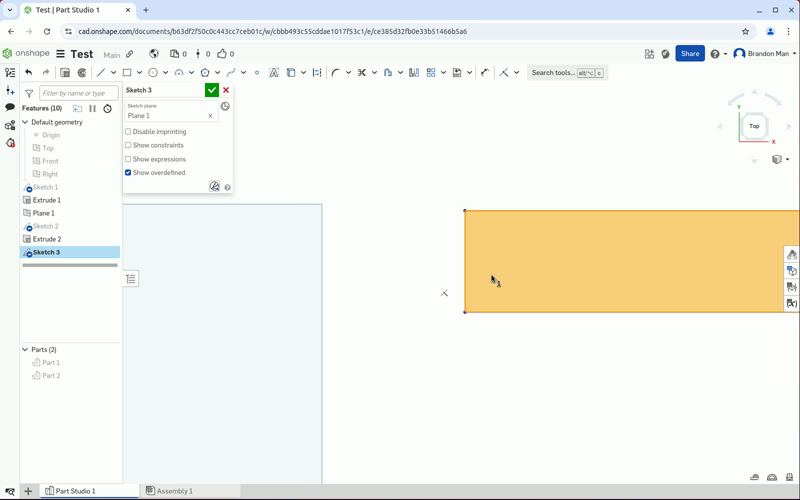
scroll(-6)
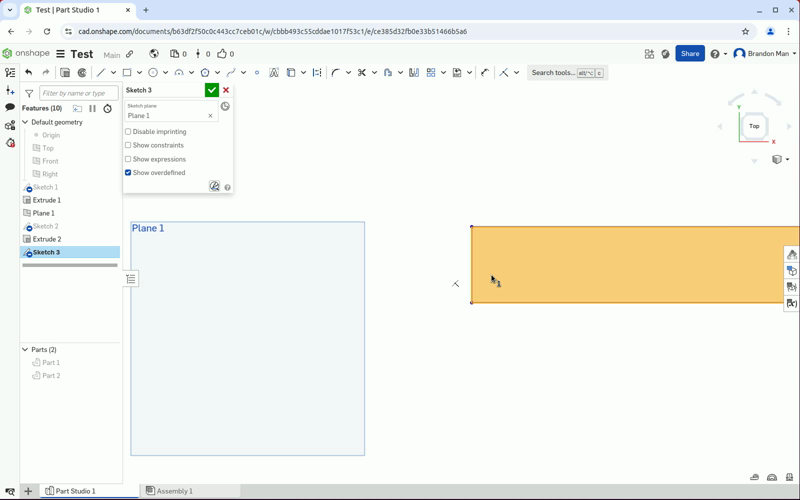
scroll(-6)
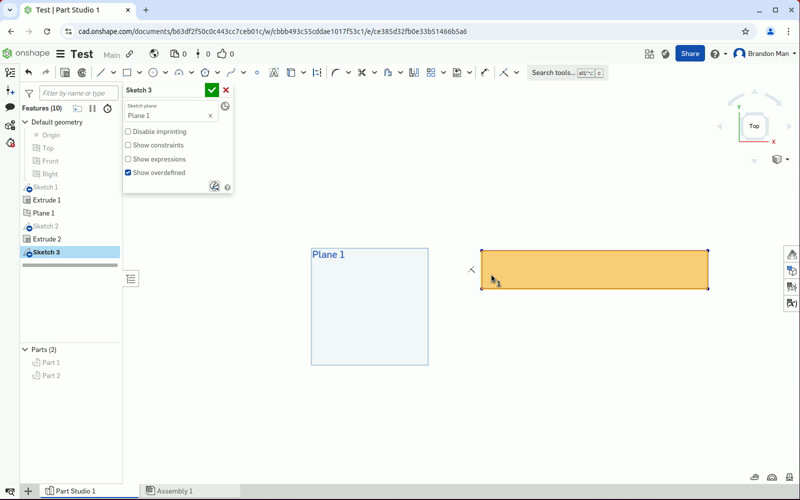
scroll(-6)
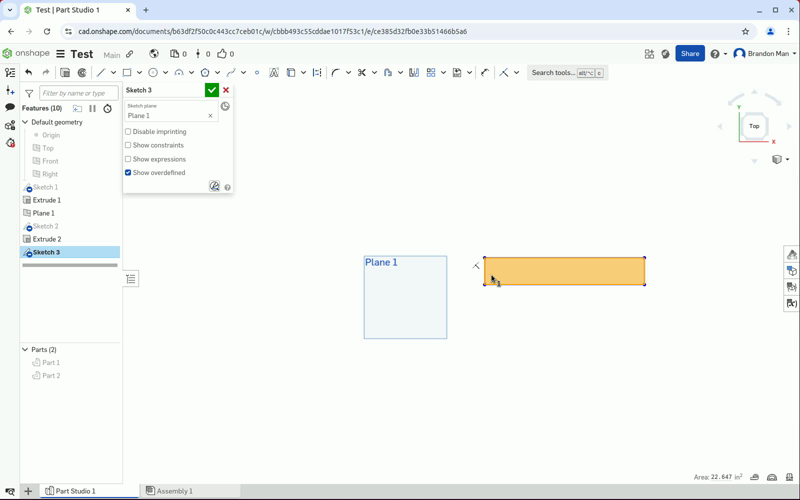
scroll(-6)
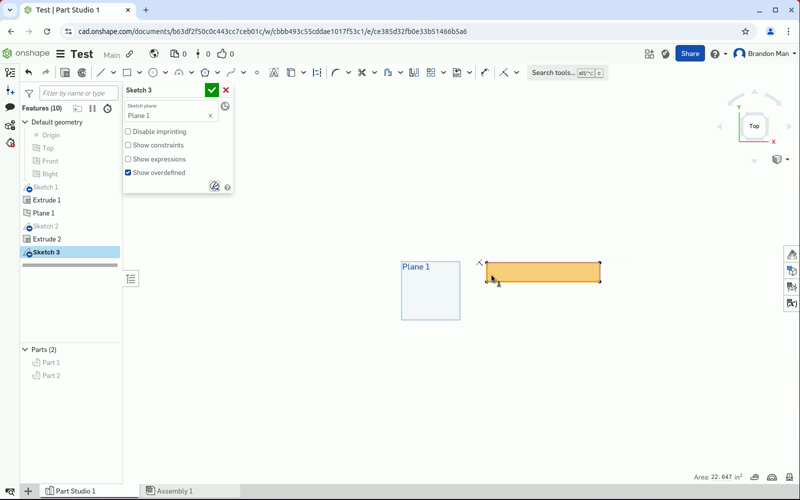
scroll(-6)
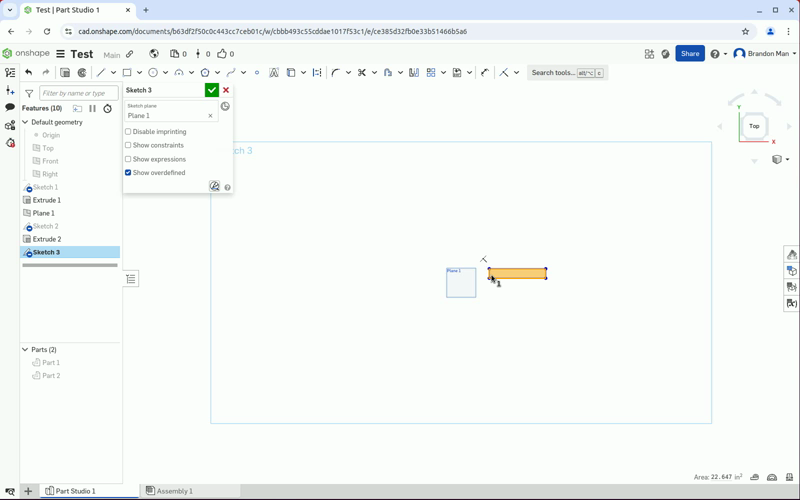
mouse_move(73, 352)
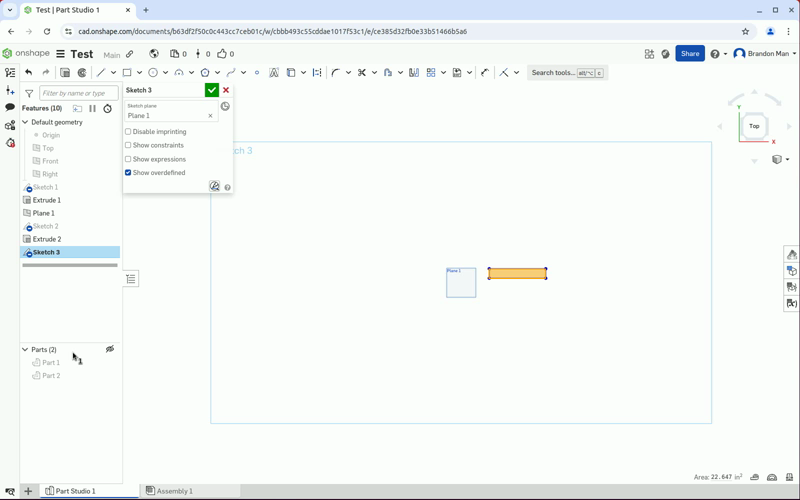
key(shift+y)
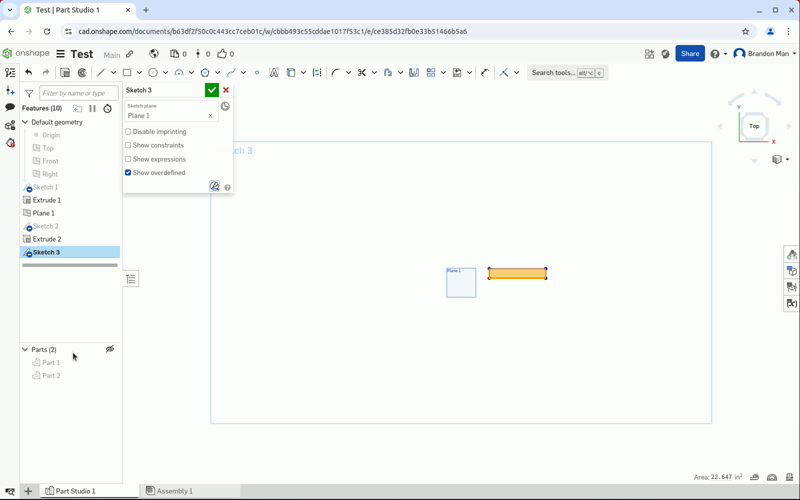
key(shift+e)
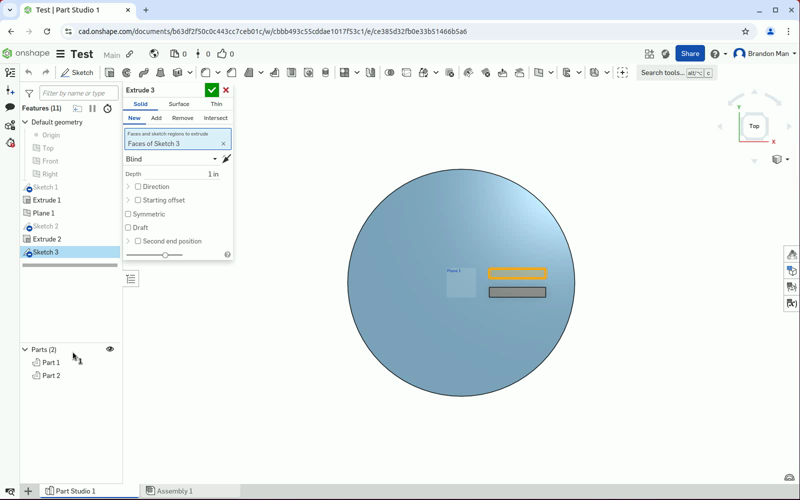
mouse_move(143, 106)
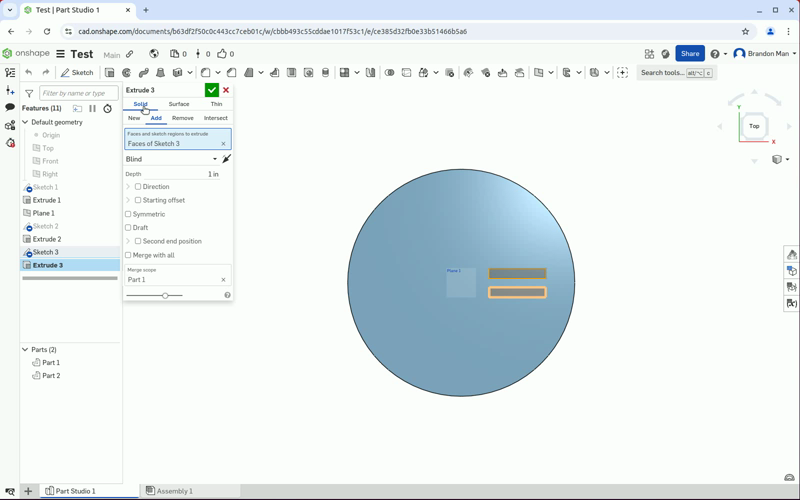
click(143, 106)
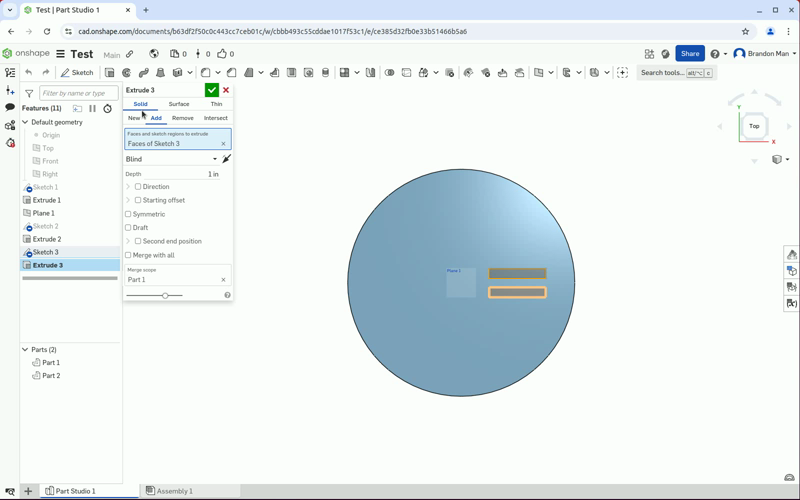
mouse_move(137, 120)
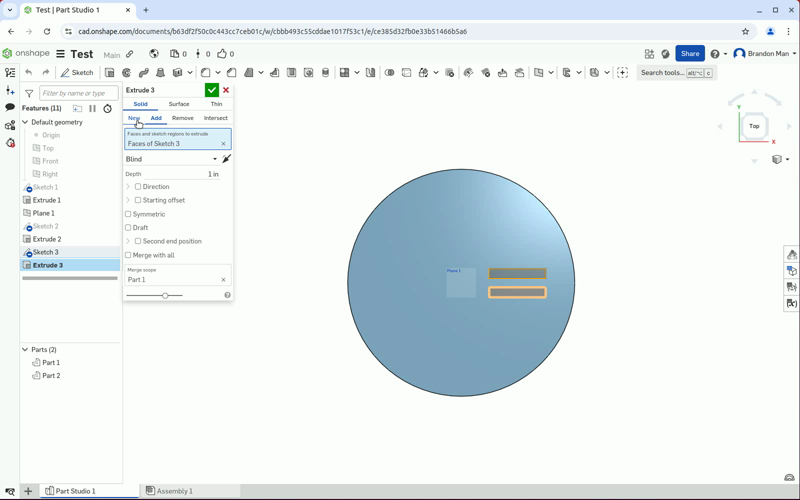
click(137, 120)
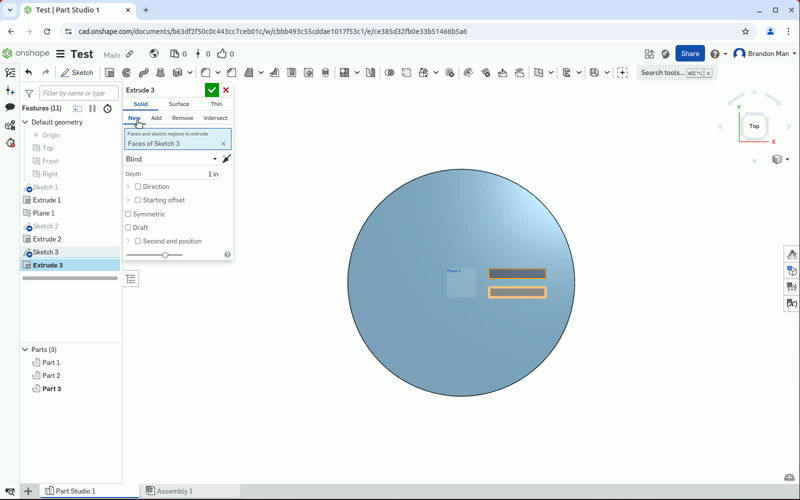
key(tab, 4)
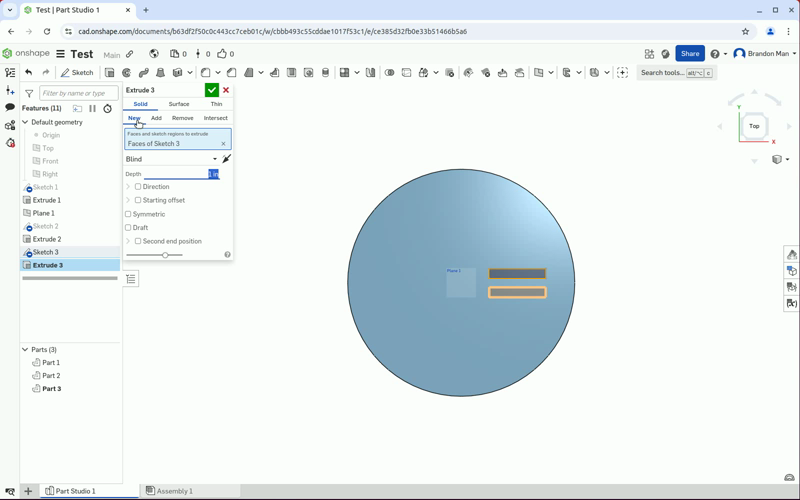
text(3.851)
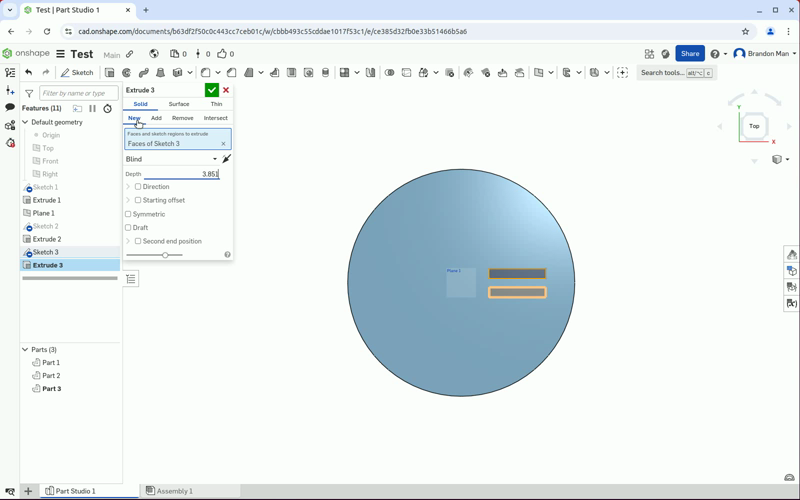
key(enter)
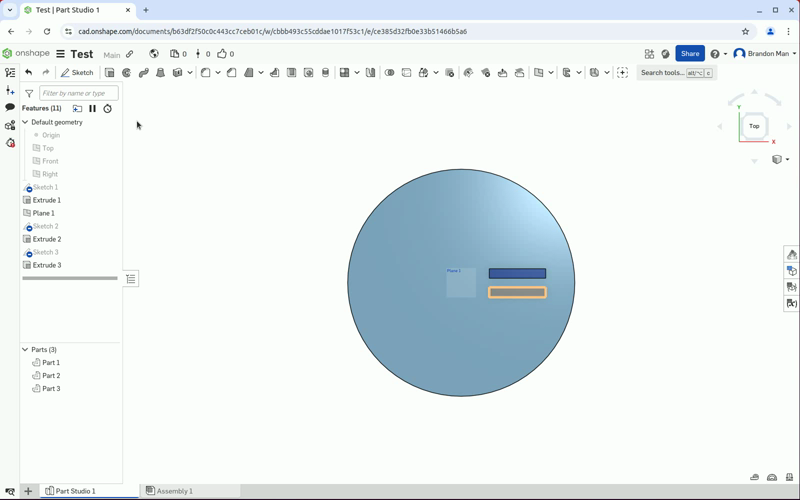
key(shift+h)
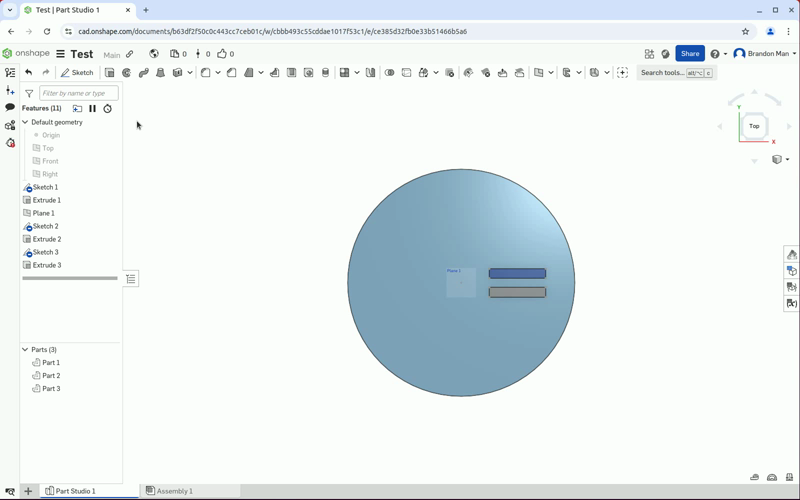
key(shift+h)
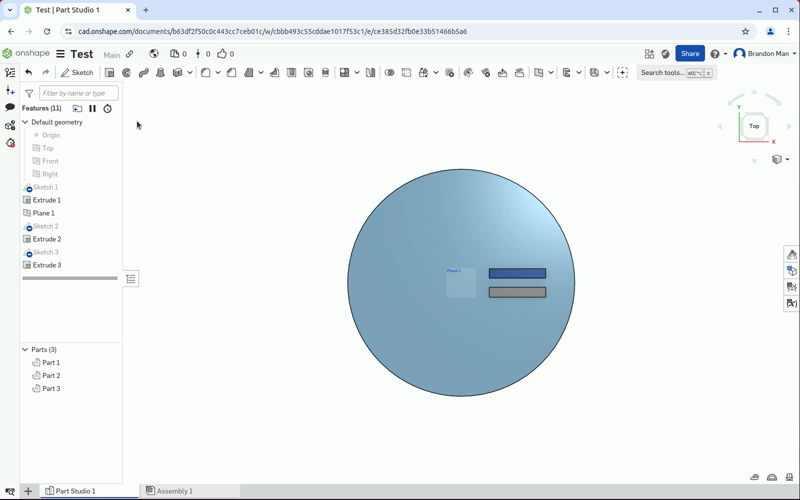
mouse_move(73, 189)
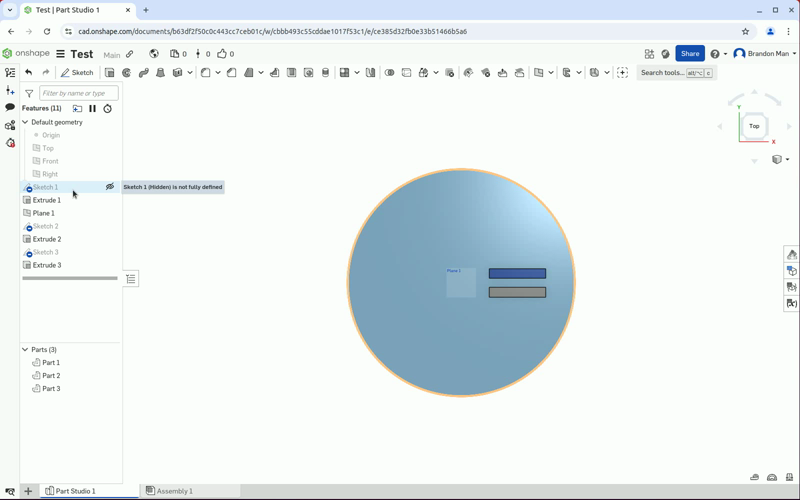
click(73, 189)
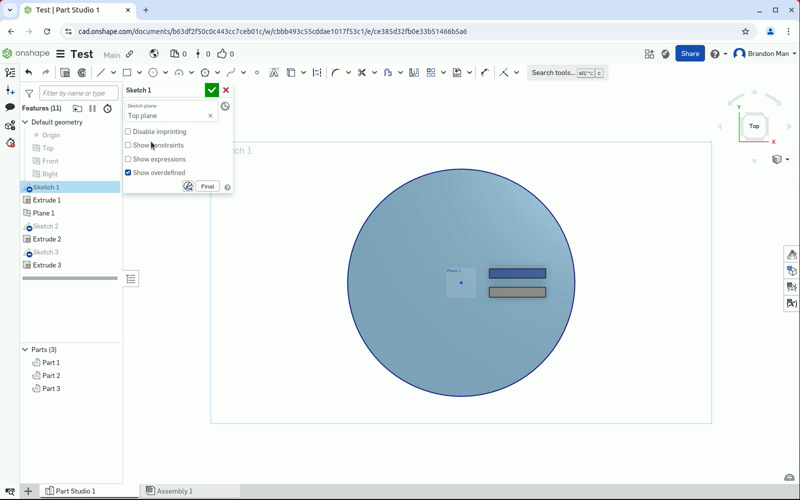
mouse_move(229, 92)
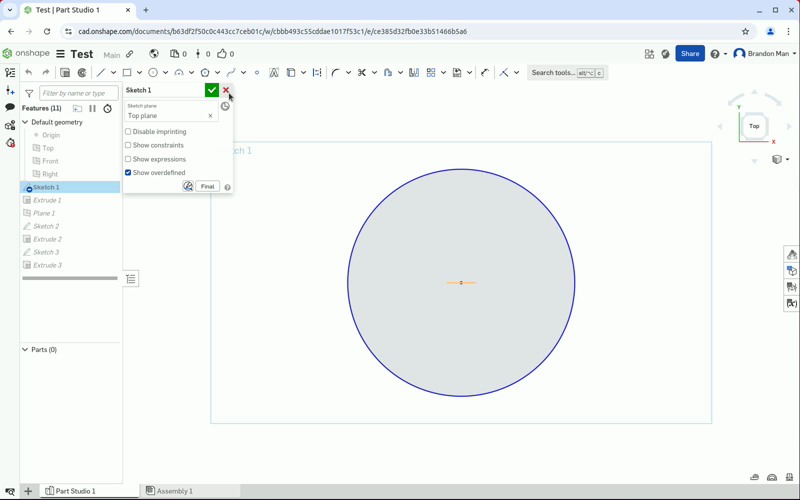
click(229, 92)
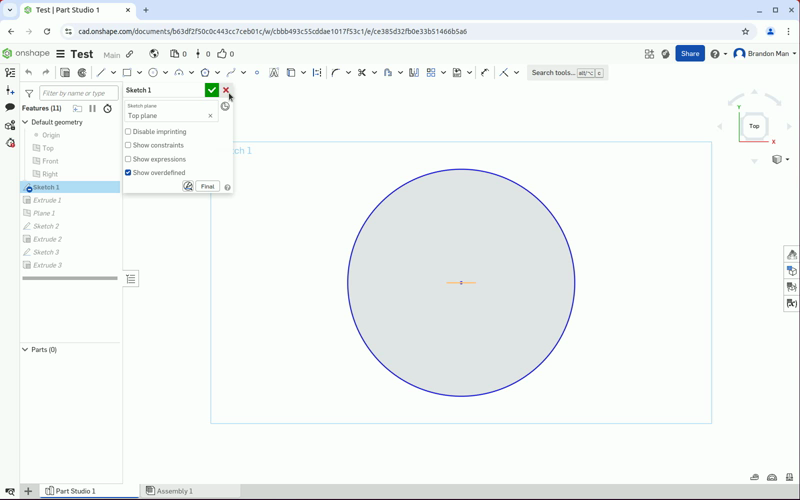
key(shift+s)
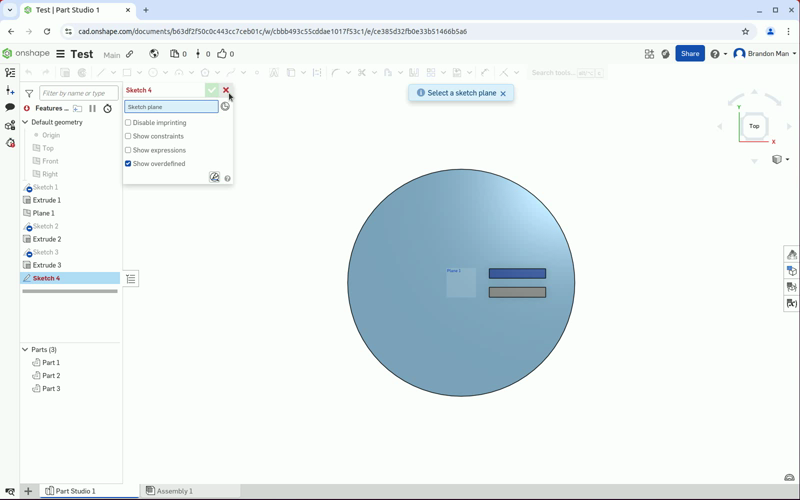
mouse_move(73, 215)
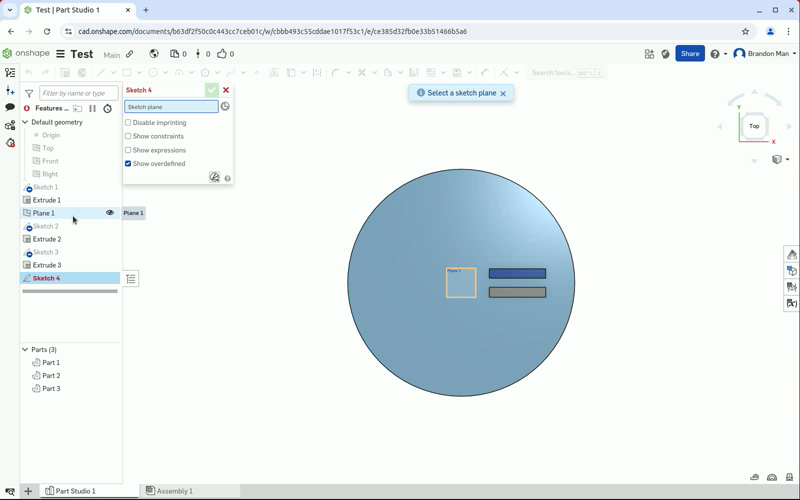
click(73, 215)
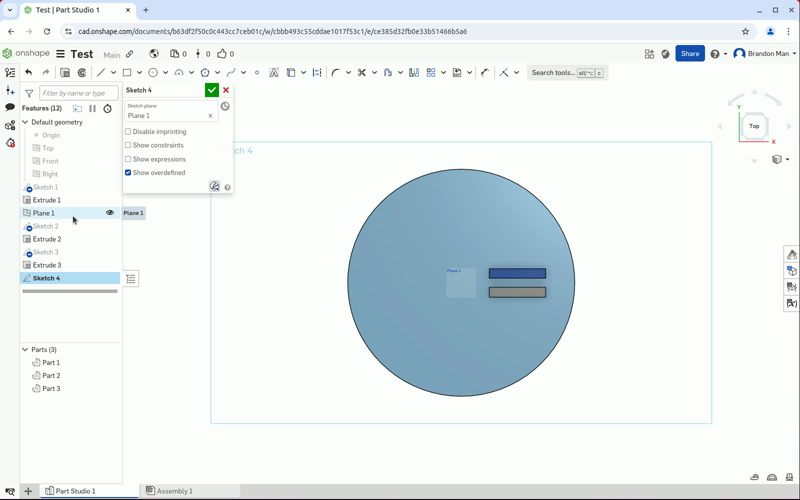
mouse_move(73, 352)
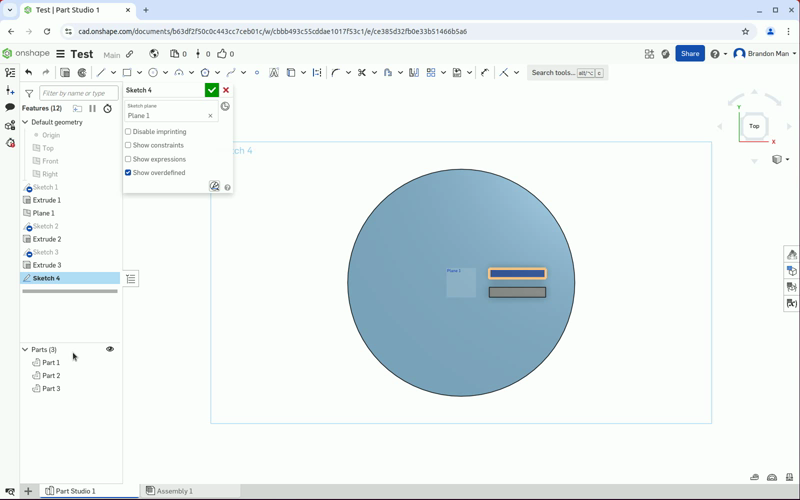
key(y)
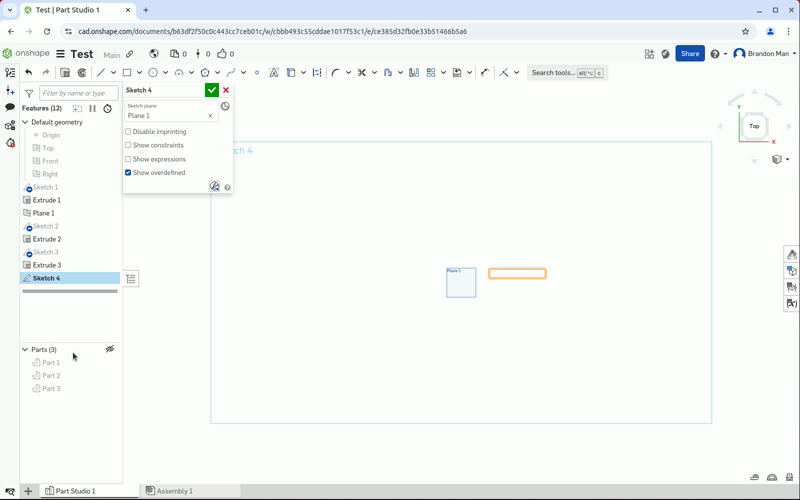
key(l)
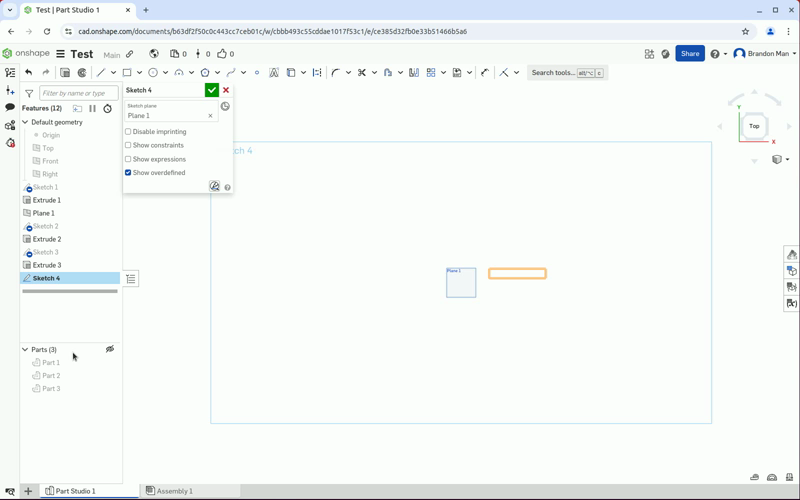
key_down(shift)
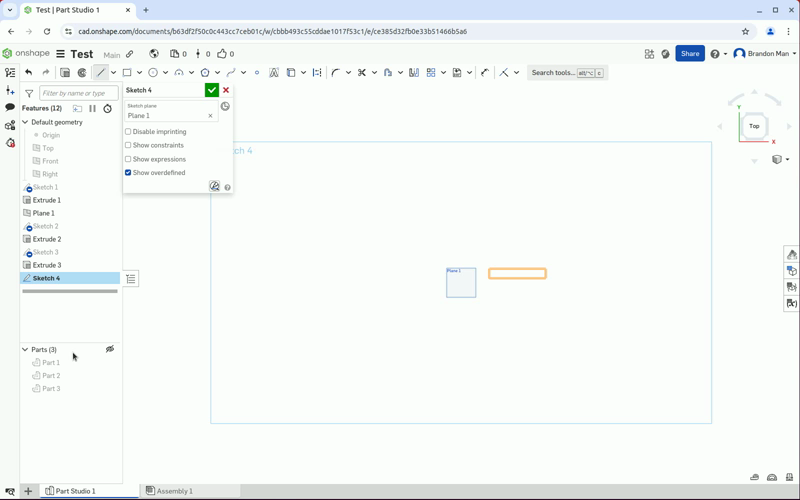
mouse_move(376, 297)
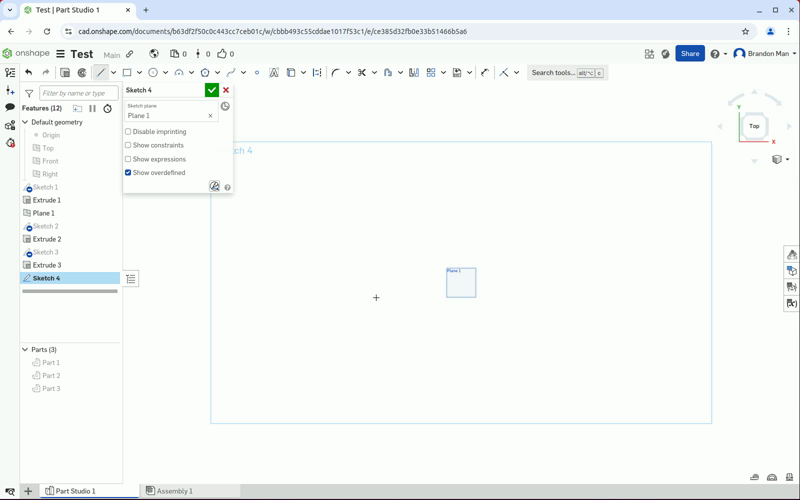
click(376, 297)
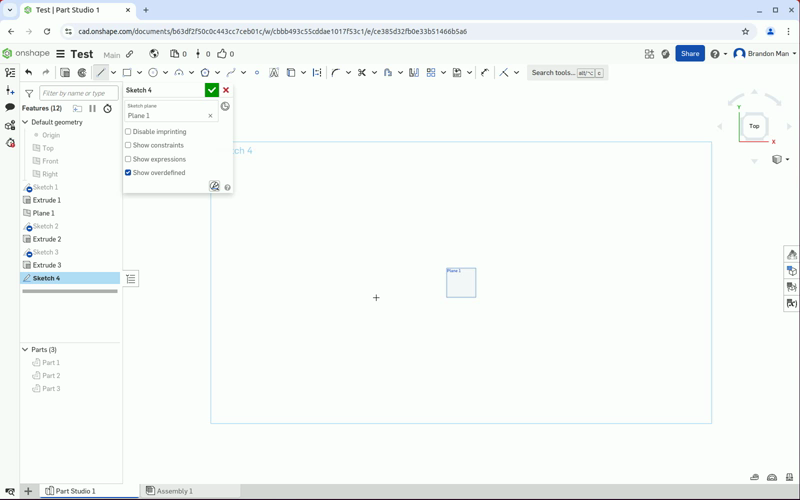
key_up(shift)
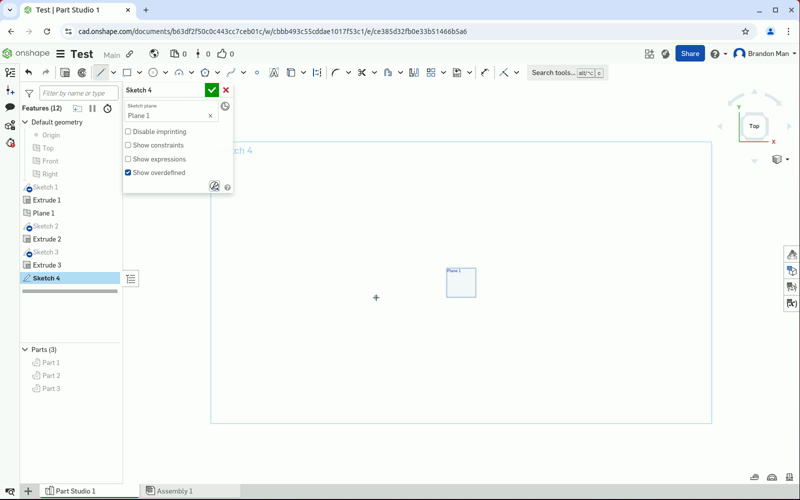
key_down(shift)
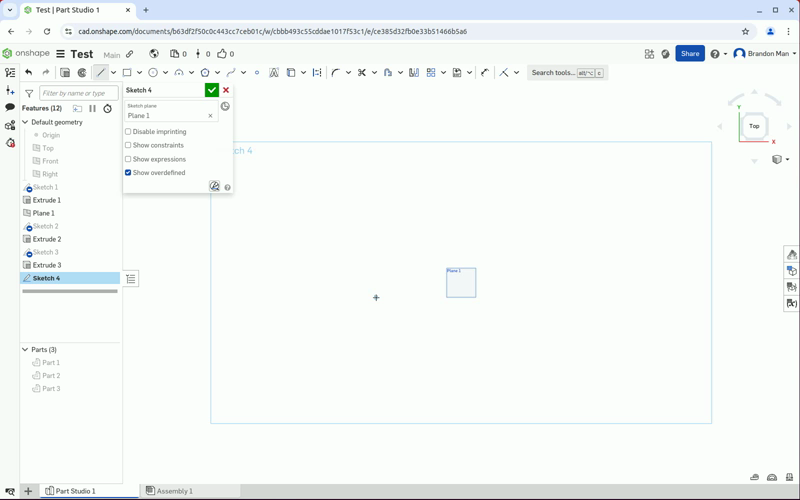
mouse_move(406, 297)
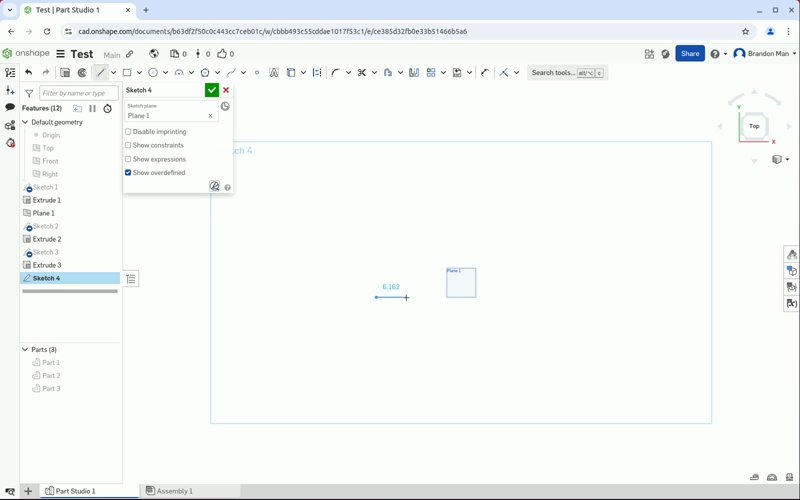
mouse_move(433, 297)
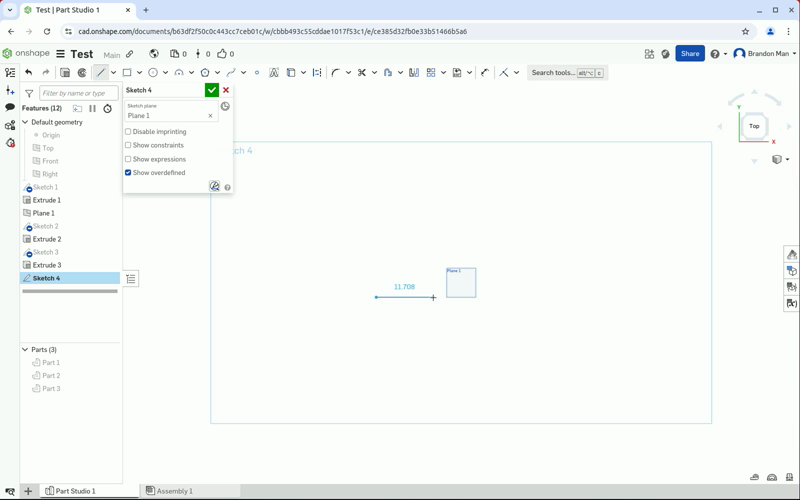
click(433, 297)
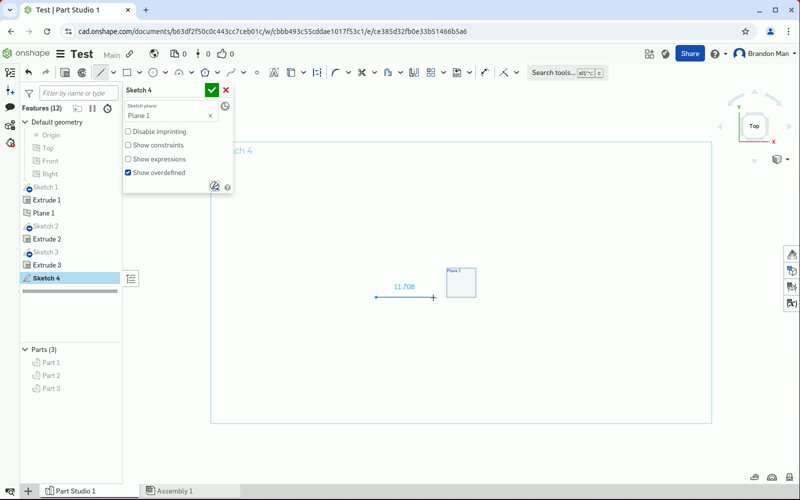
key_up(shift)
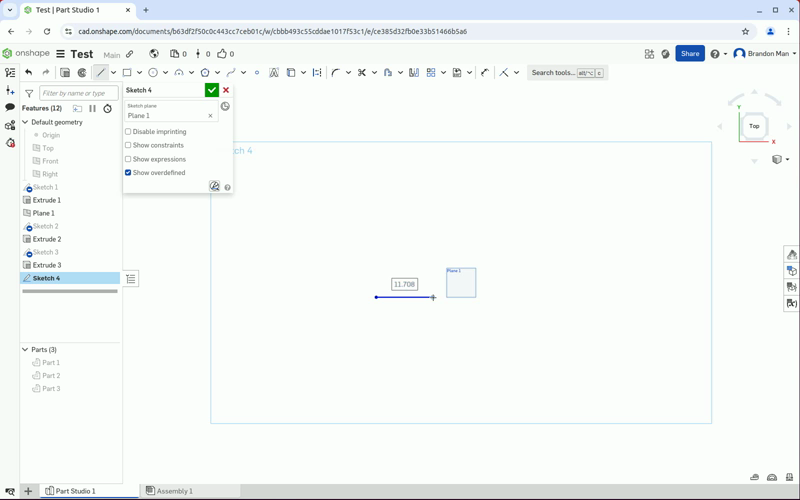
key_down(shift)
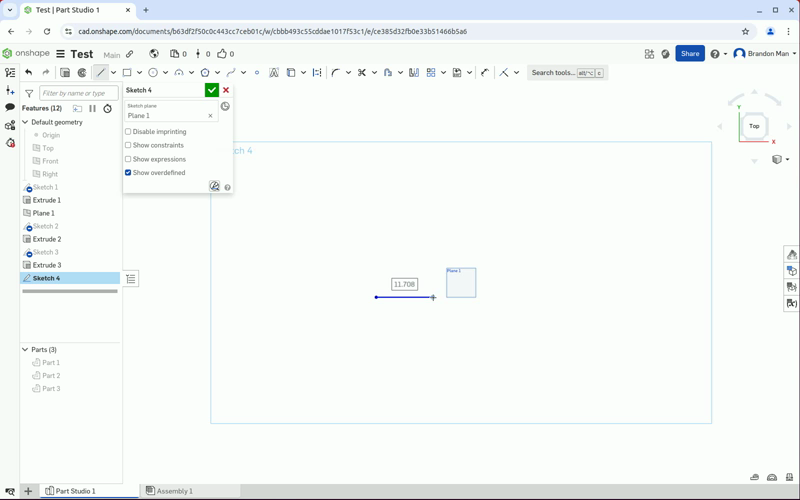
mouse_move(463, 297)
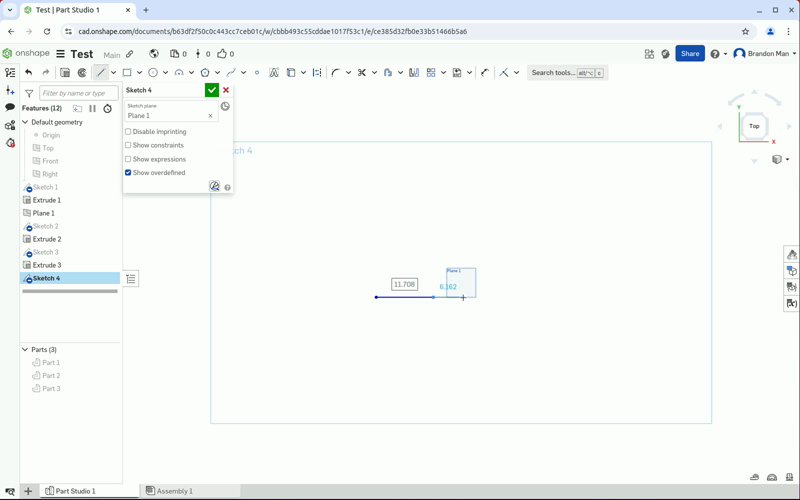
mouse_move(433, 287)
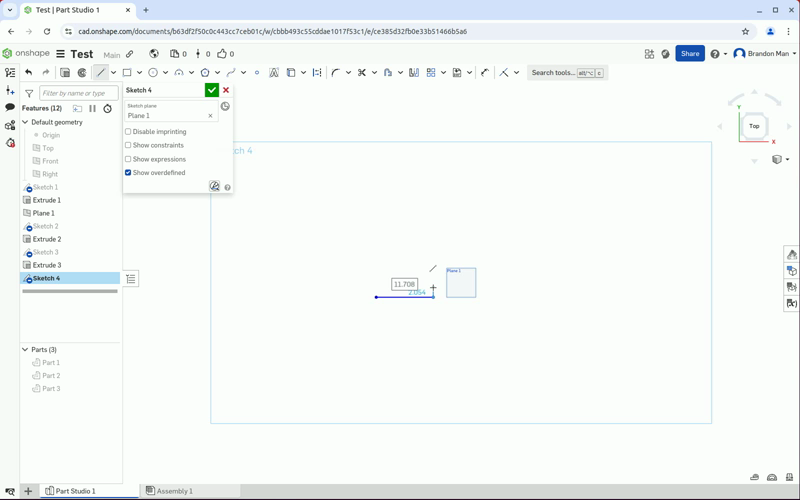
click(433, 287)
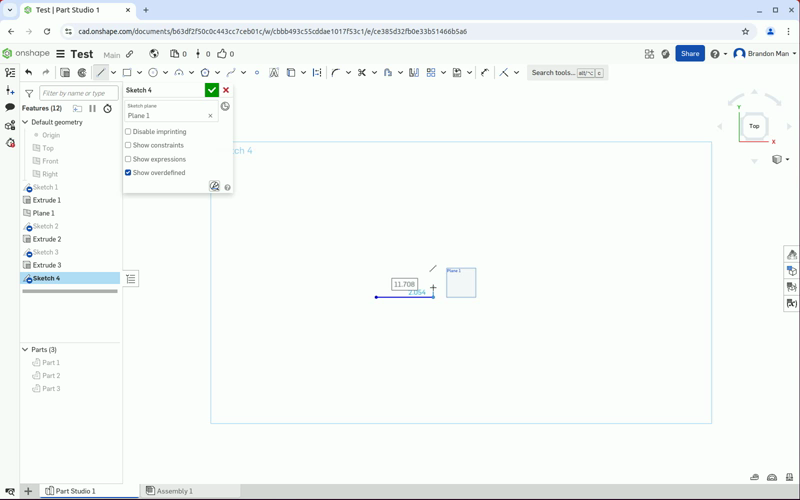
key_up(shift)
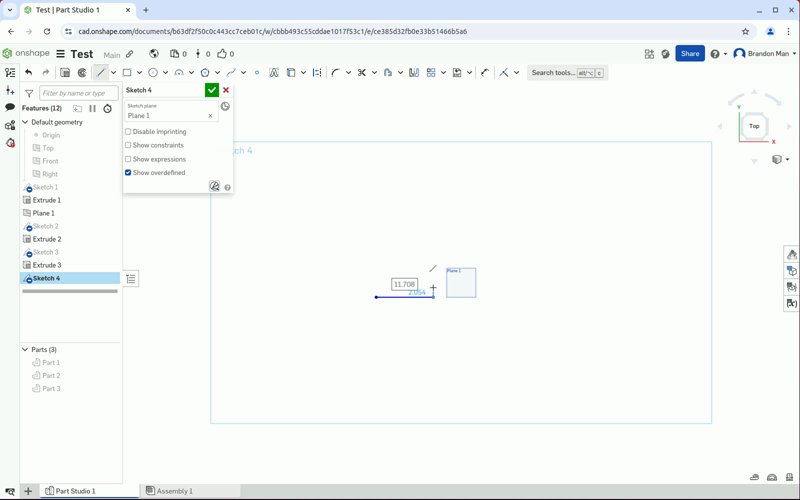
key_down(shift)
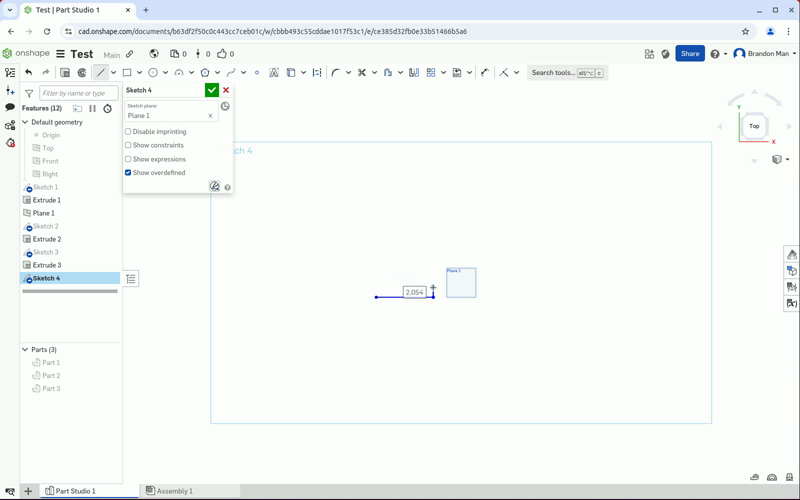
mouse_move(463, 287)
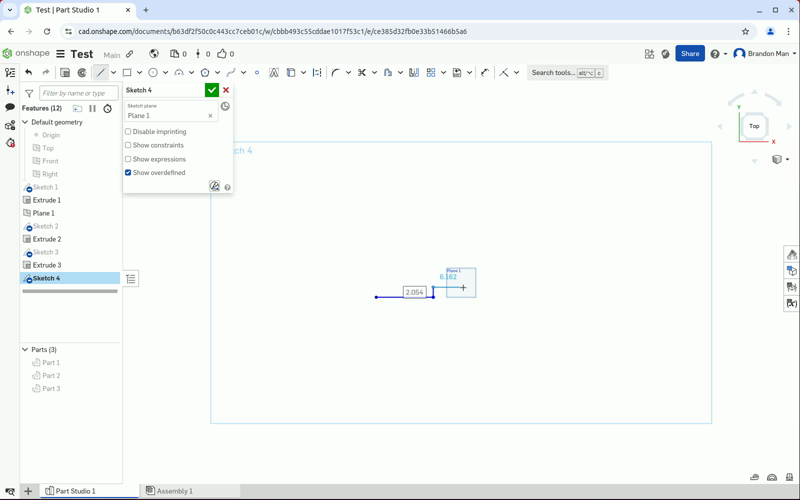
mouse_move(376, 287)
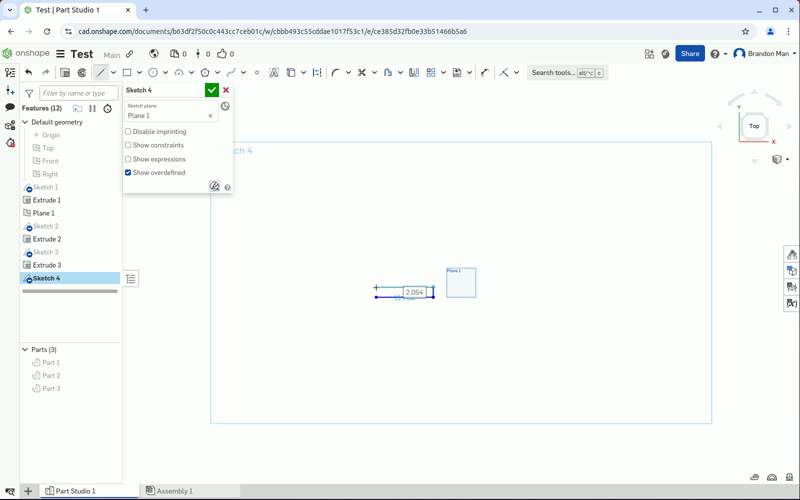
click(376, 287)
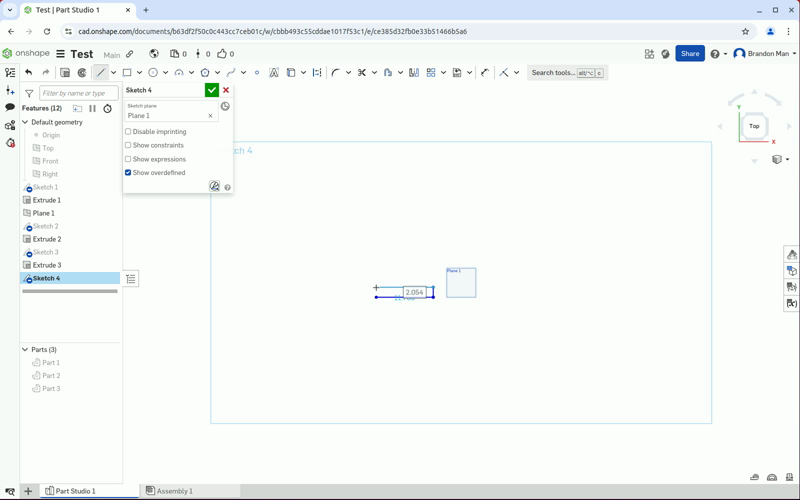
key_up(shift)
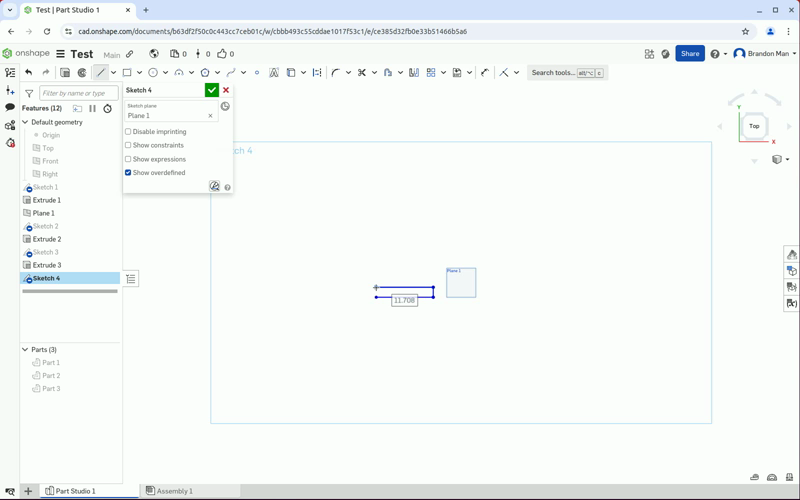
mouse_move(406, 287)
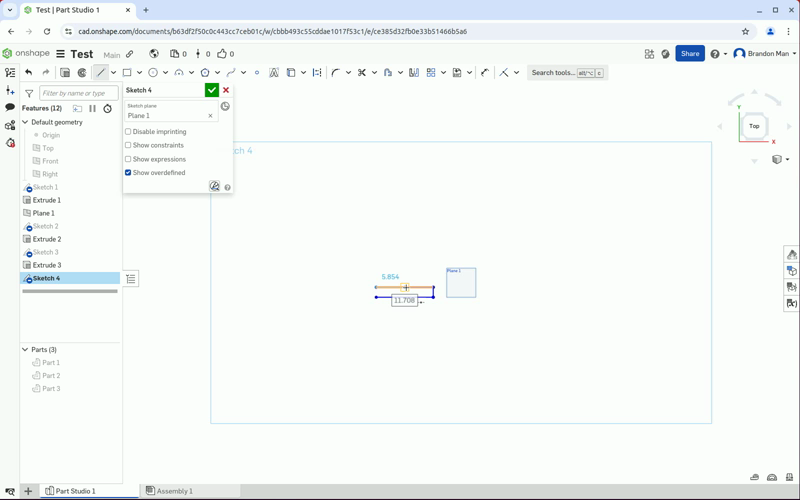
key_down(shift)
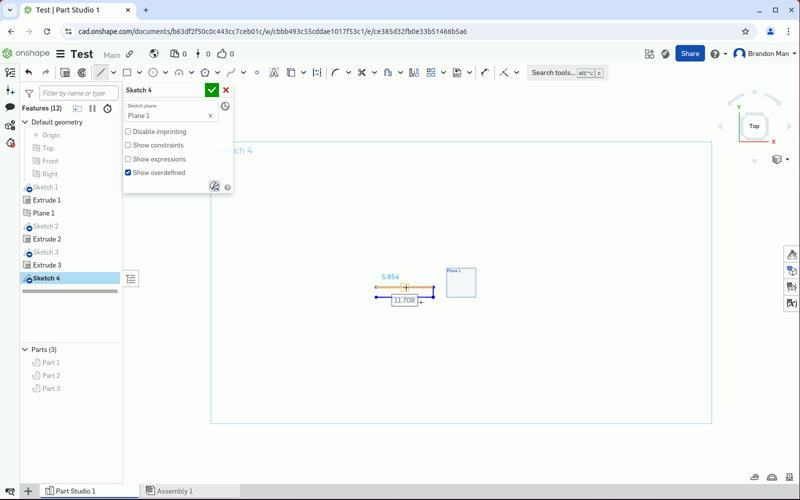
mouse_move(376, 297)
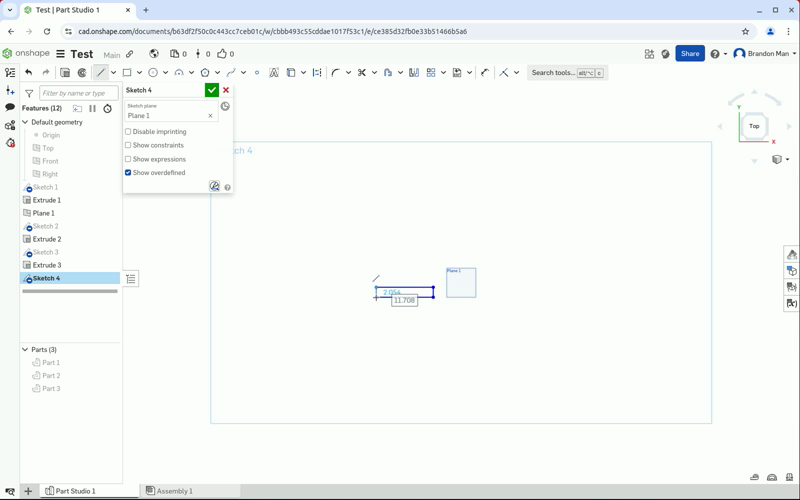
key_up(shift)
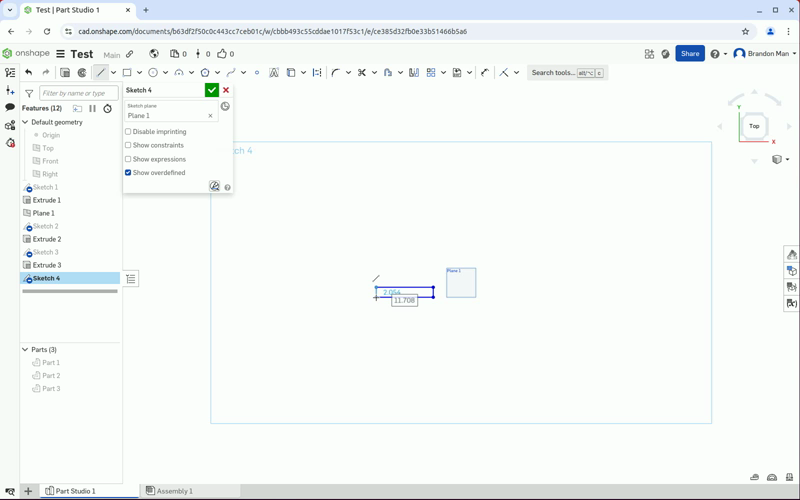
click(376, 297)
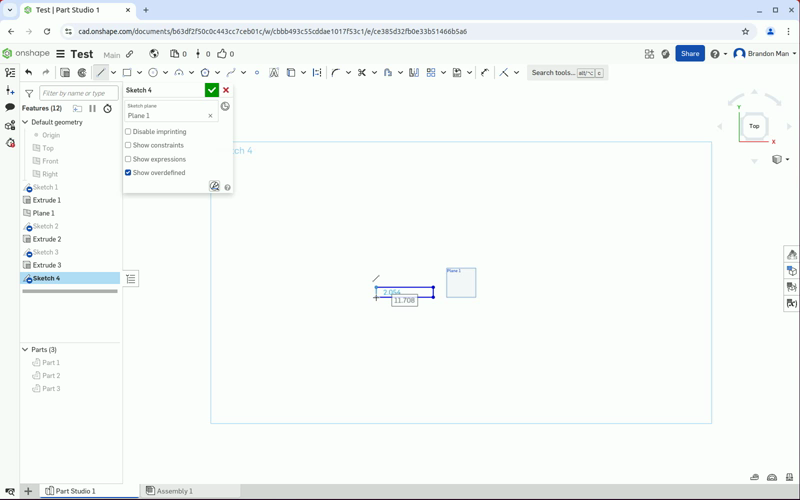
key(esc)
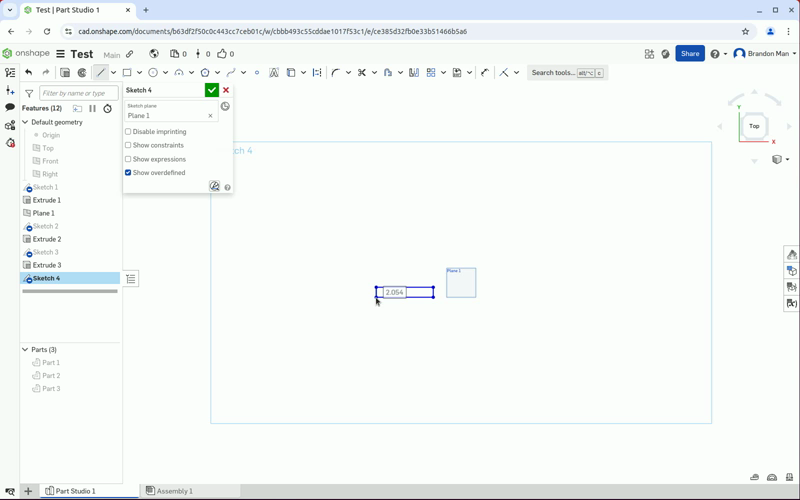
mouse_move(423, 294)
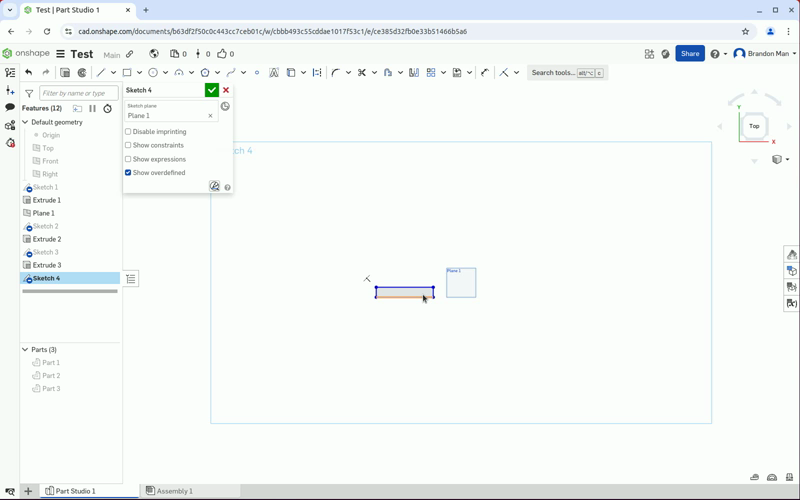
scroll(6)
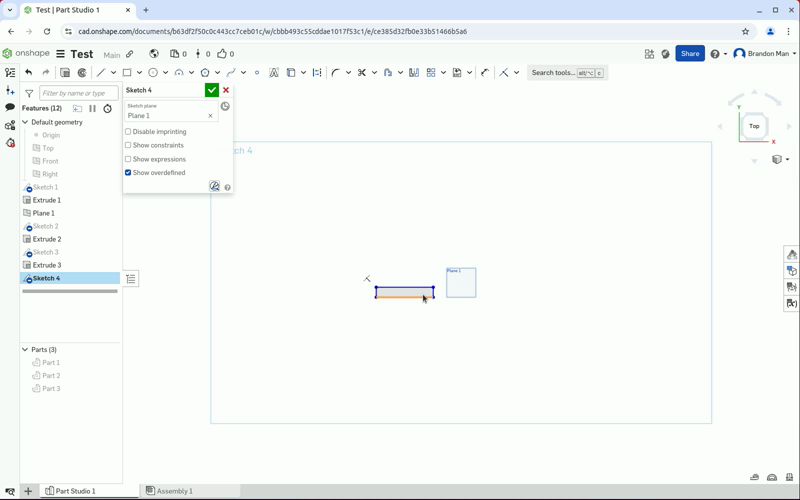
scroll(6)
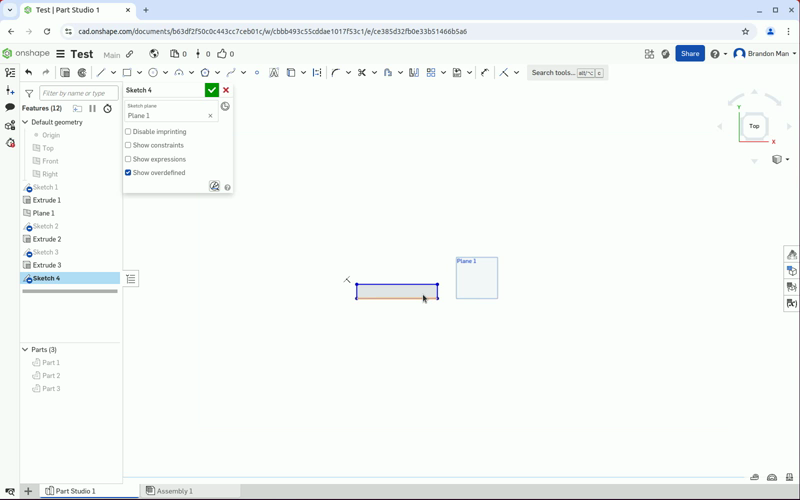
scroll(6)
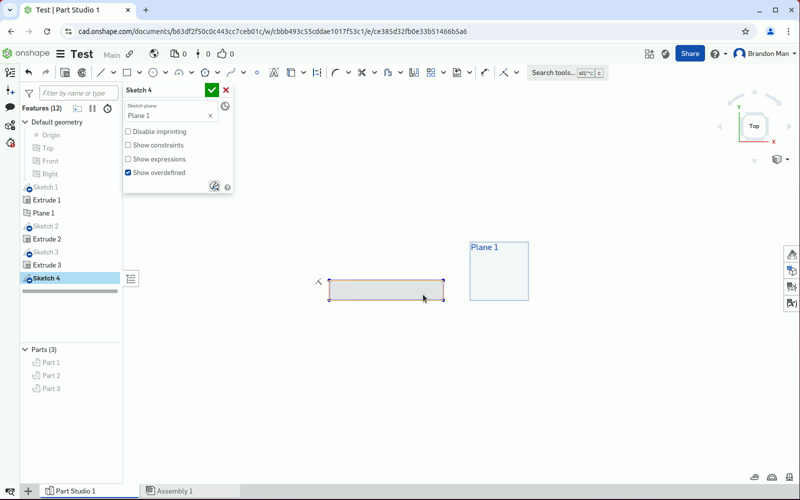
scroll(6)
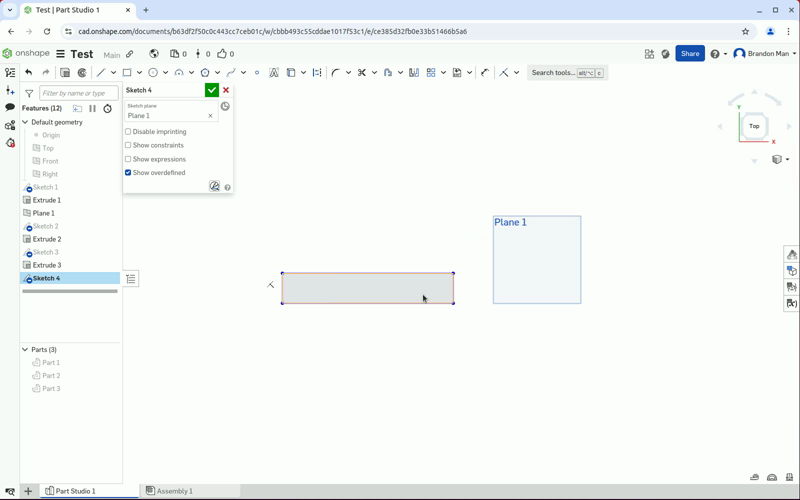
scroll(6)
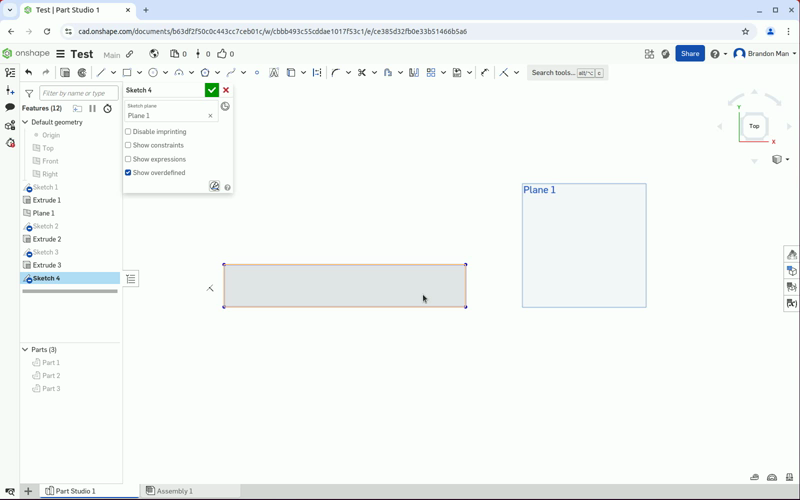
scroll(6)
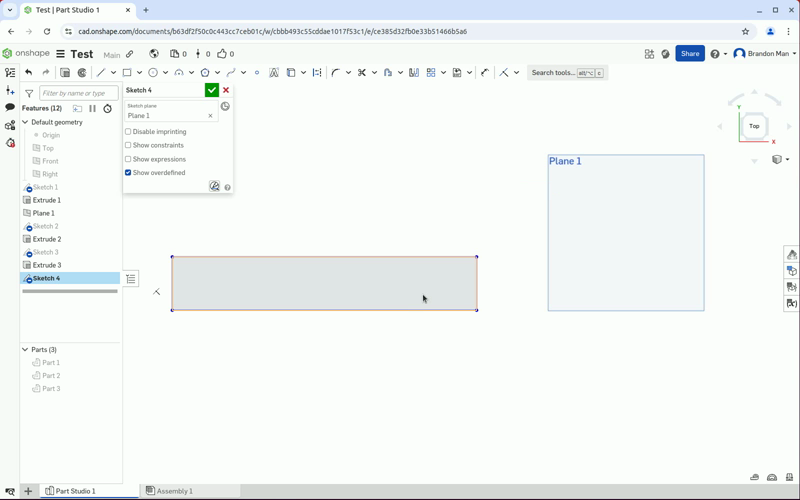
scroll(6)
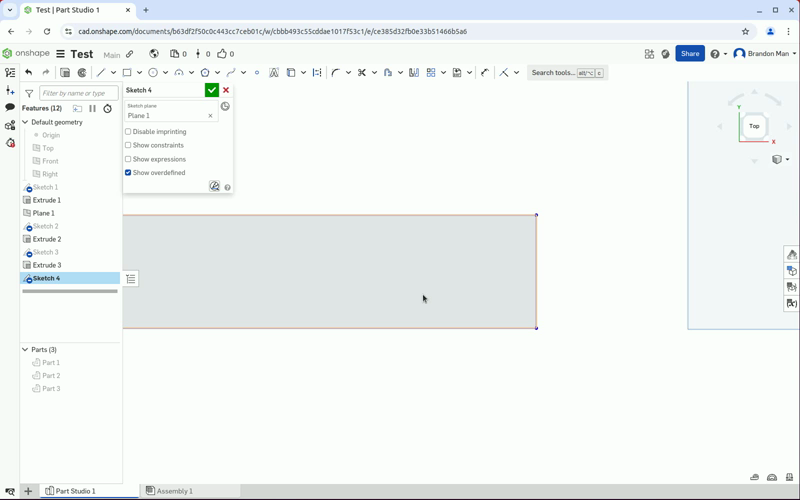
click(423, 294)
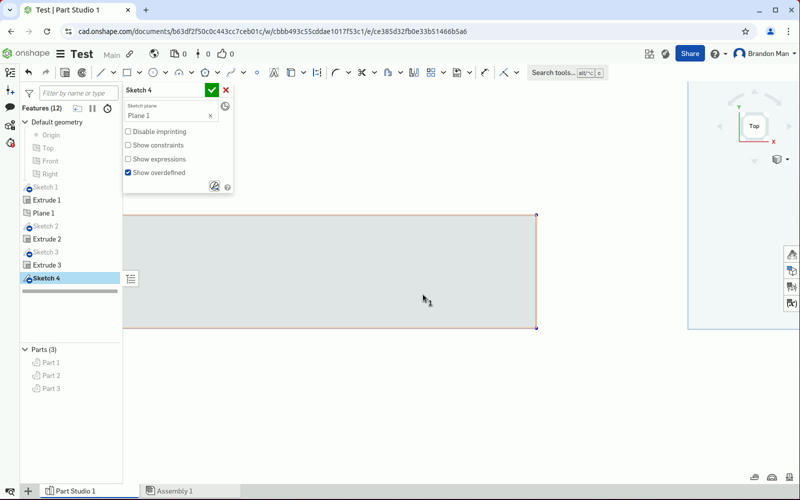
scroll(-6)
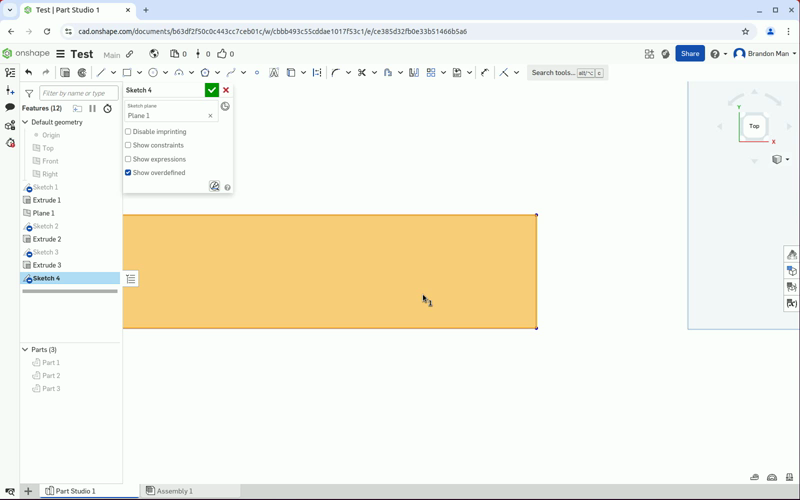
scroll(-6)
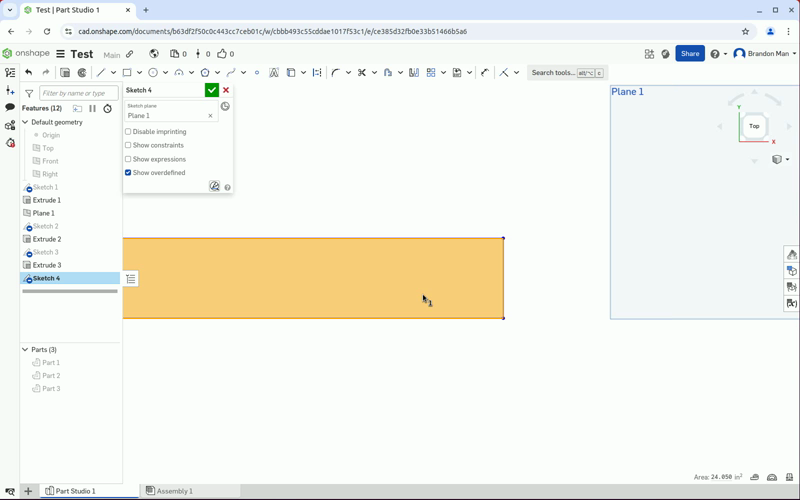
scroll(-6)
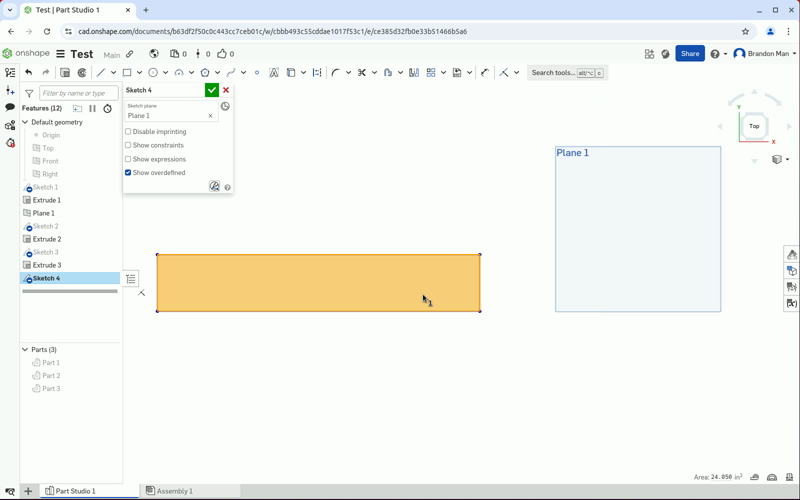
scroll(-6)
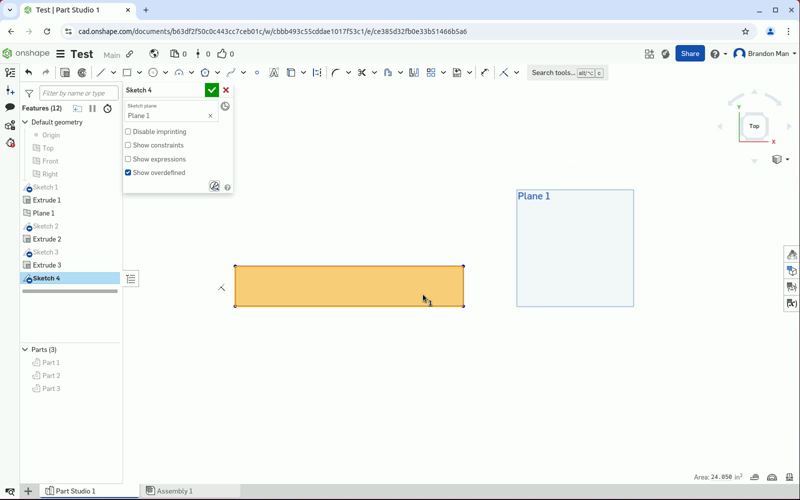
scroll(-6)
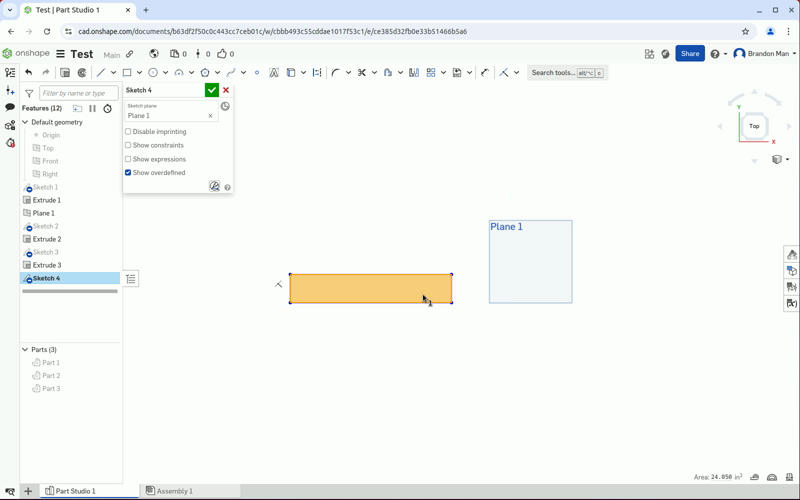
scroll(-6)
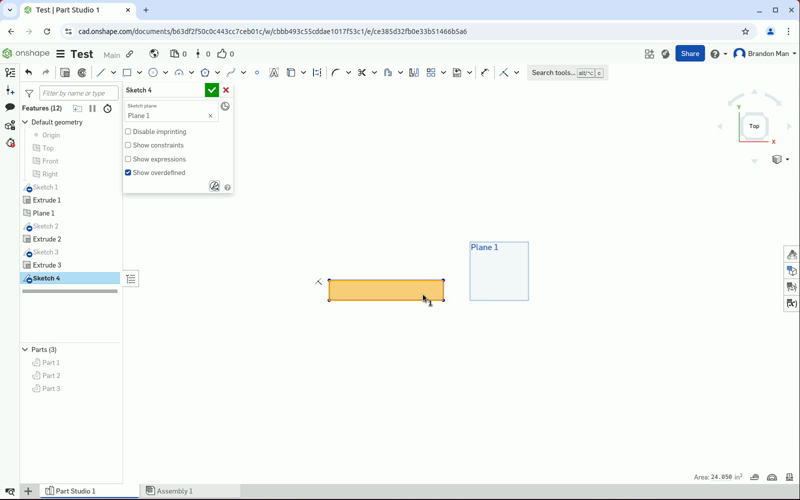
scroll(-6)
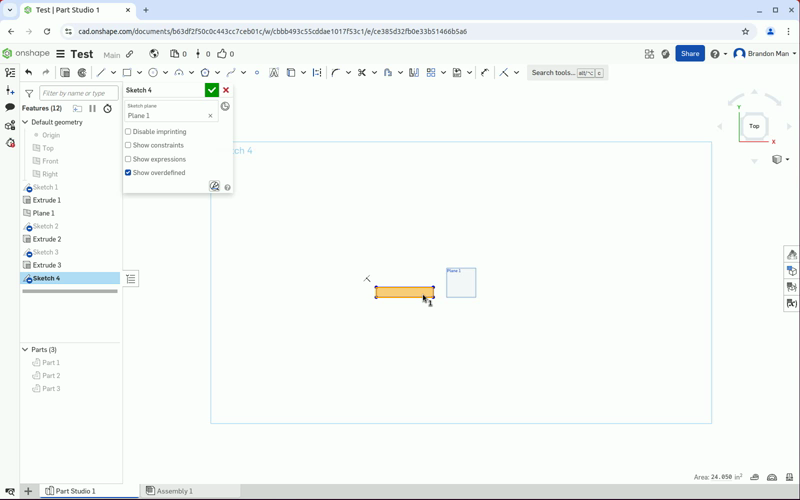
mouse_move(73, 352)
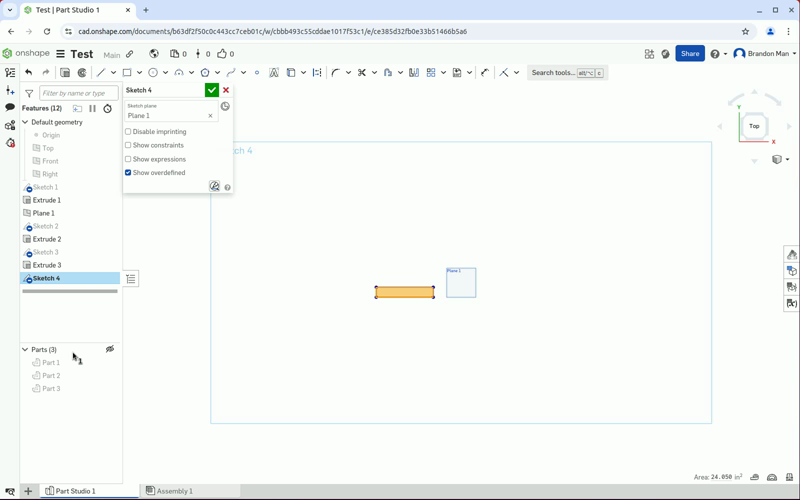
key(shift+y)
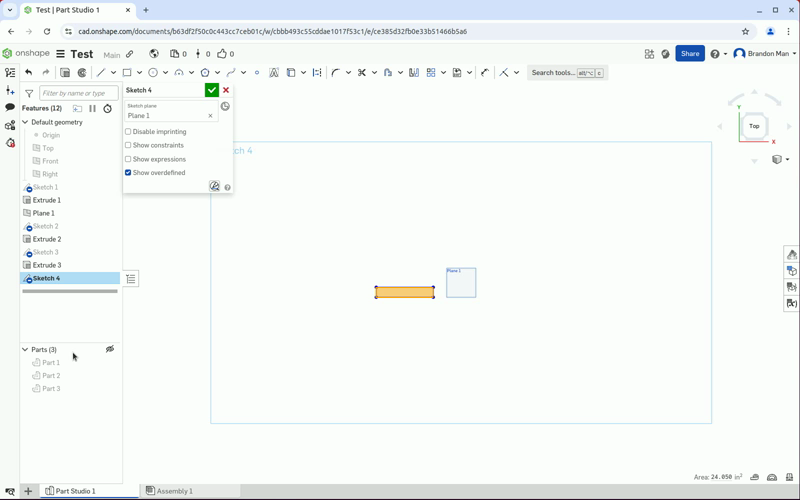
key(shift+e)
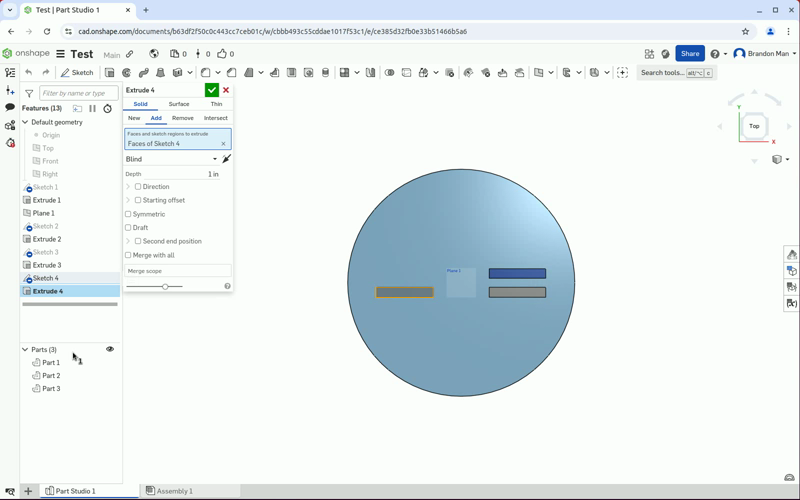
mouse_move(143, 106)
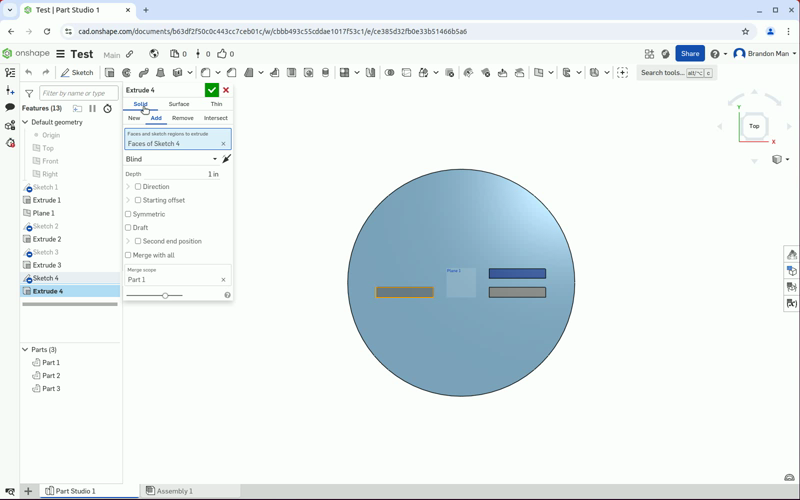
click(143, 106)
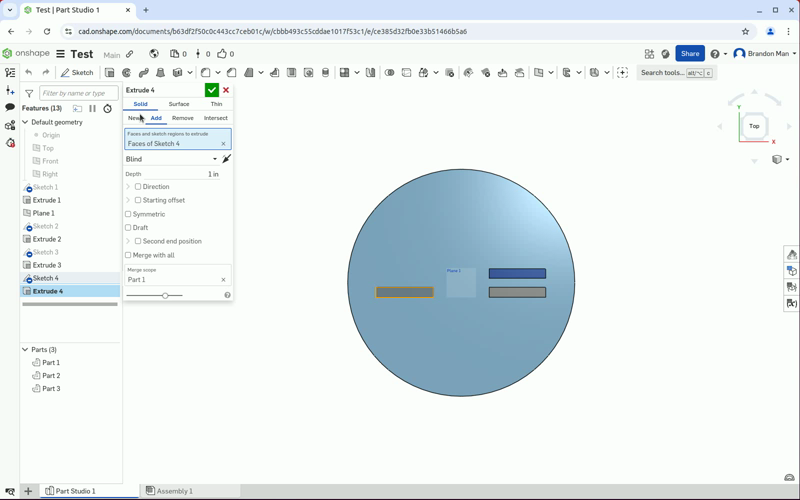
mouse_move(137, 120)
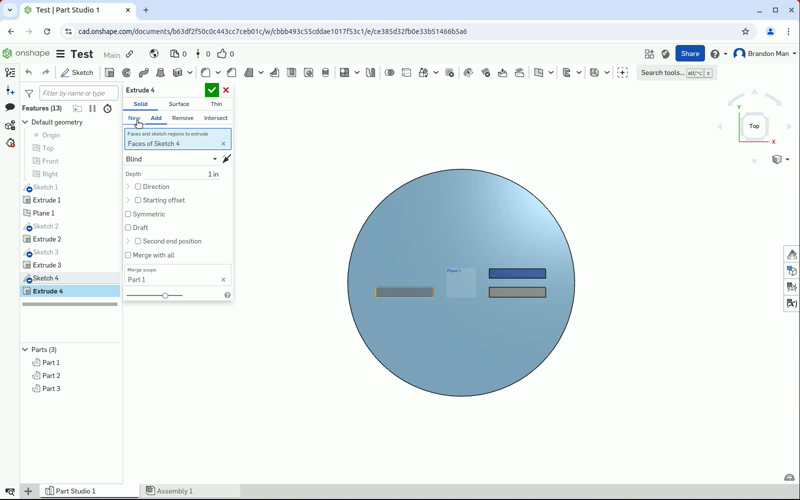
click(137, 120)
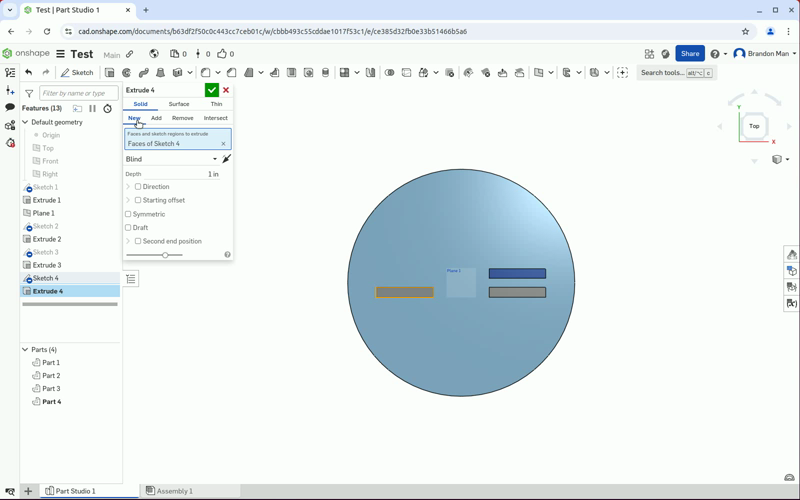
key(tab, 4)
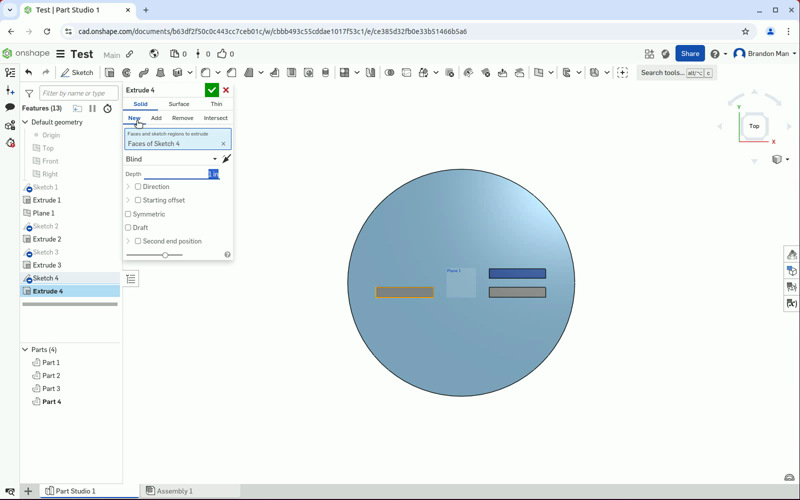
text(3.851)
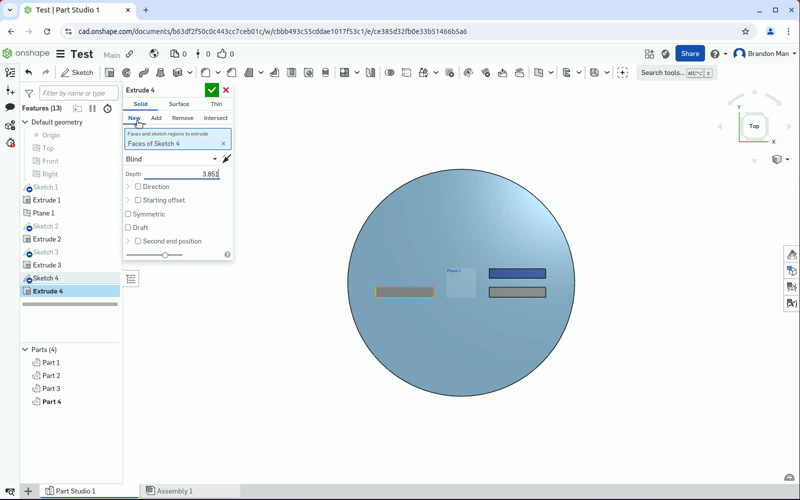
key(enter)
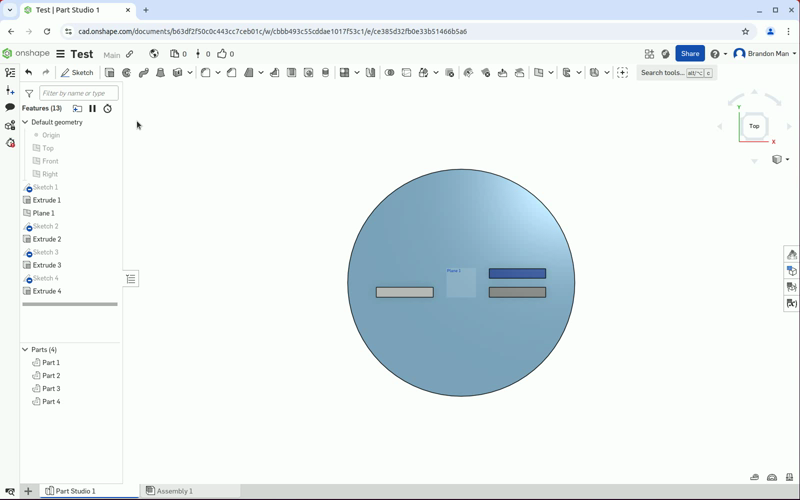
key(shift+h)
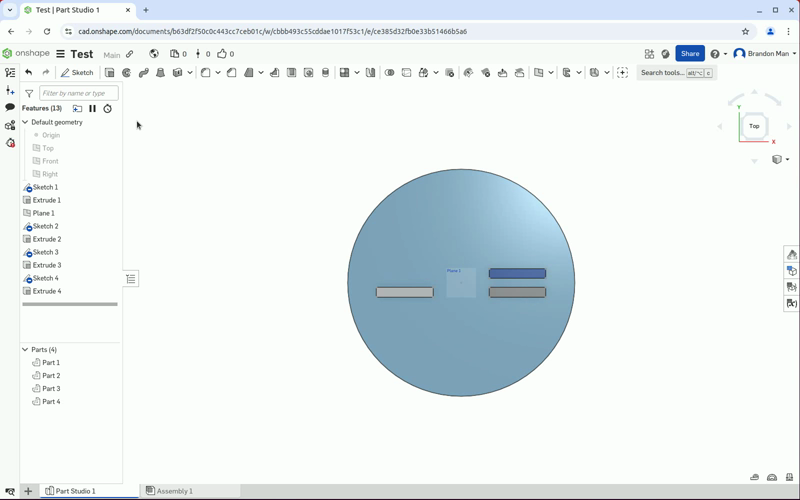
key(shift+h)
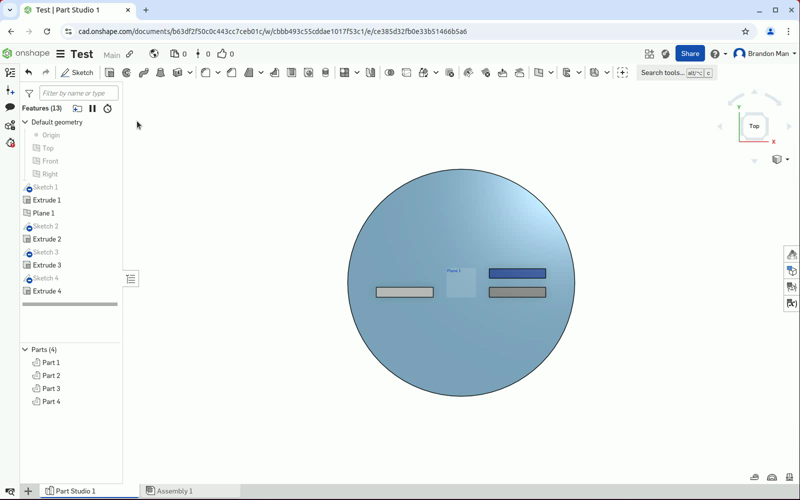
mouse_move(73, 189)
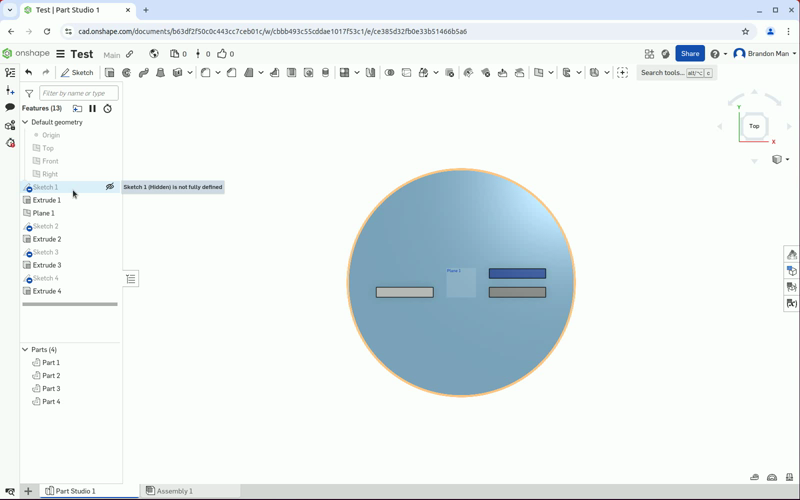
click(73, 189)
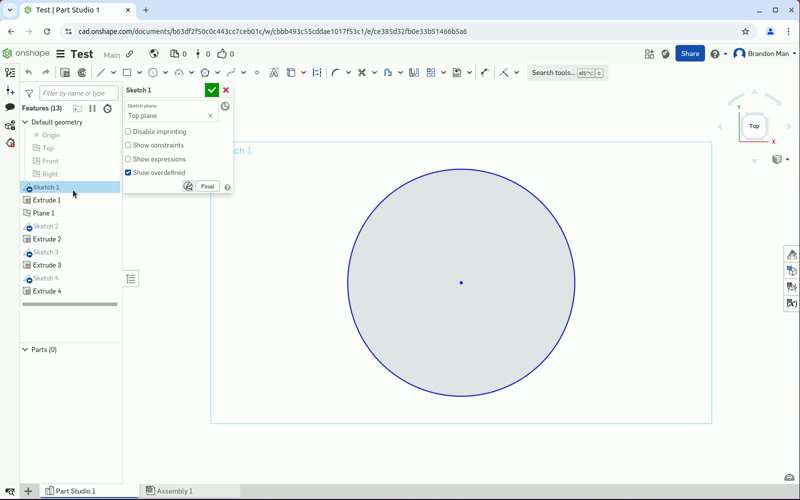
mouse_move(229, 92)
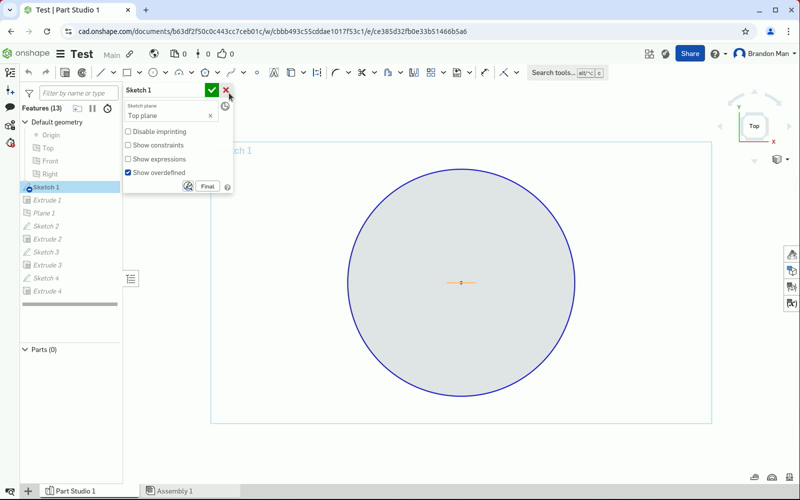
click(229, 92)
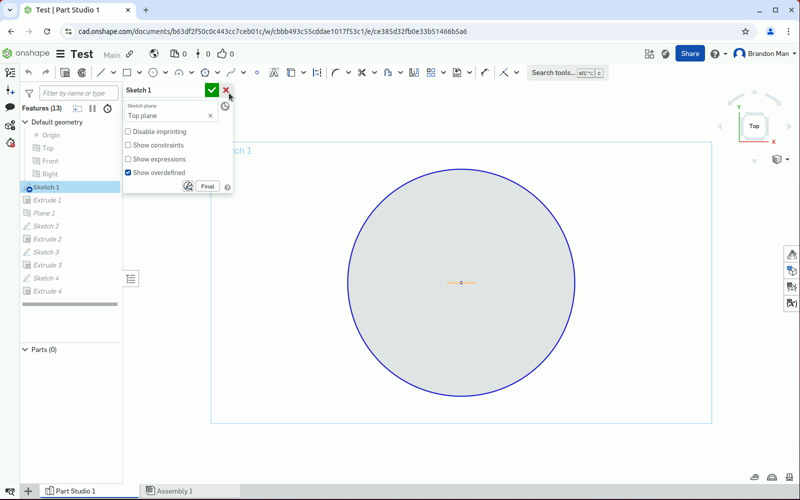
key(shift+s)
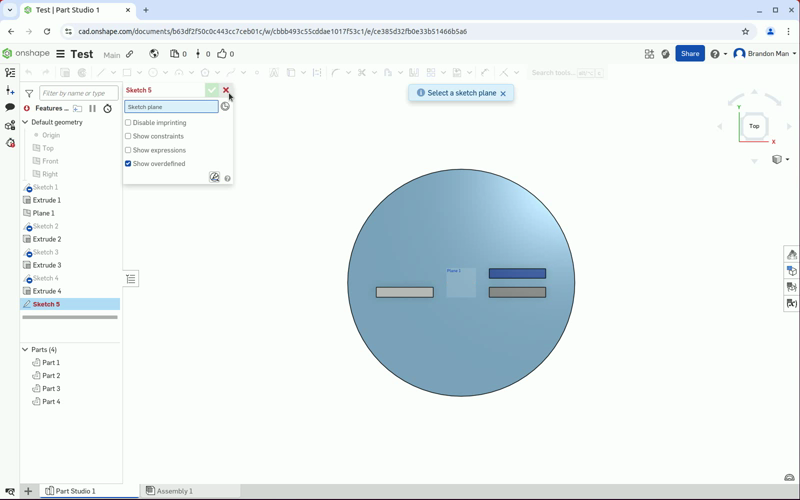
mouse_move(73, 215)
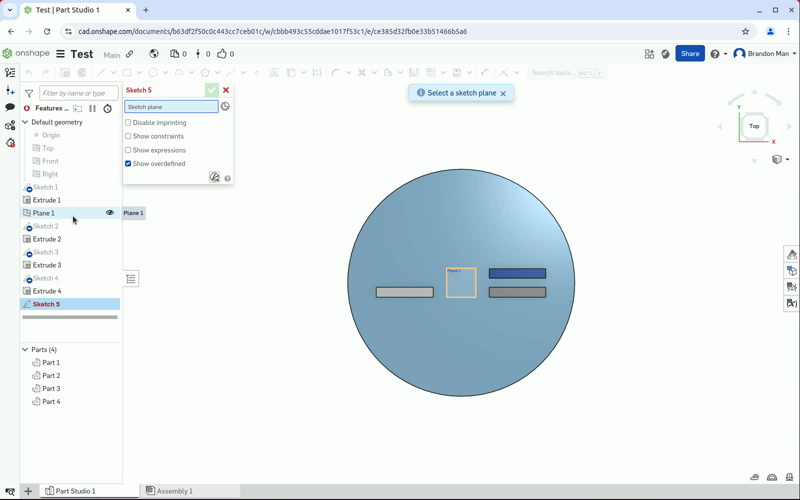
click(73, 215)
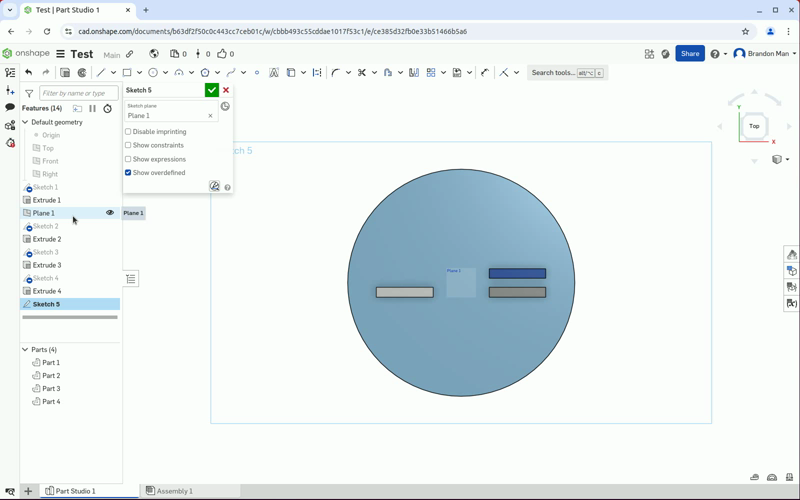
mouse_move(73, 352)
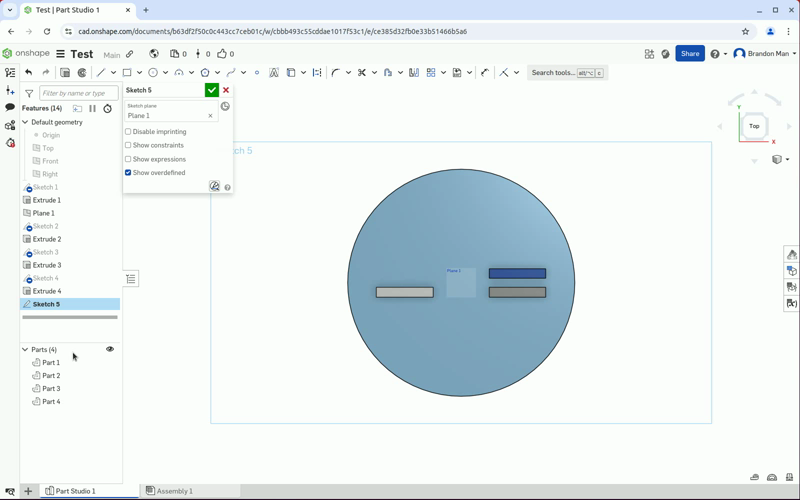
key(y)
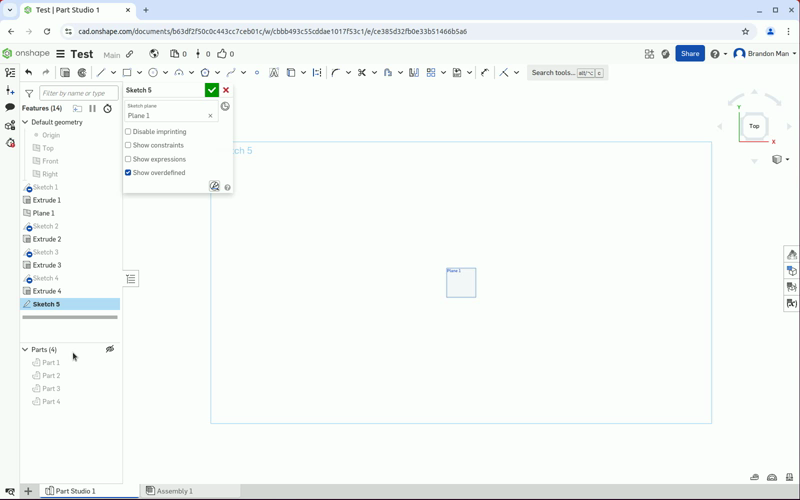
key(l)
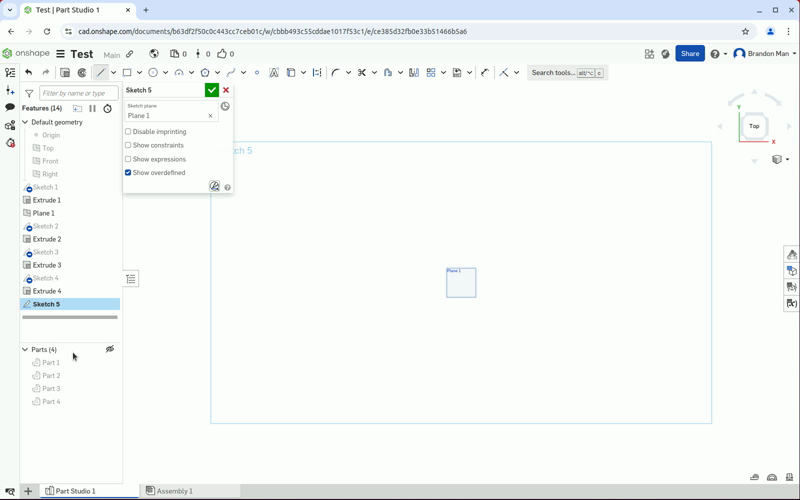
key_down(shift)
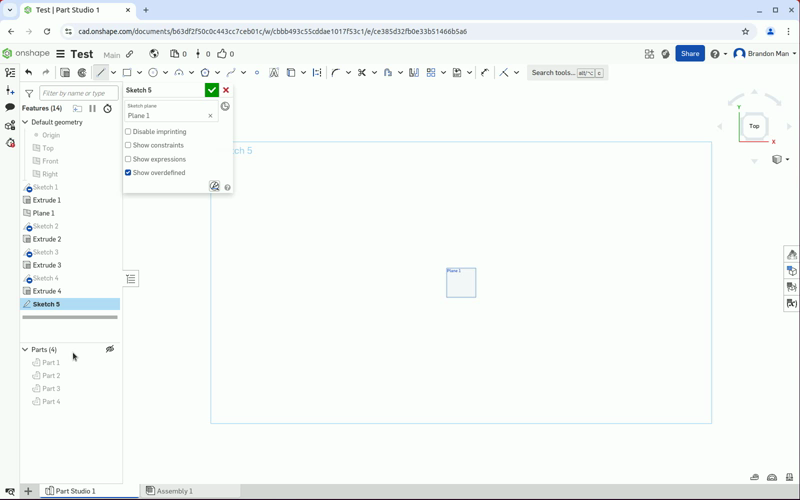
mouse_move(376, 278)
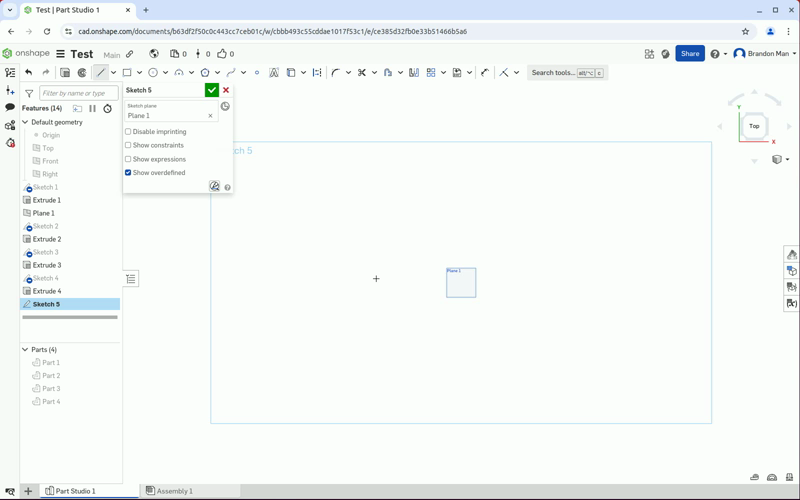
click(376, 278)
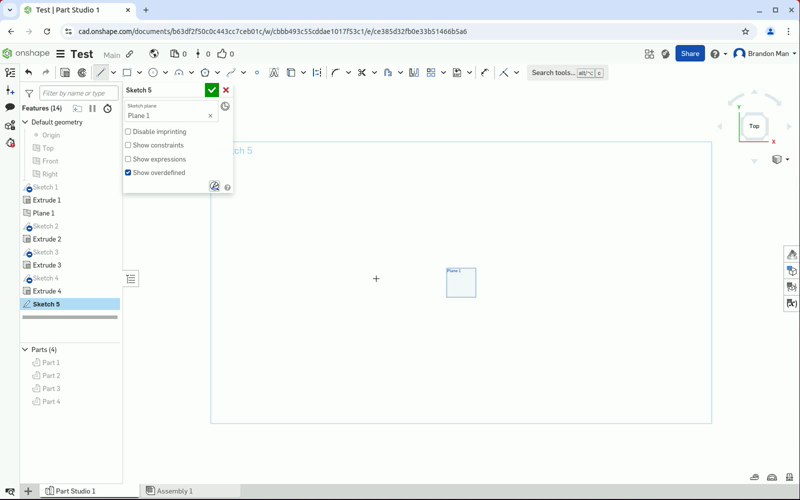
key_up(shift)
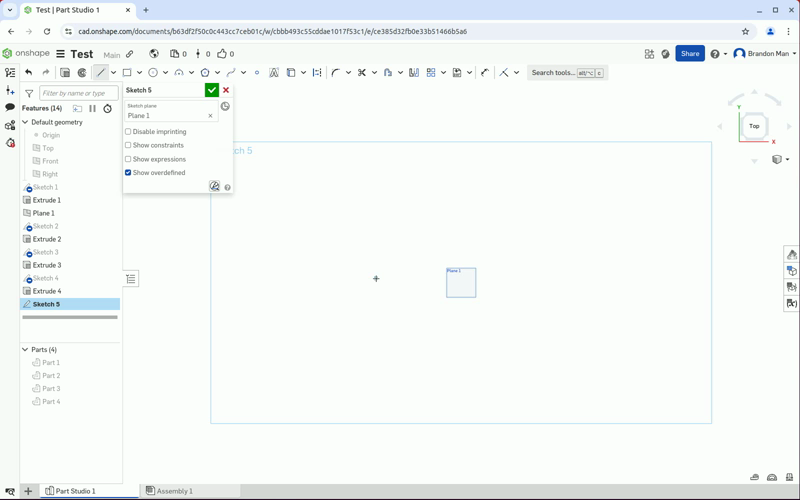
key_down(shift)
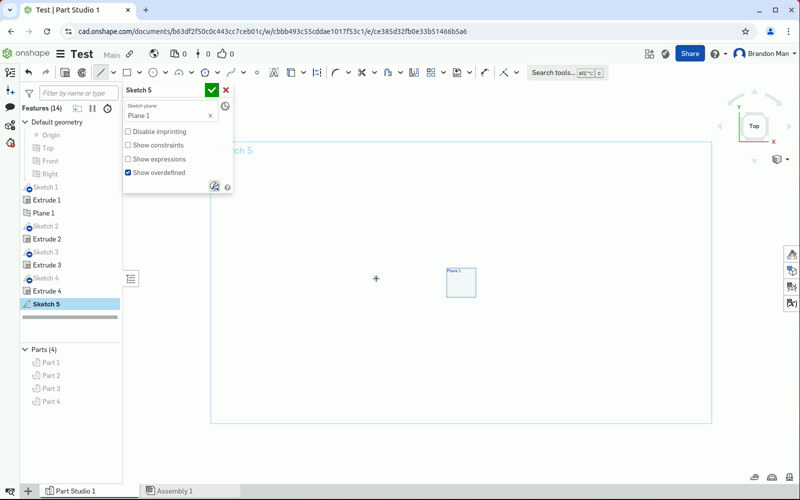
mouse_move(406, 278)
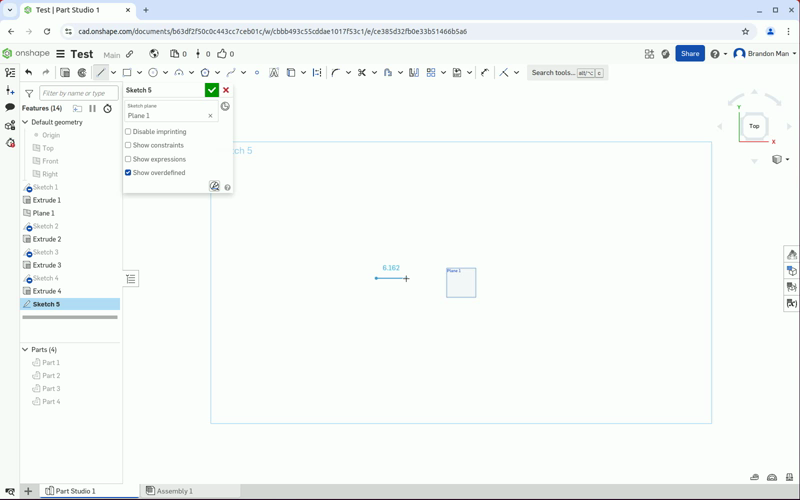
mouse_move(433, 278)
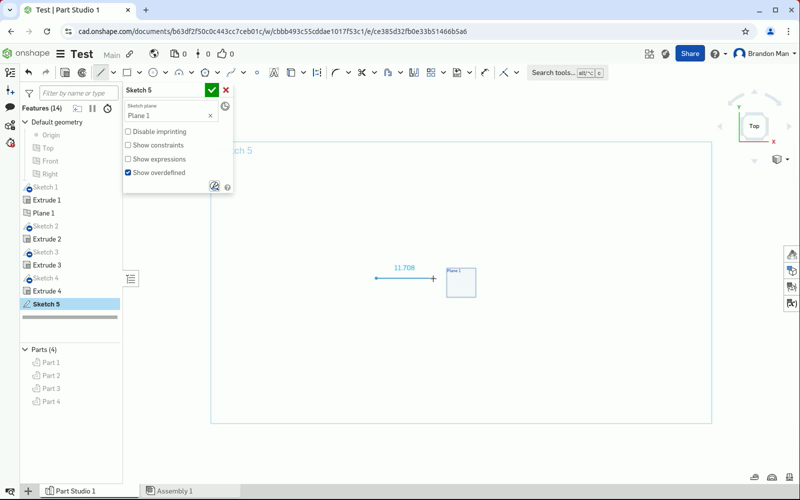
click(433, 278)
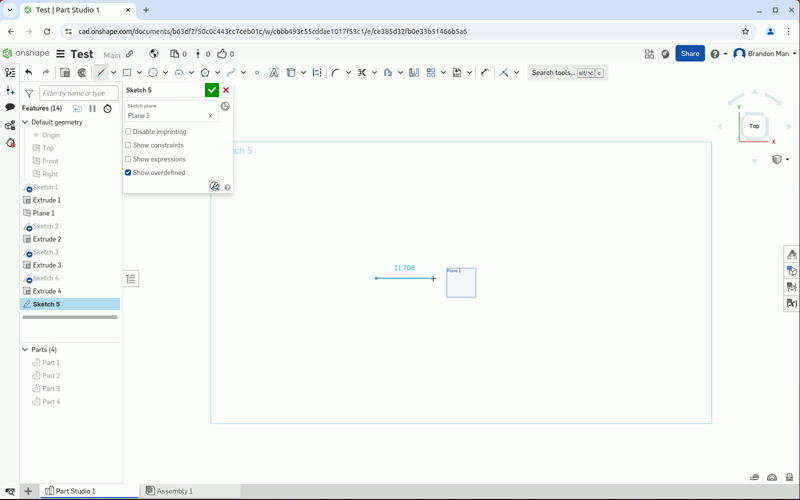
key_up(shift)
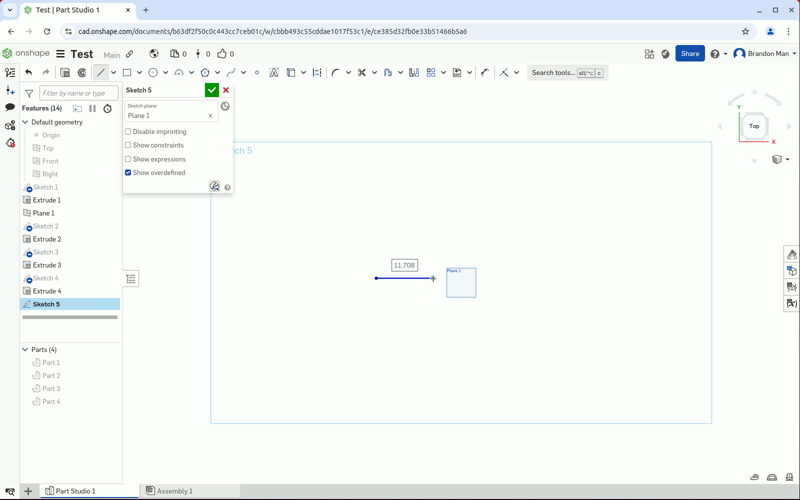
key_down(shift)
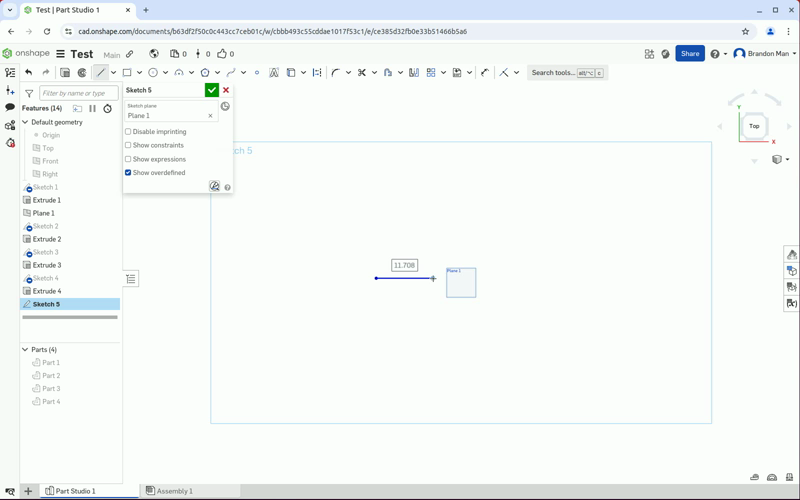
mouse_move(463, 278)
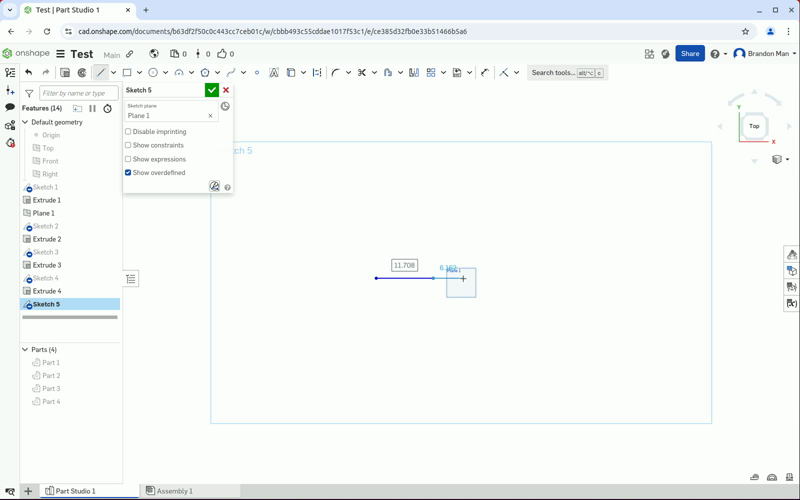
mouse_move(433, 268)
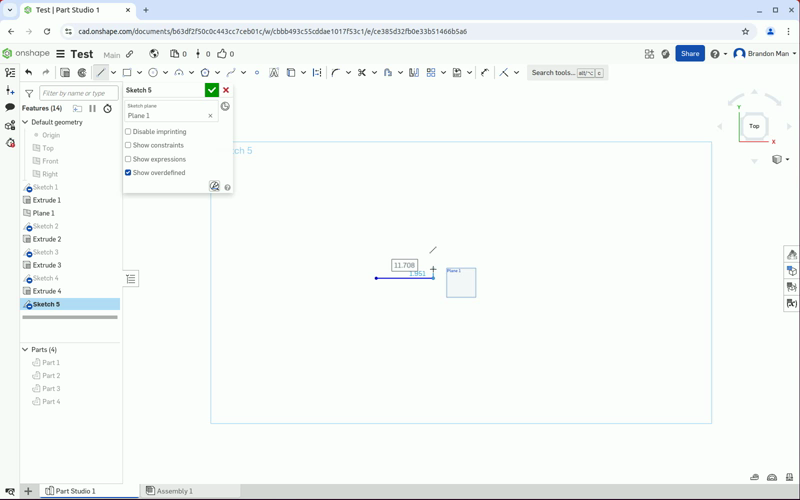
click(433, 268)
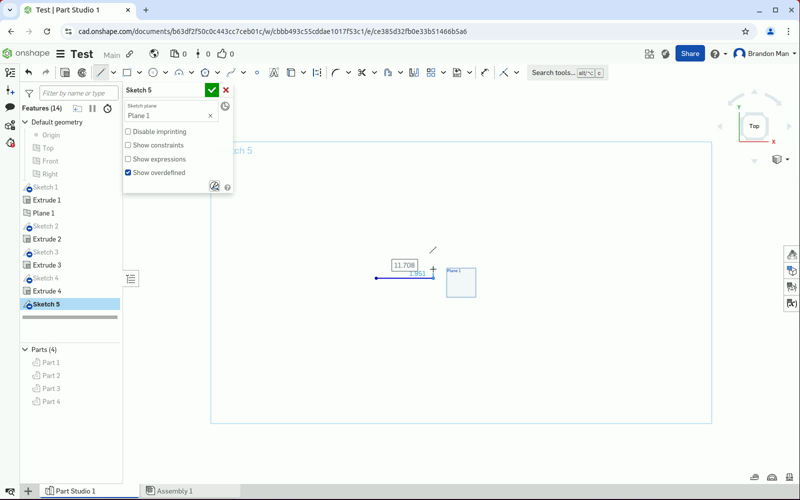
key_up(shift)
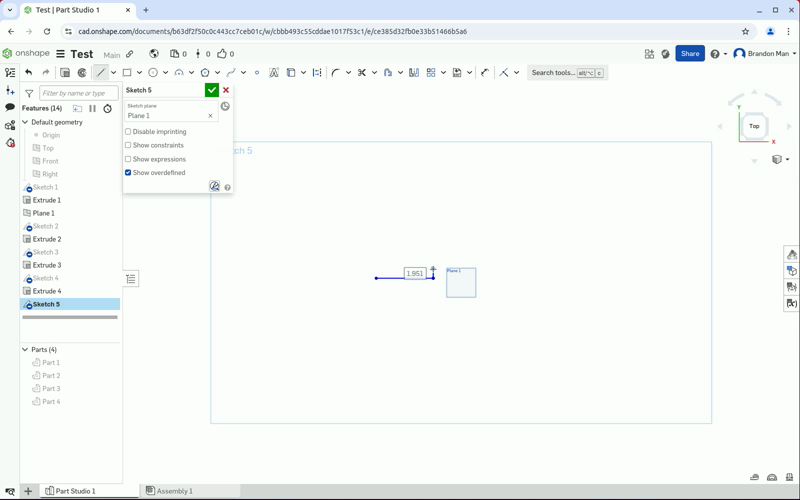
key_down(shift)
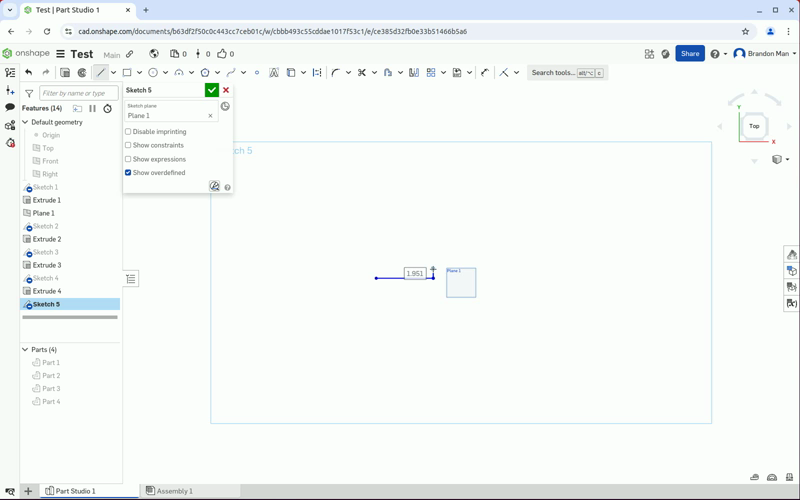
mouse_move(463, 268)
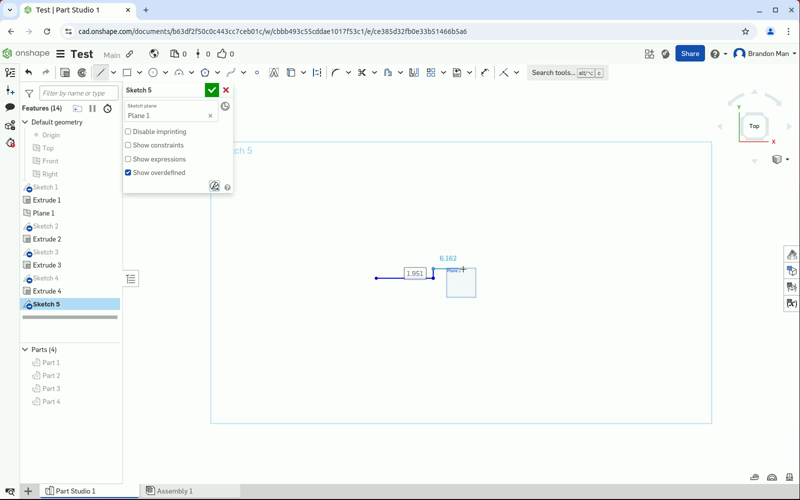
mouse_move(376, 268)
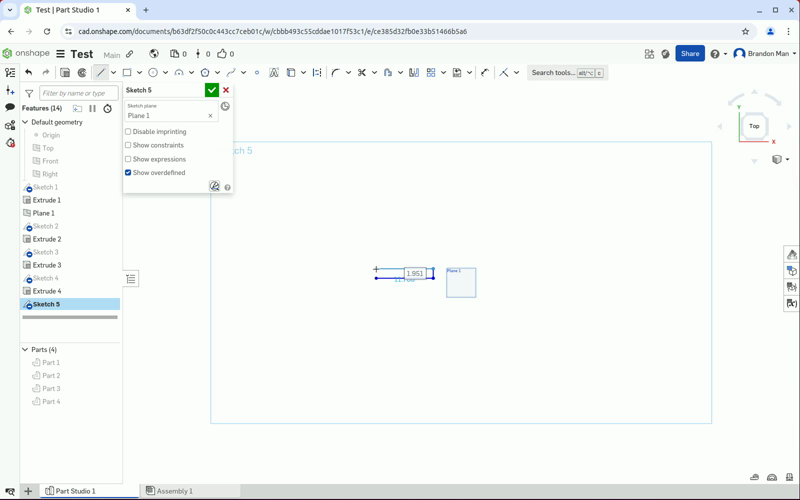
click(376, 268)
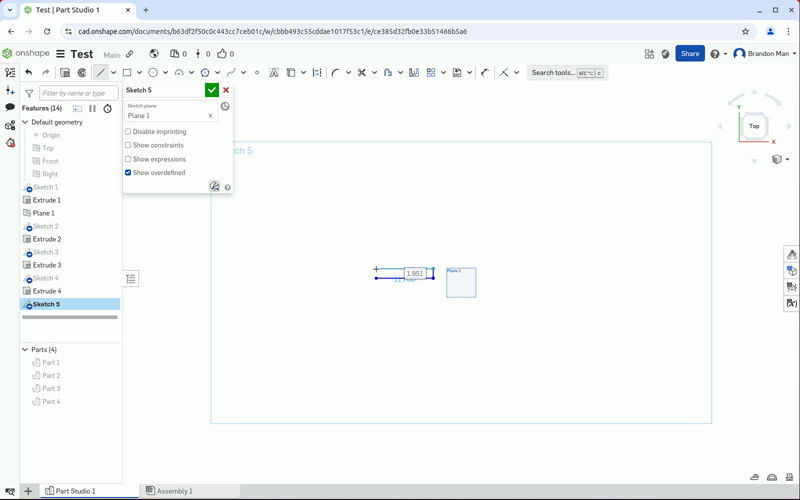
key_up(shift)
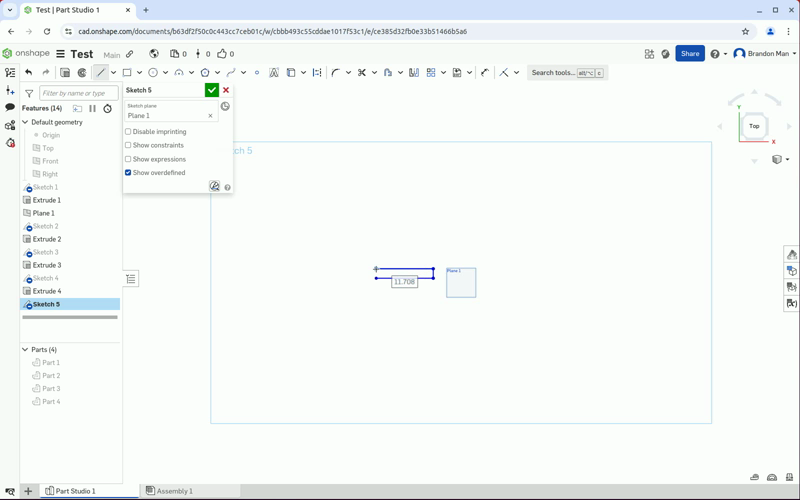
mouse_move(406, 268)
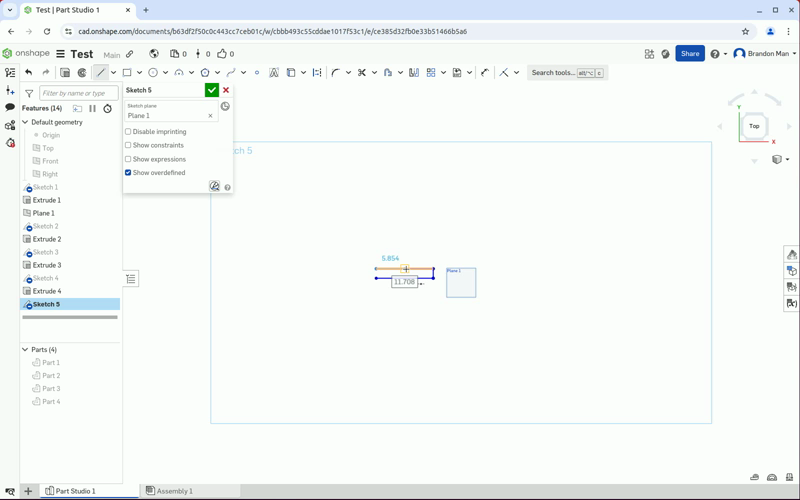
key_down(shift)
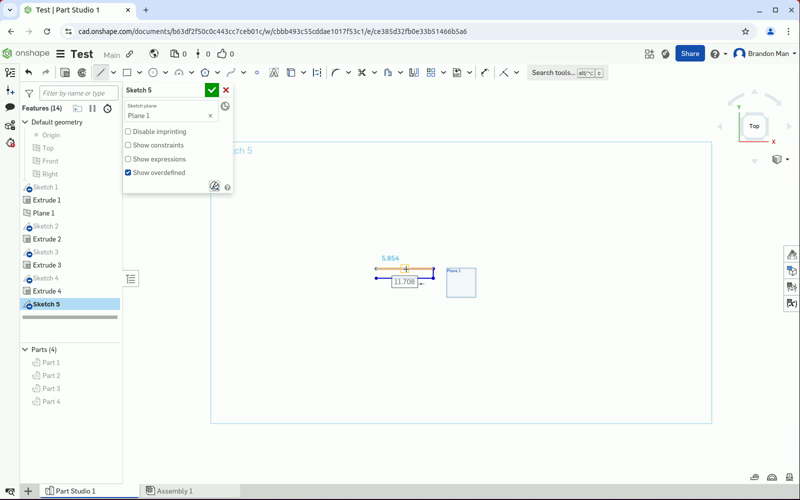
mouse_move(376, 278)
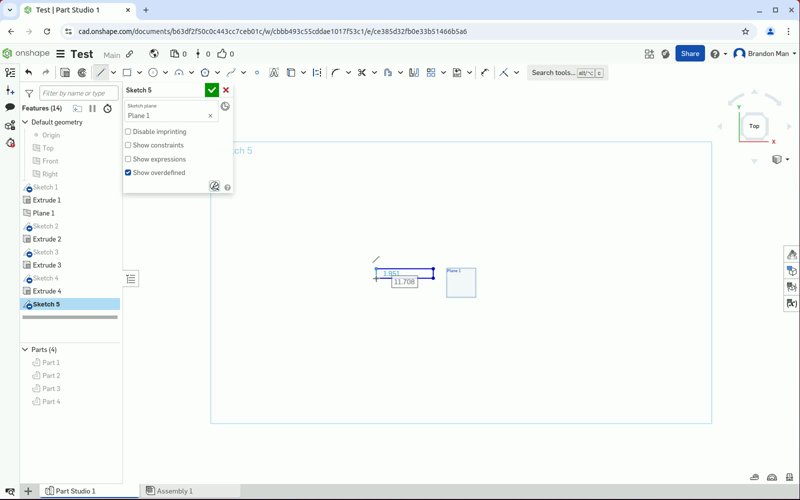
key_up(shift)
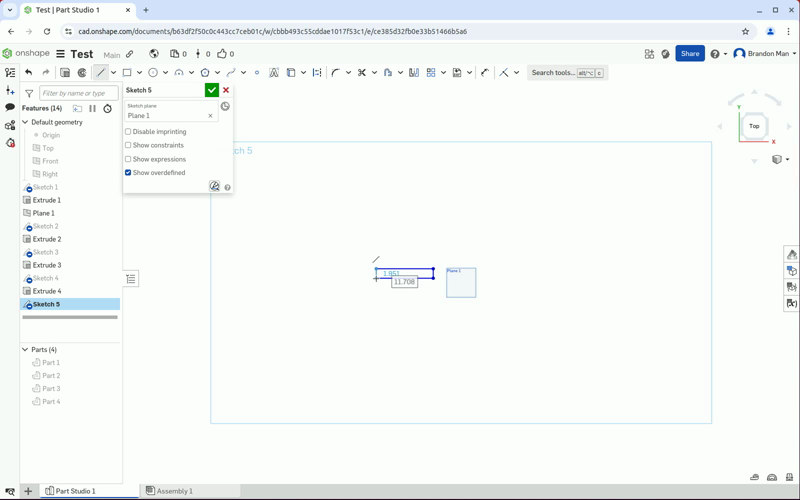
click(376, 278)
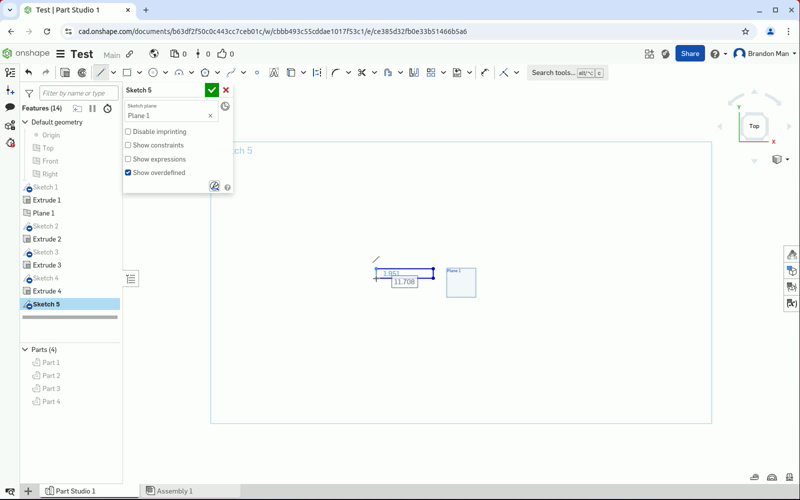
key(esc)
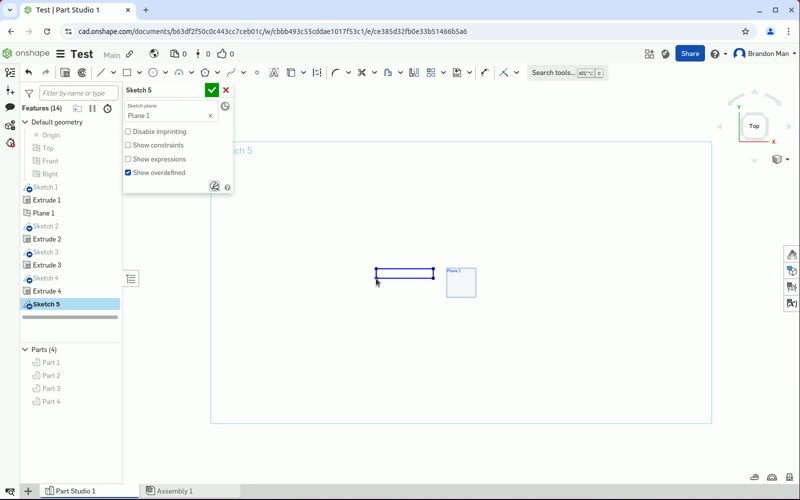
mouse_move(429, 270)
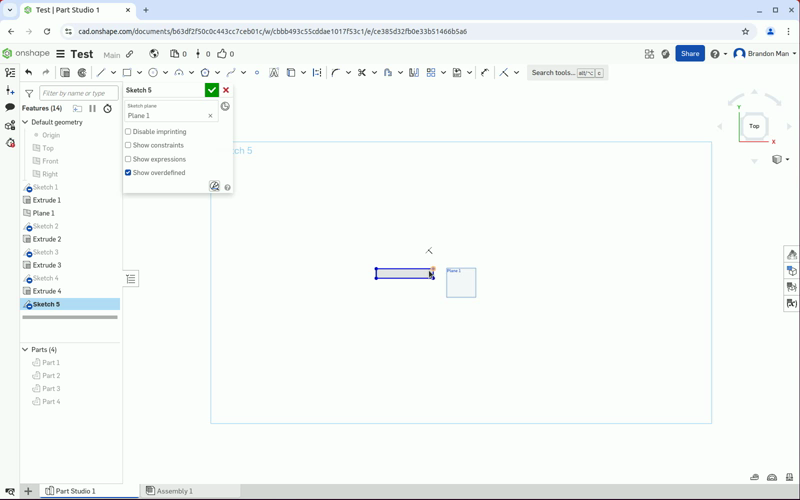
scroll(6)
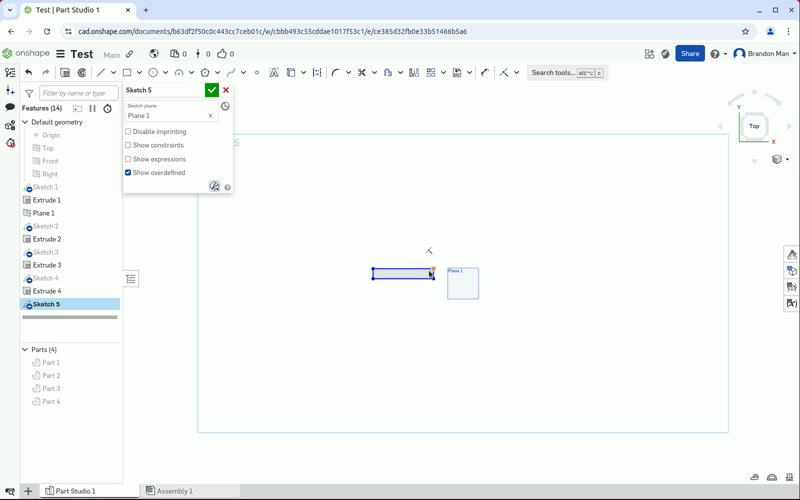
scroll(6)
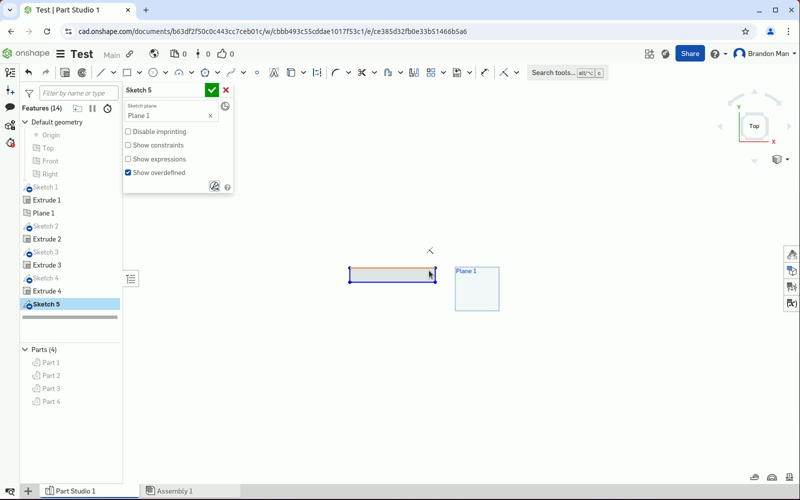
scroll(6)
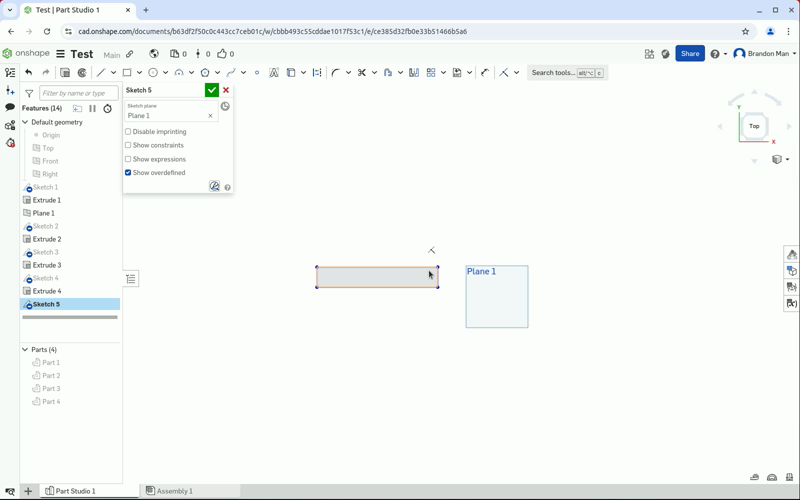
scroll(6)
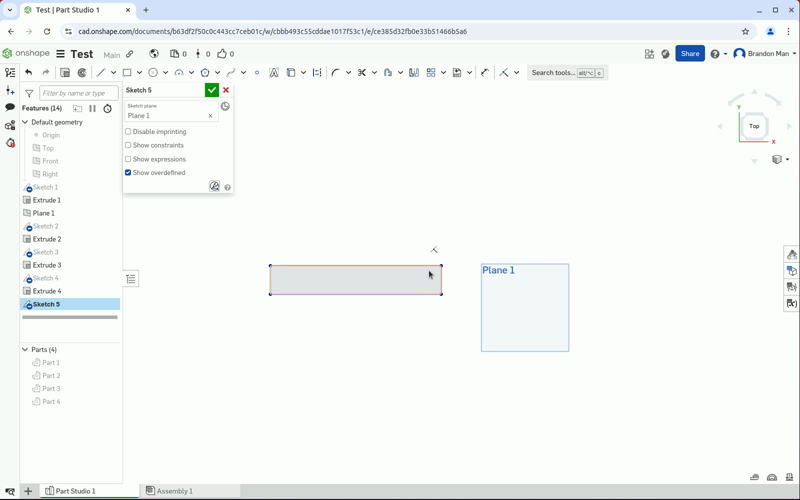
scroll(6)
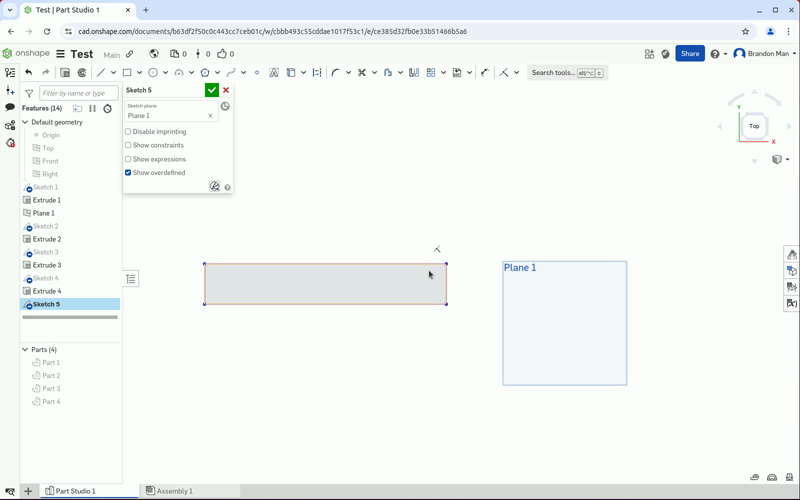
scroll(6)
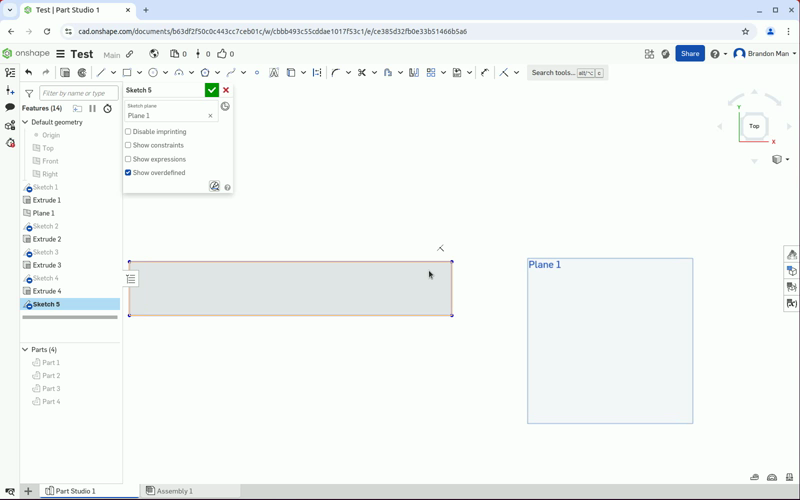
scroll(6)
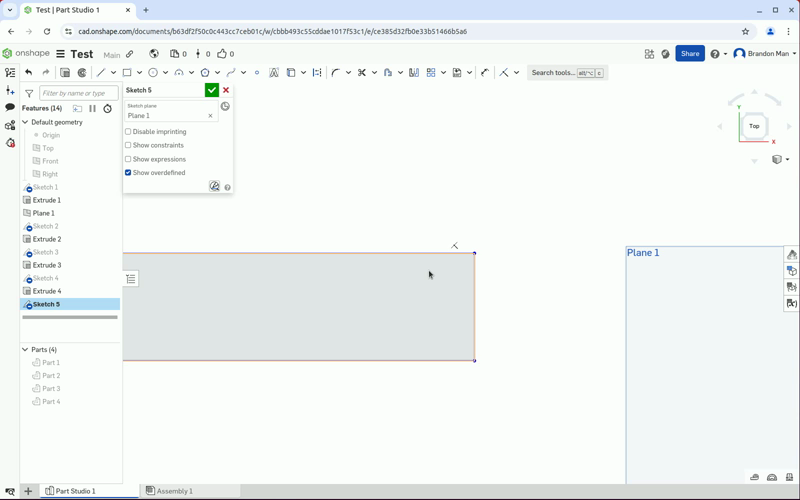
click(429, 270)
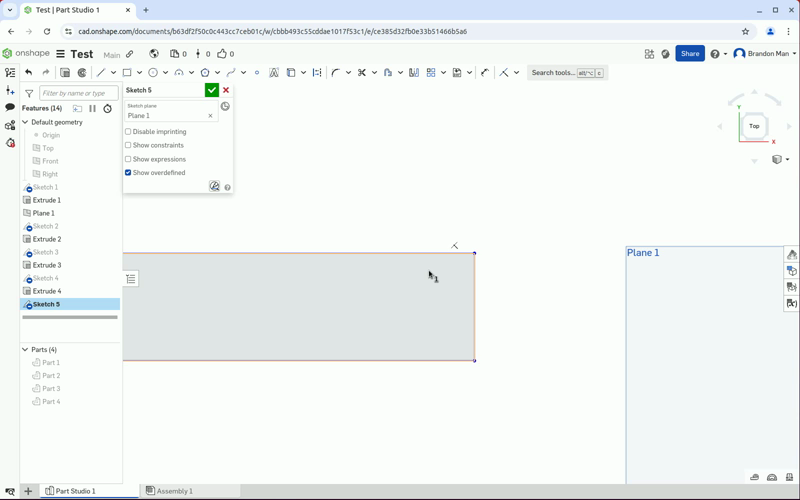
scroll(-6)
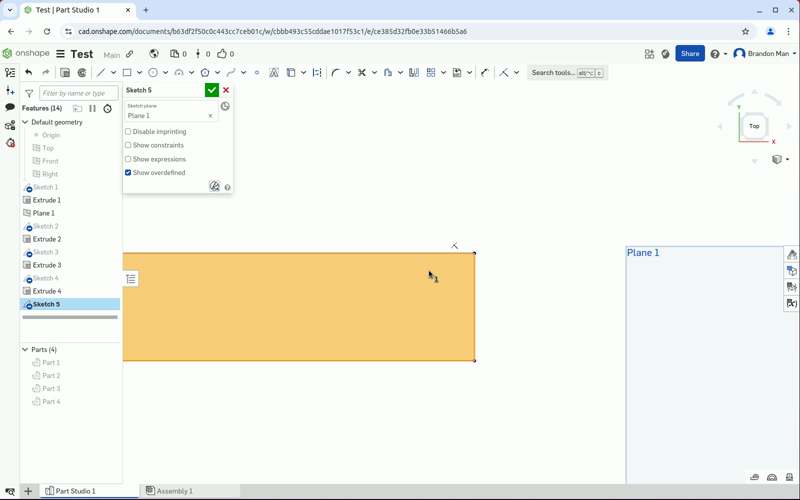
scroll(-6)
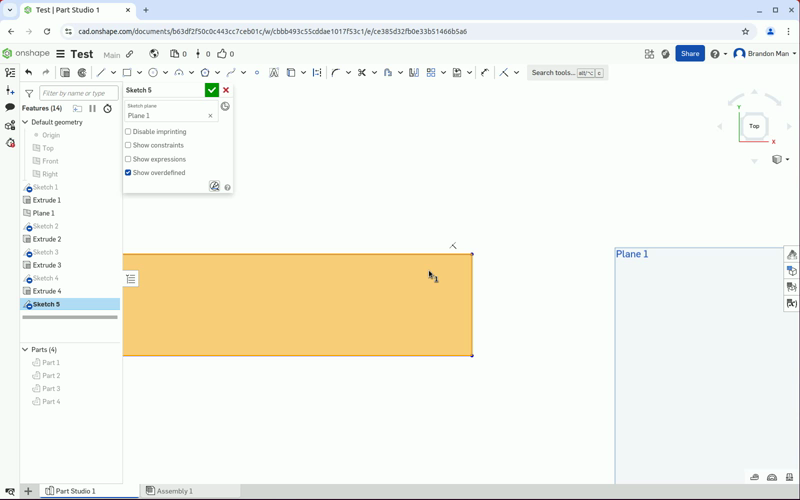
scroll(-6)
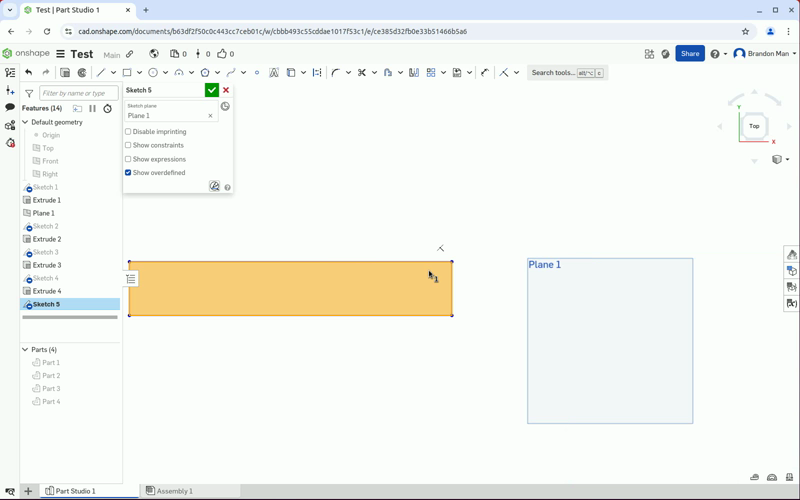
scroll(-6)
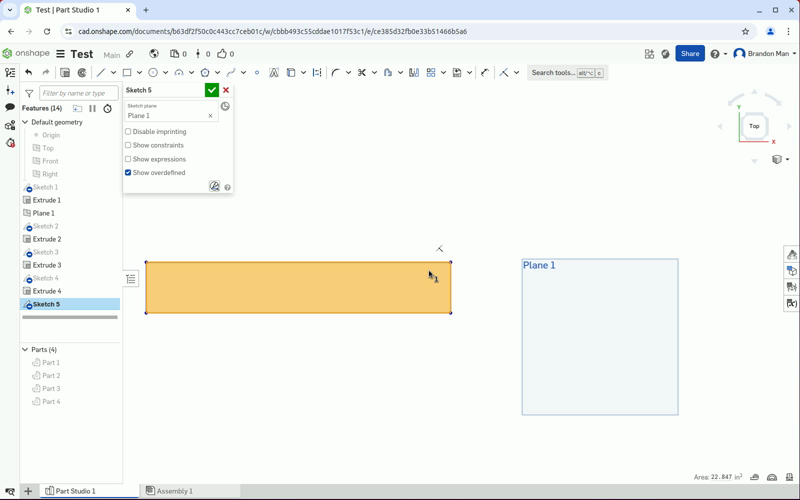
scroll(-6)
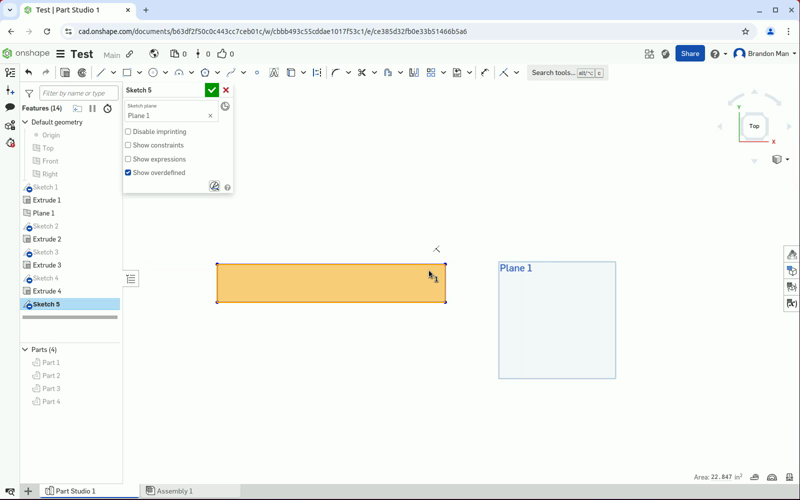
scroll(-6)
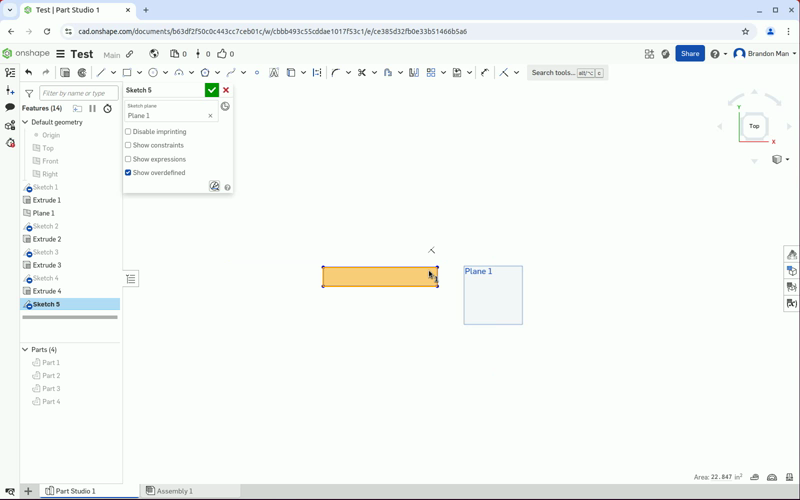
scroll(-6)
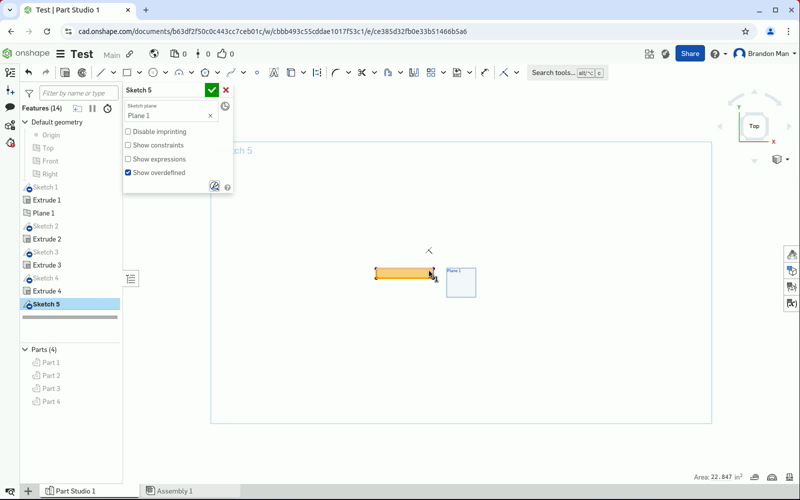
mouse_move(73, 352)
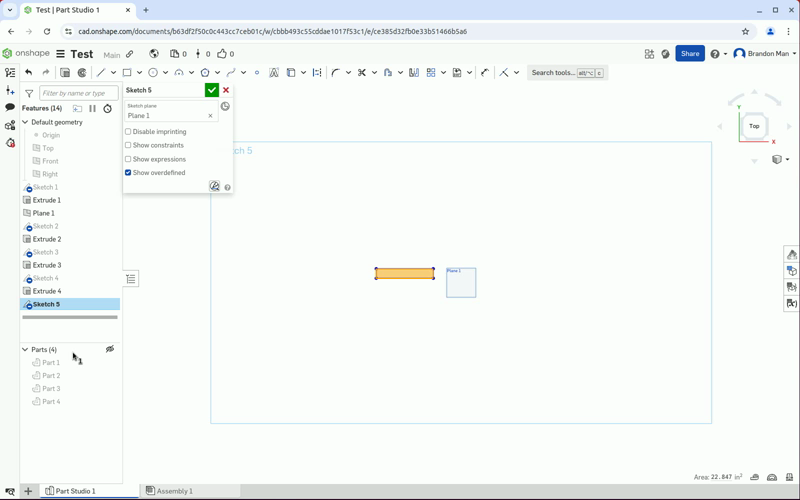
key(shift+y)
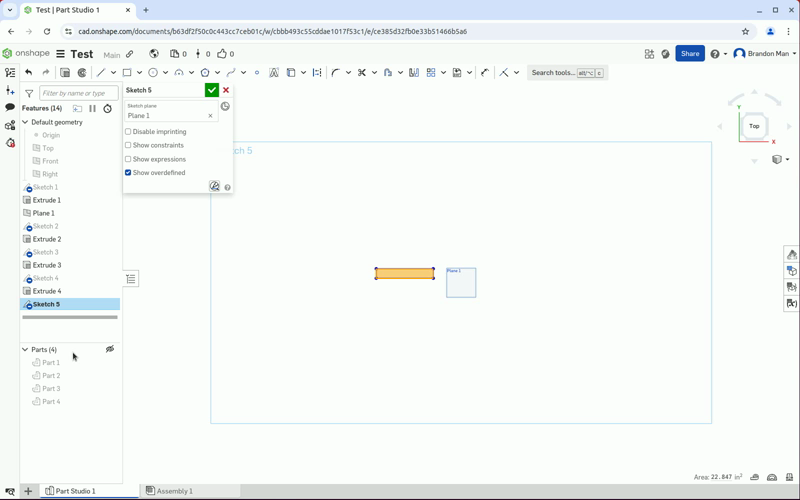
key(shift+e)
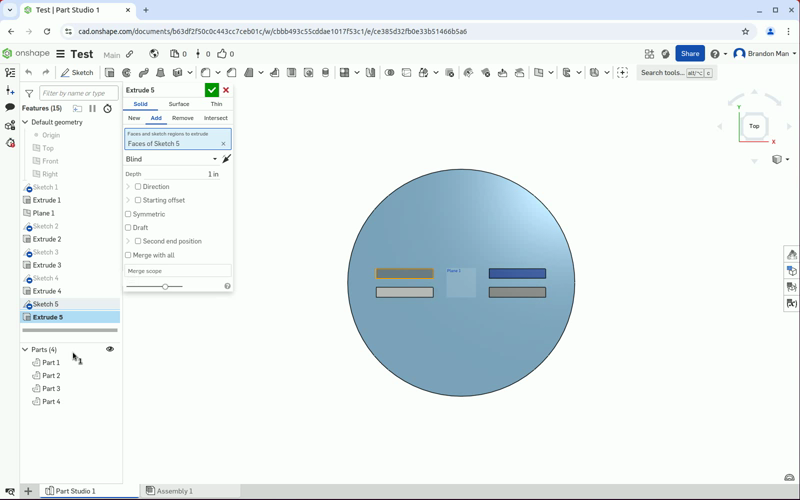
mouse_move(143, 106)
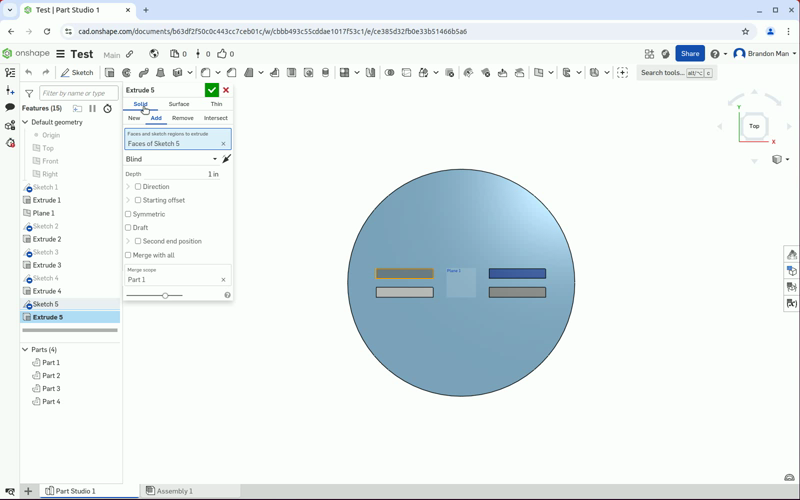
click(143, 106)
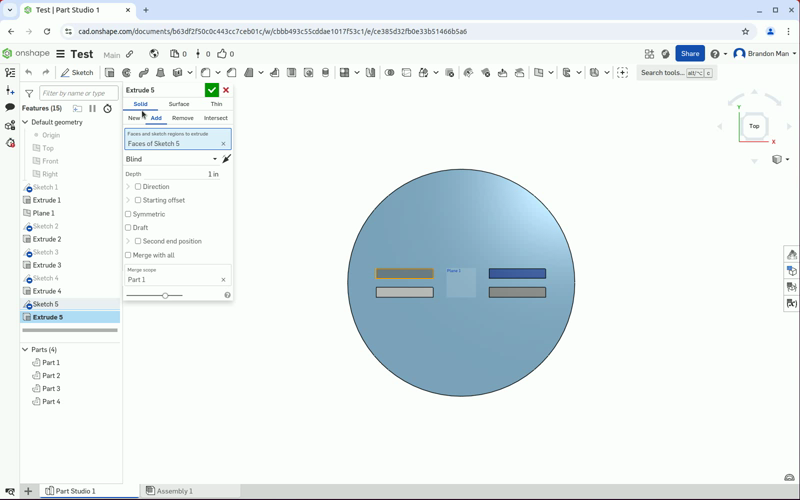
mouse_move(137, 120)
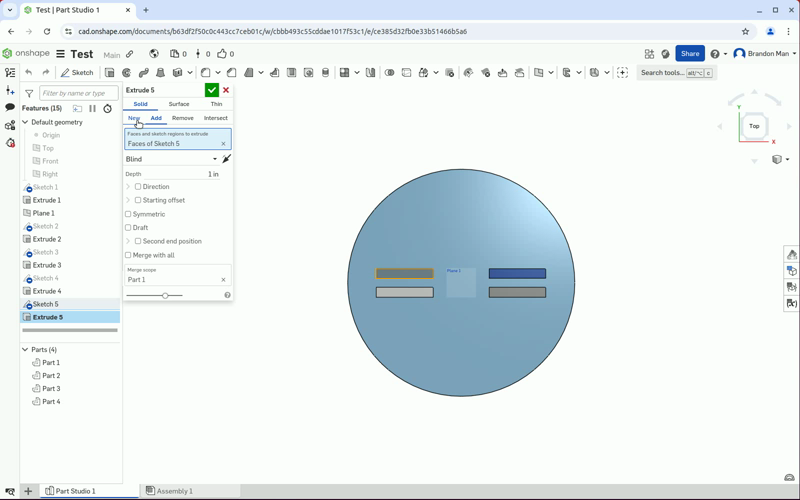
click(137, 120)
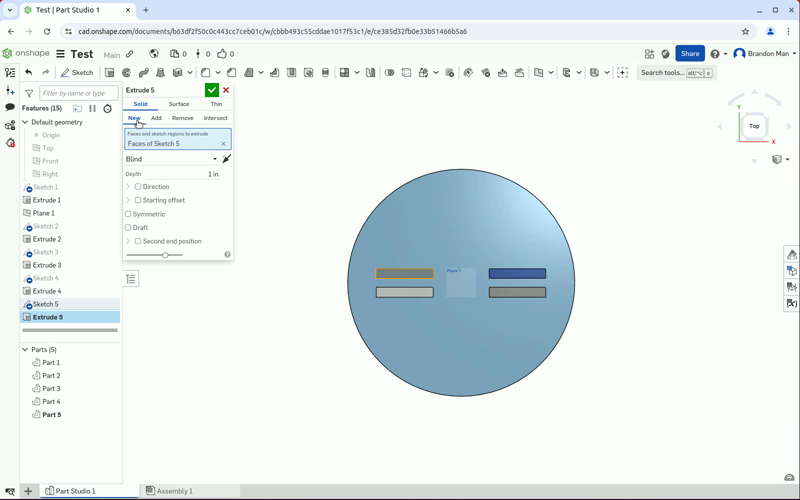
key(tab, 4)
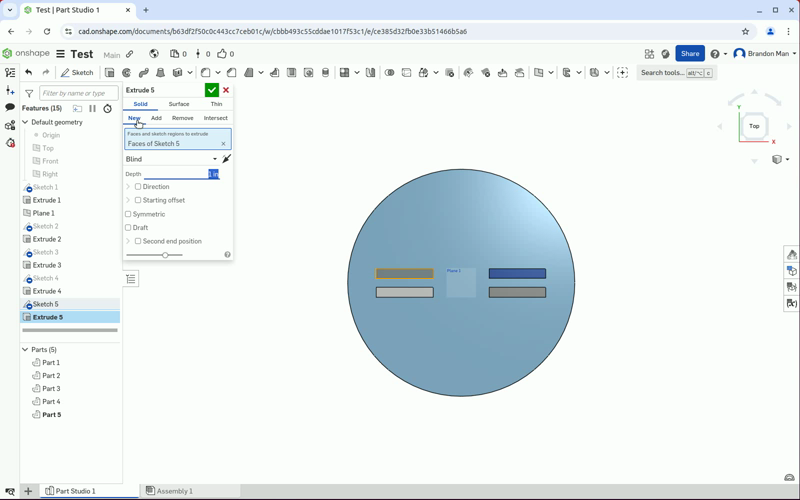
text(3.851)
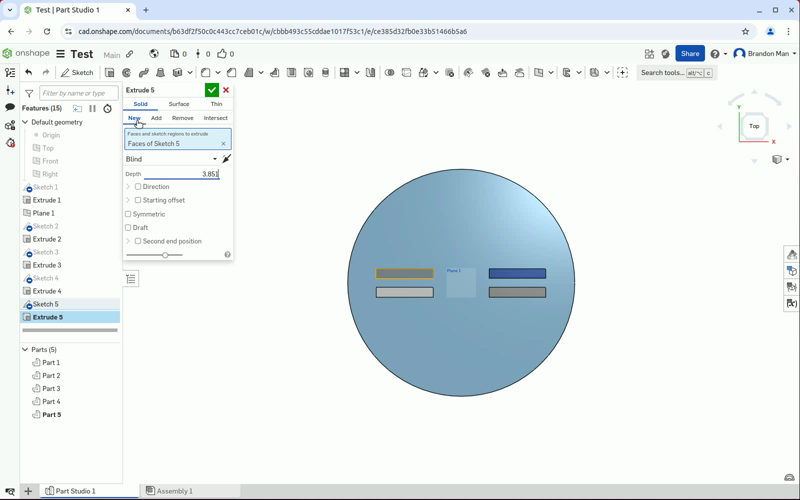
key(enter)
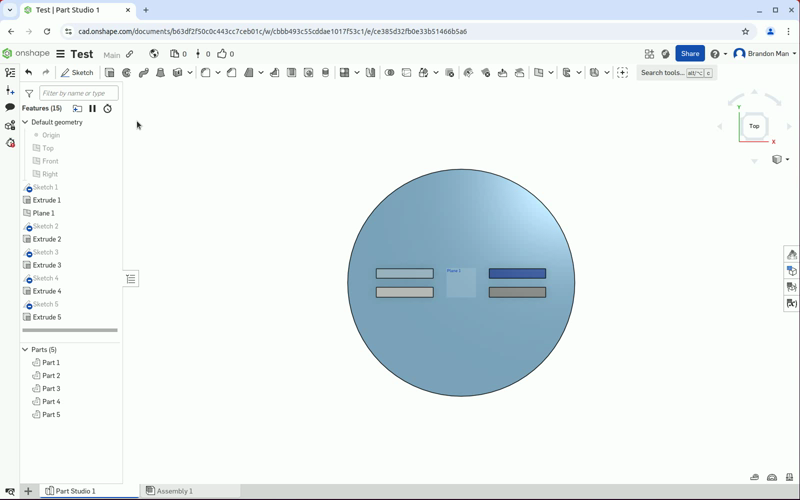
key(shift+h)
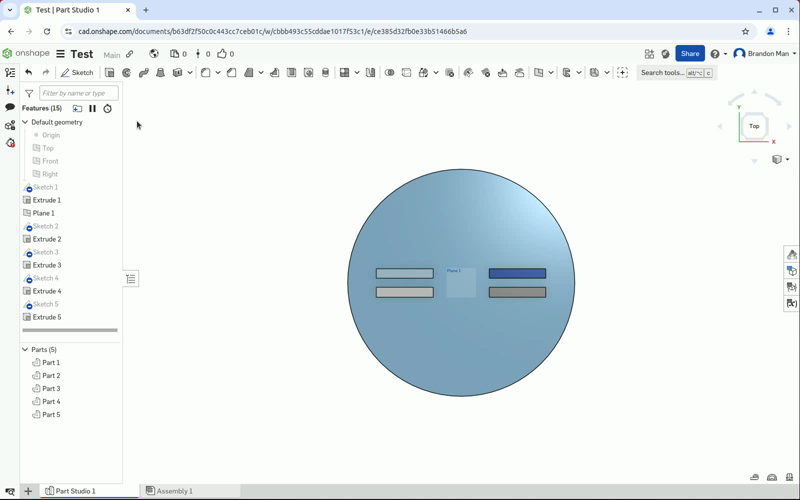
key(shift+h)
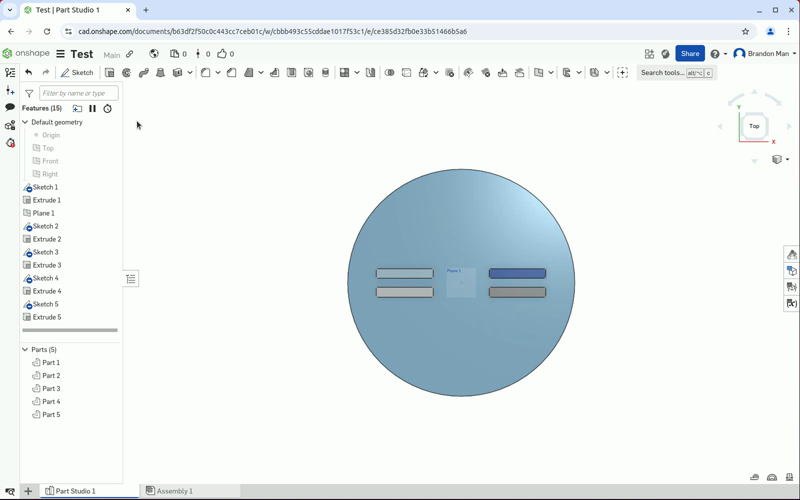
key(shift+7)
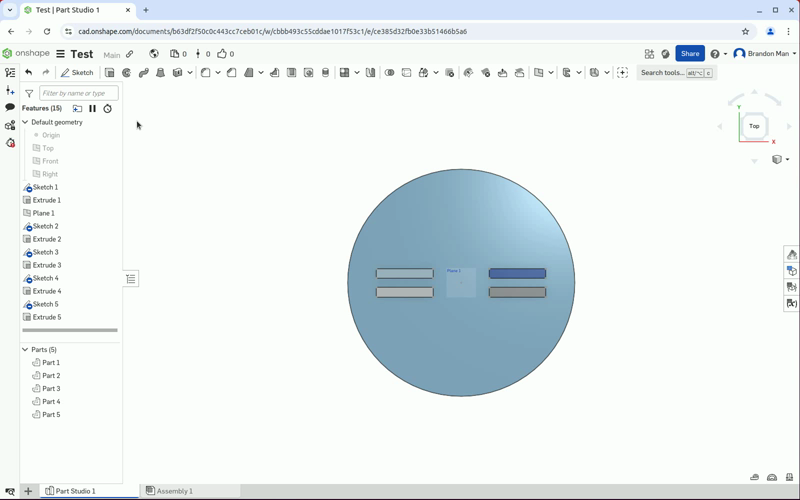
key(up, 3)
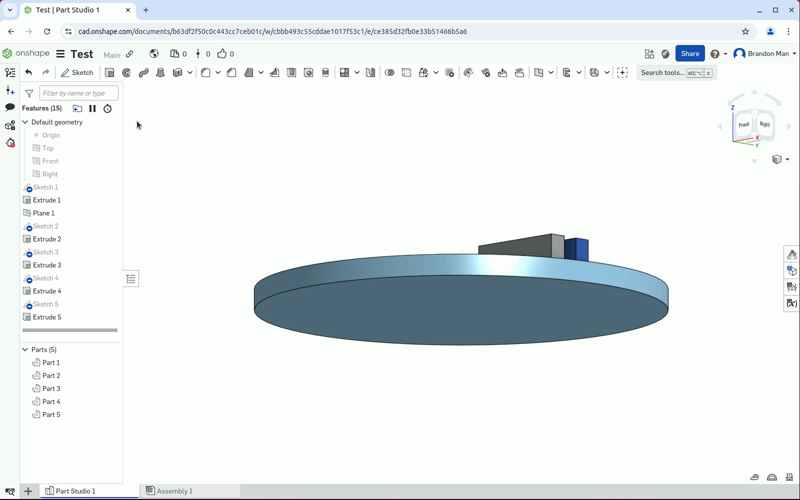
key(left, 3)
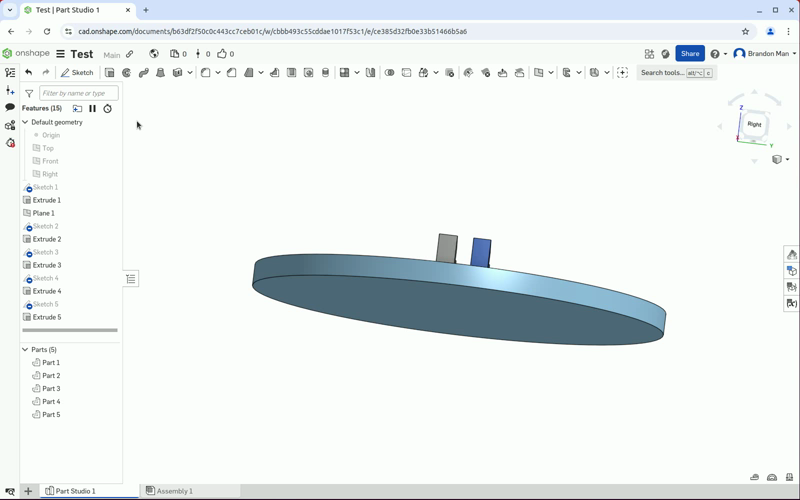
key(right, 3)
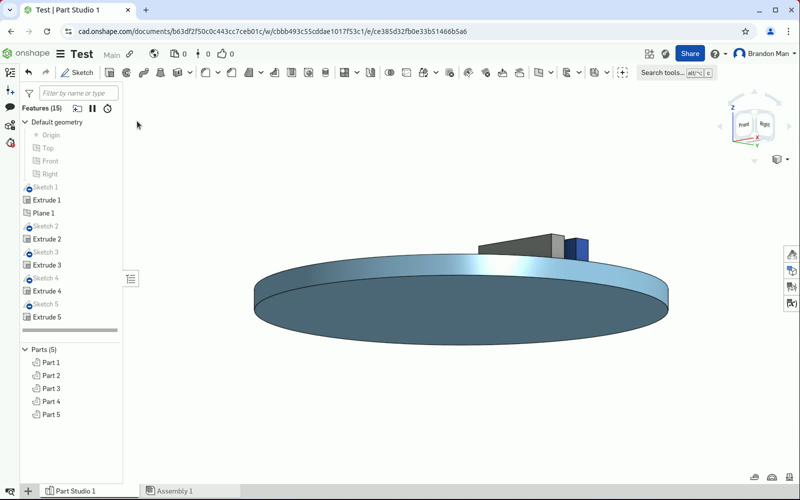
key(down, 3)
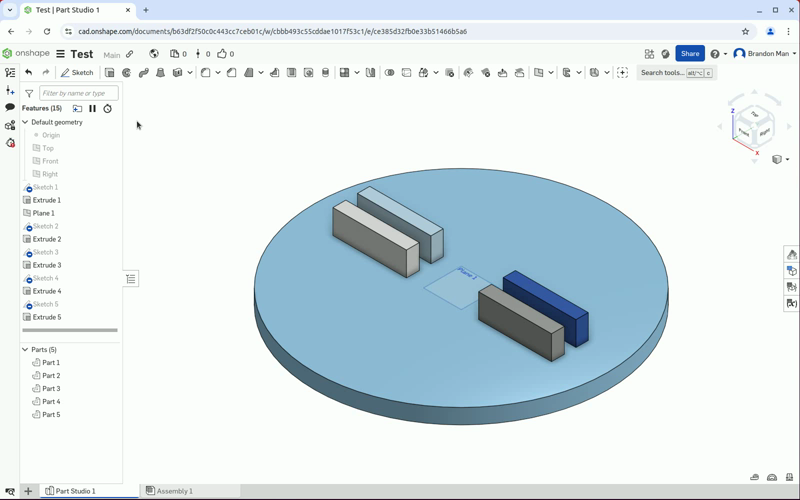
mouse_move(73, 189)
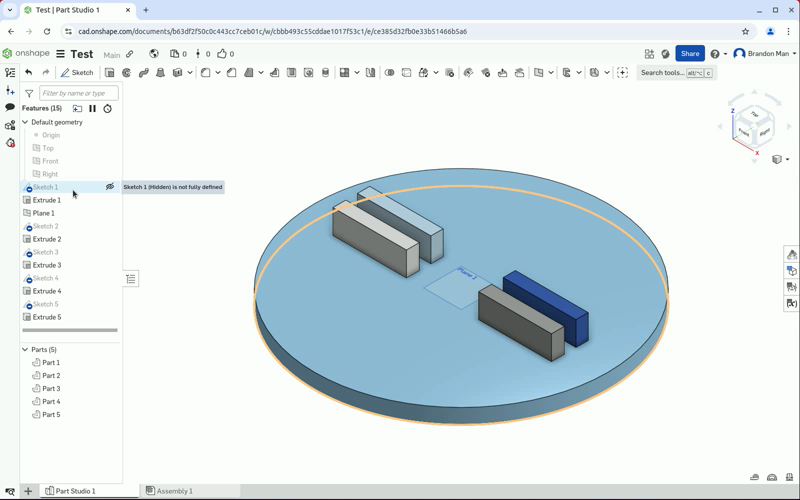
click(73, 189)